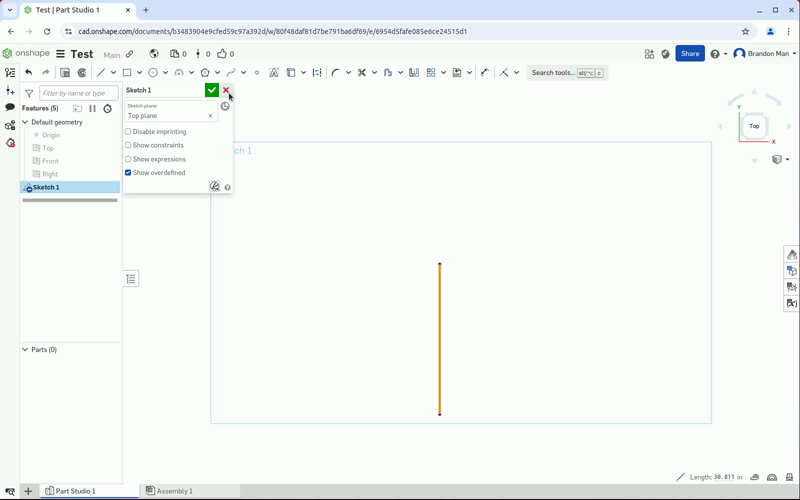
key(shift+h)
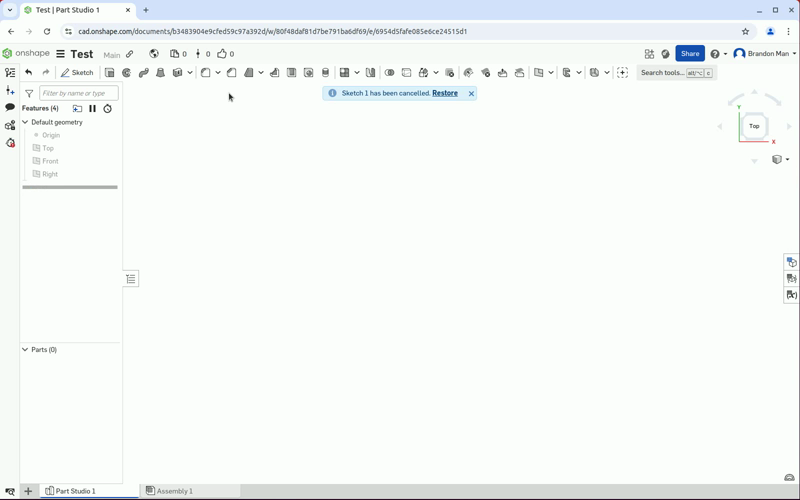
mouse_move(73, 352)
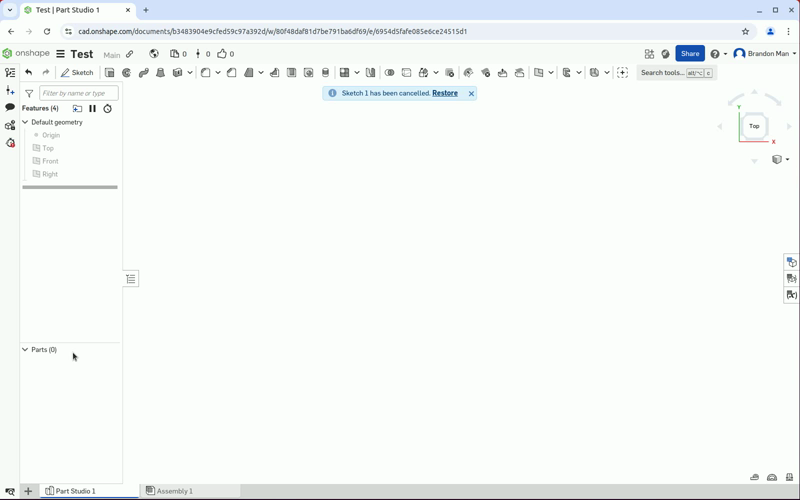
key(y)
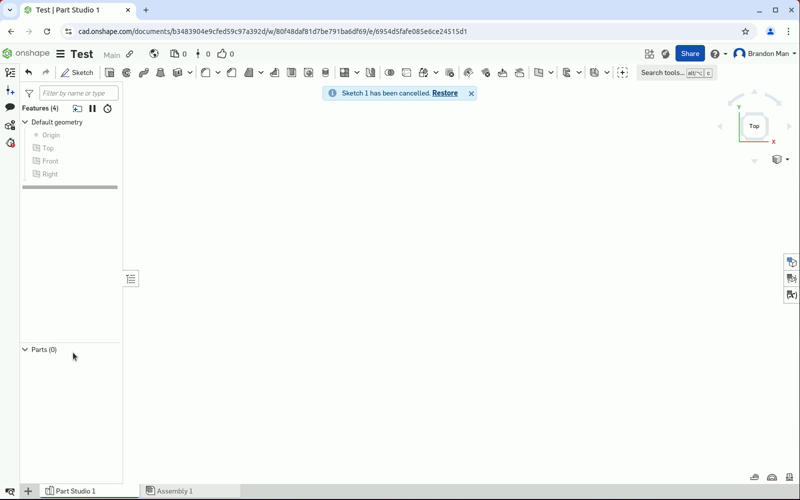
key(shift+p)
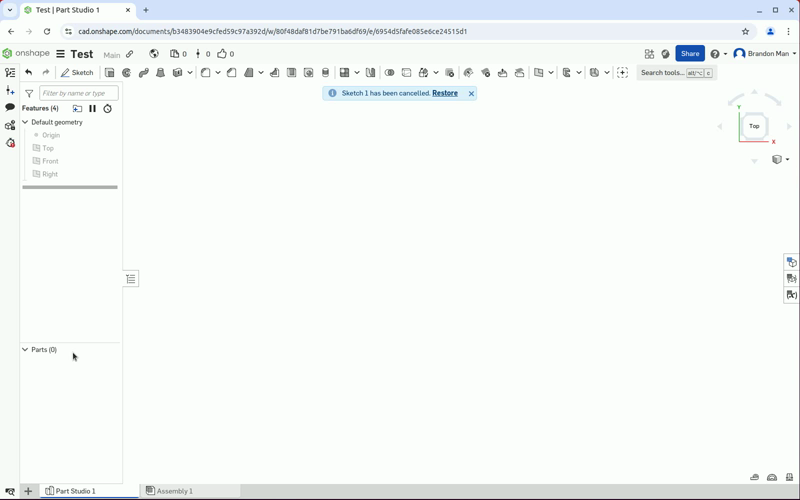
key(space)
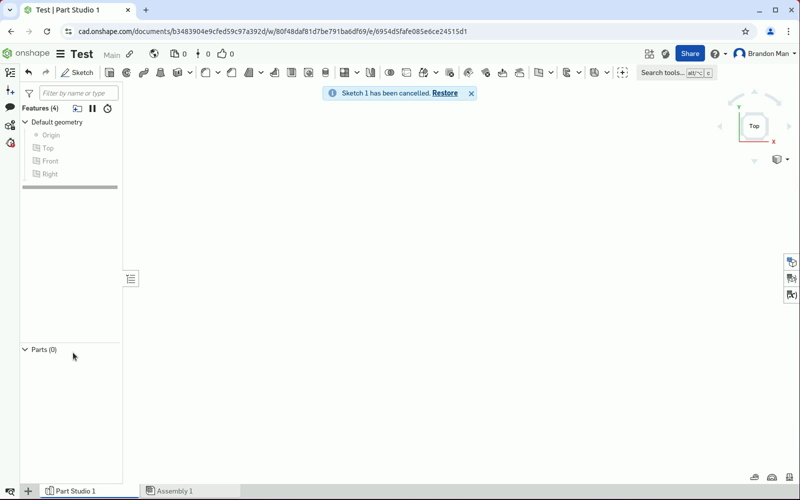
key_down(shift)
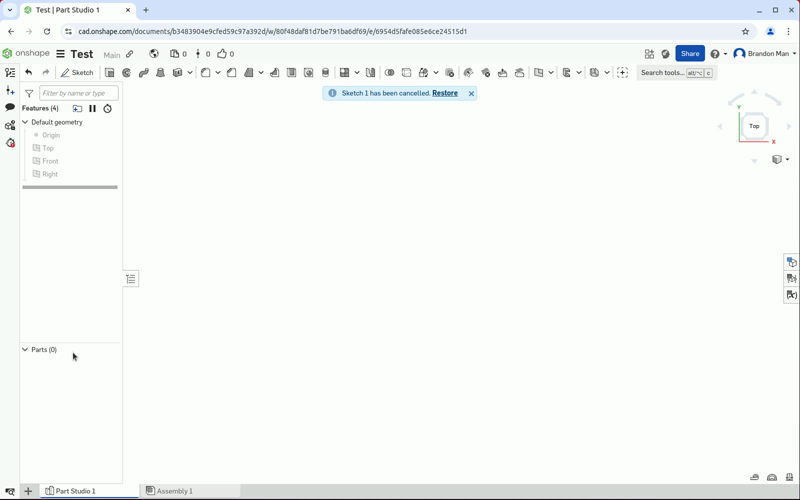
key(up)
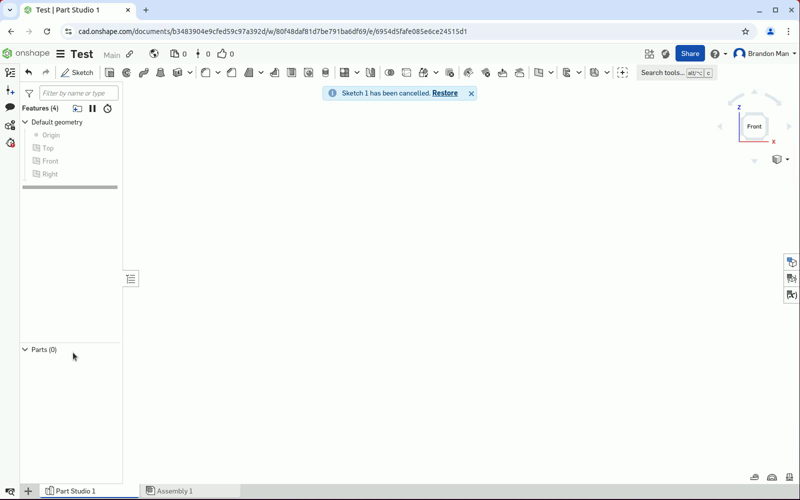
key_up(shift)
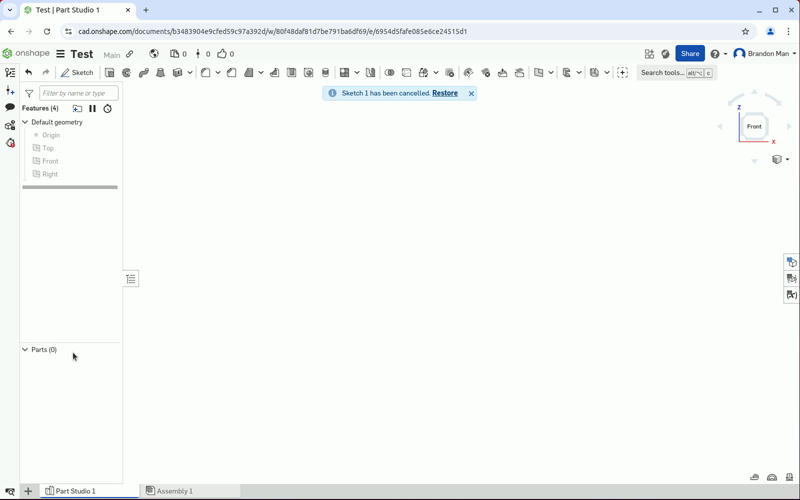
mouse_move(73, 352)
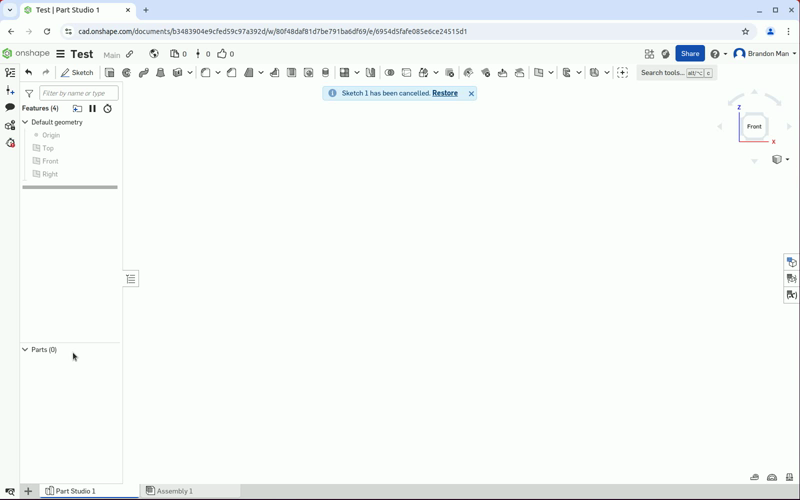
key(shift+y)
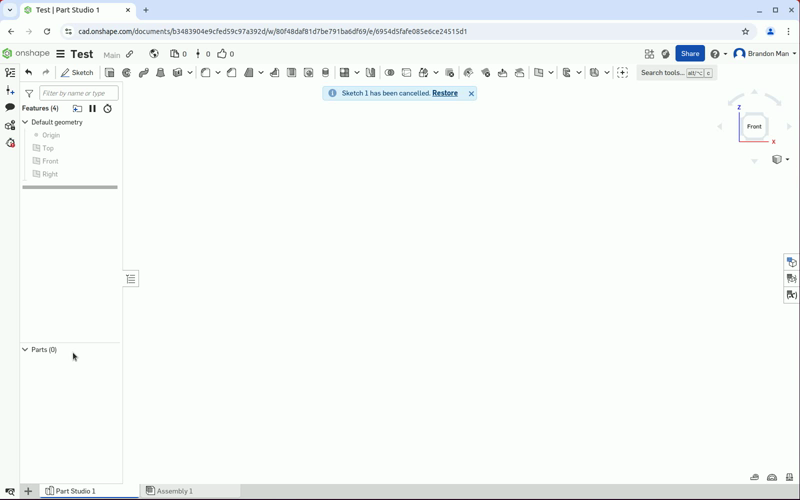
key(shift+s)
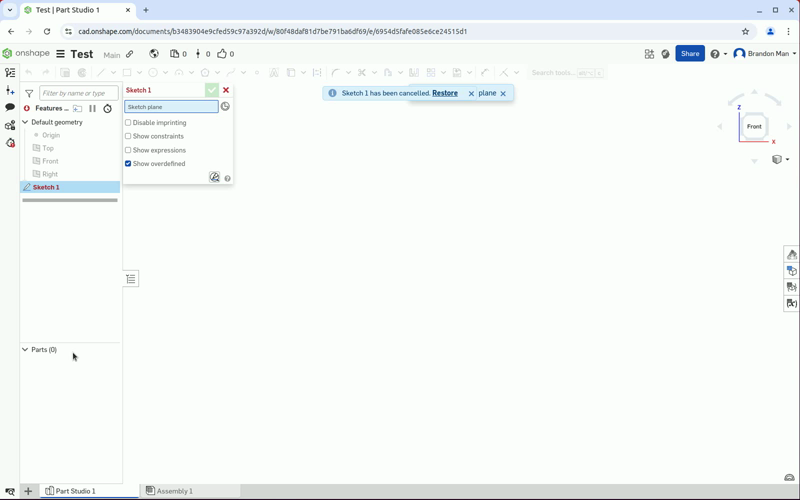
mouse_move(73, 163)
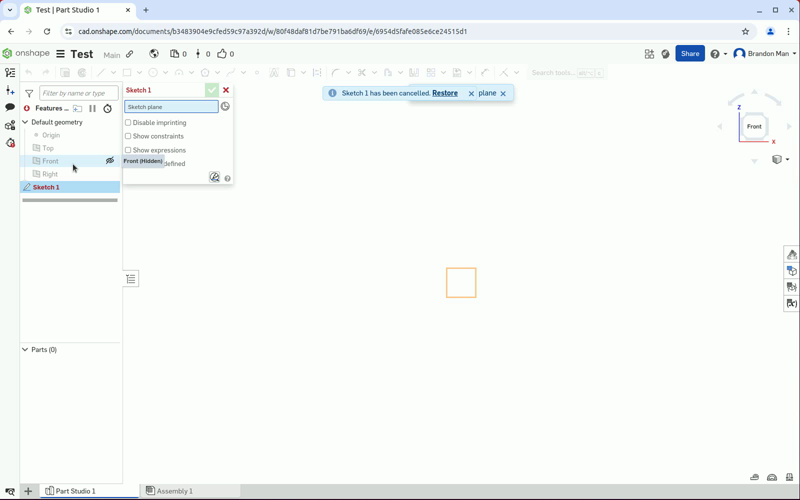
click(73, 163)
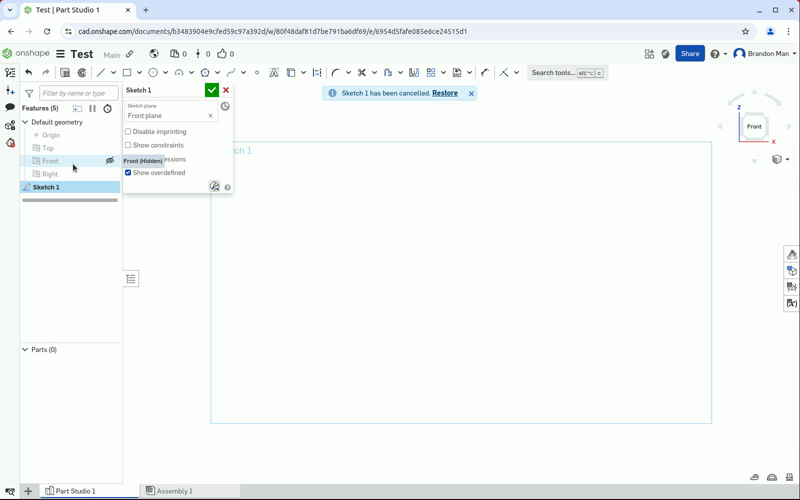
mouse_move(73, 352)
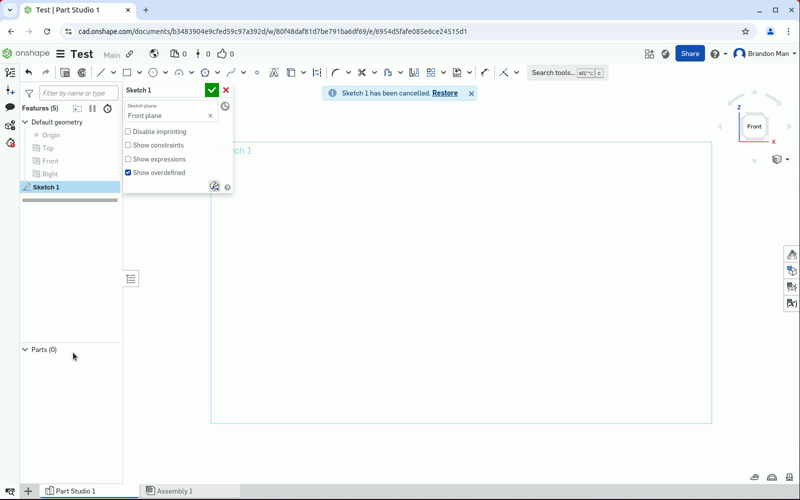
key(y)
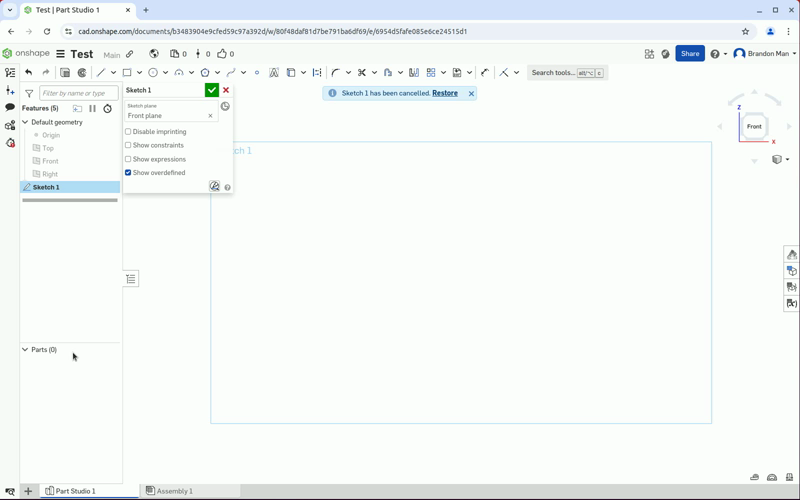
key(l)
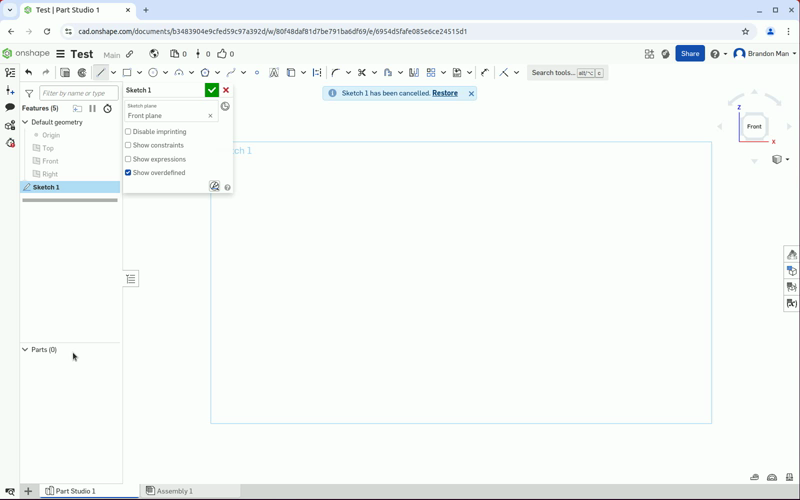
key_down(shift)
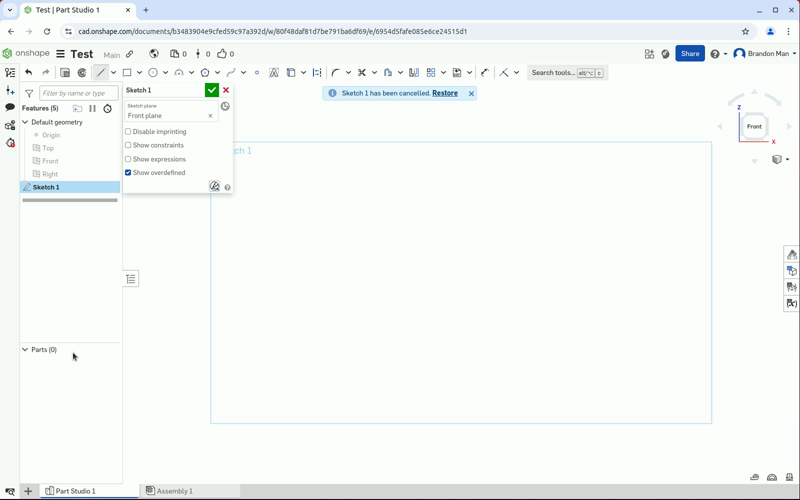
mouse_move(348, 189)
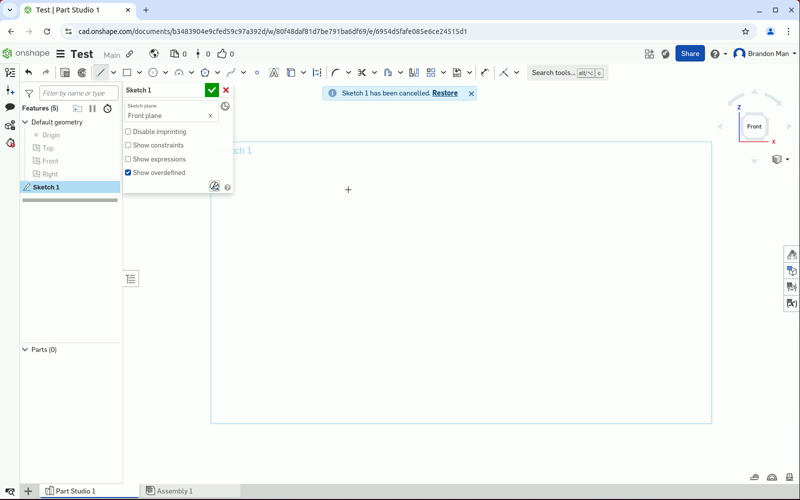
click(348, 189)
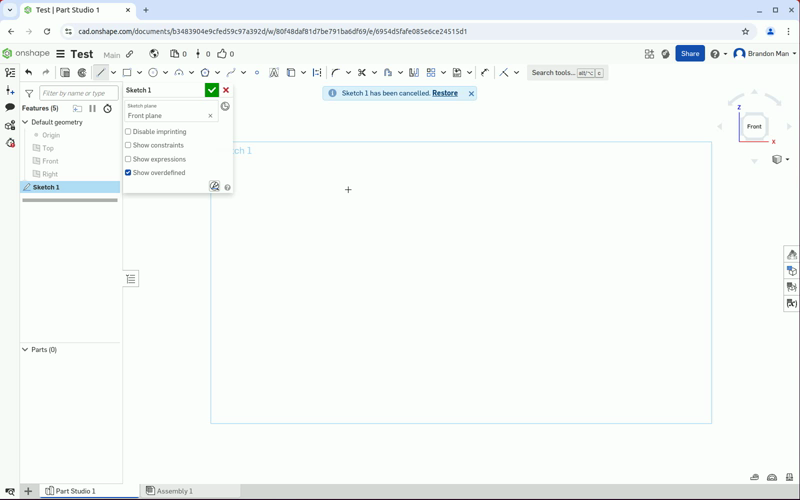
key_up(shift)
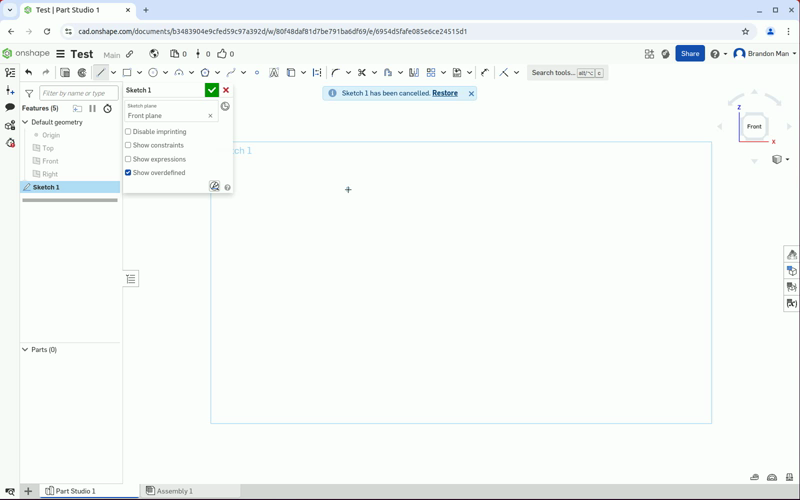
key_down(shift)
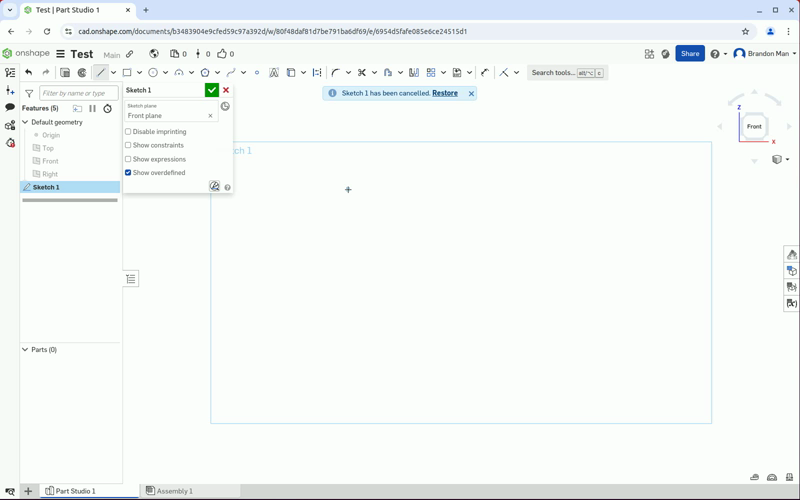
mouse_move(378, 189)
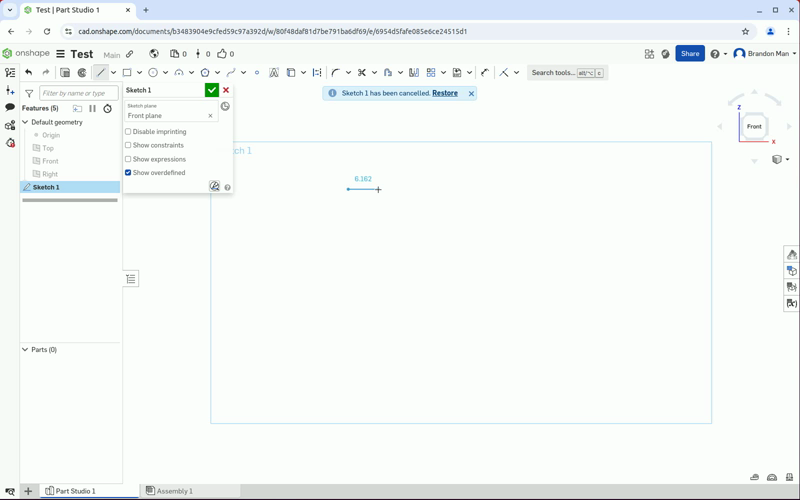
mouse_move(359, 197)
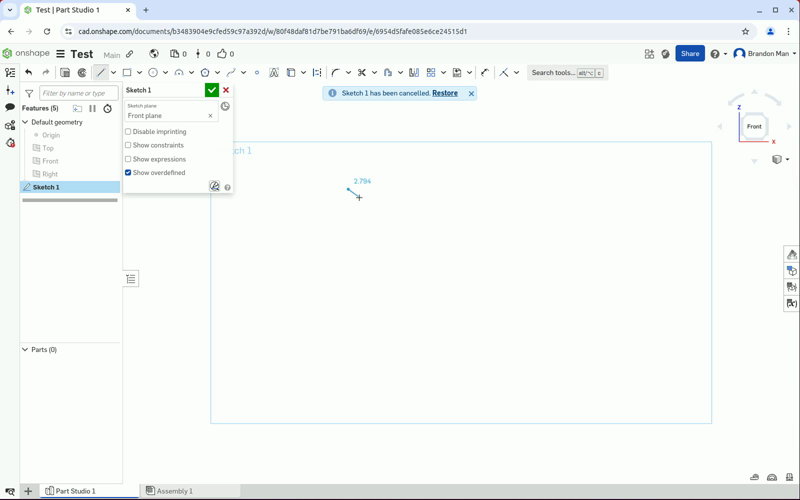
click(359, 197)
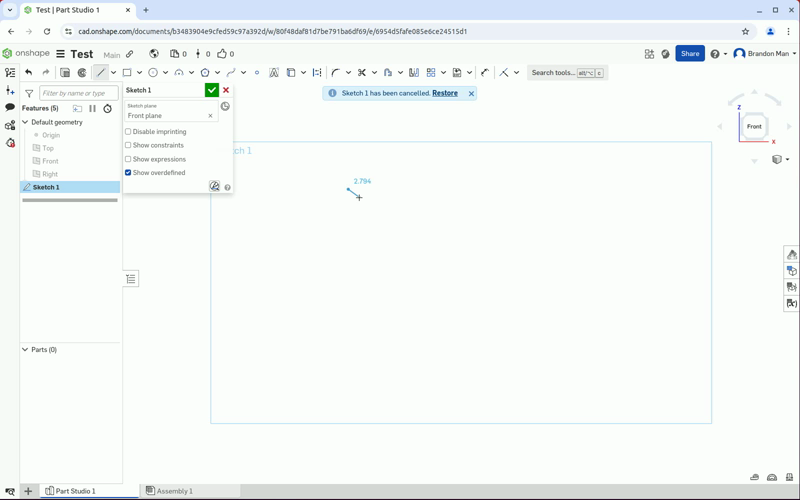
key_up(shift)
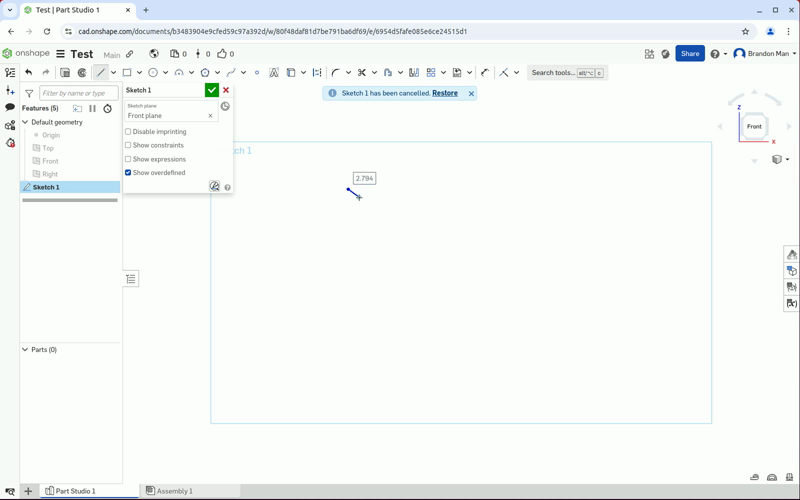
key_down(shift)
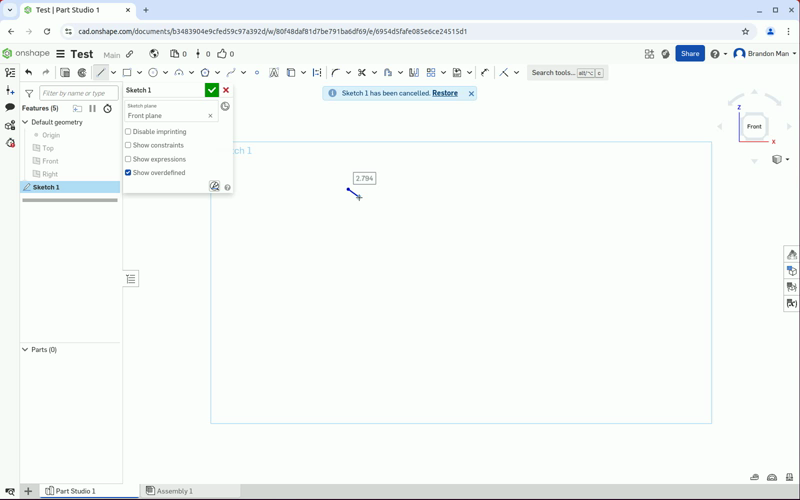
mouse_move(389, 197)
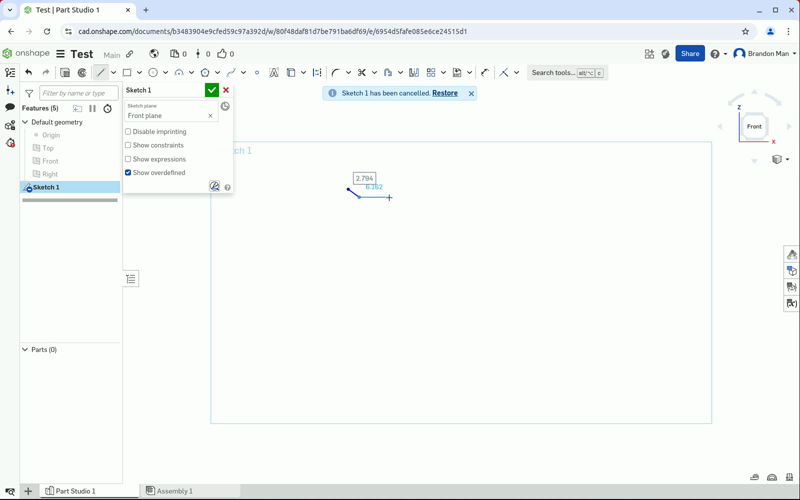
mouse_move(355, 210)
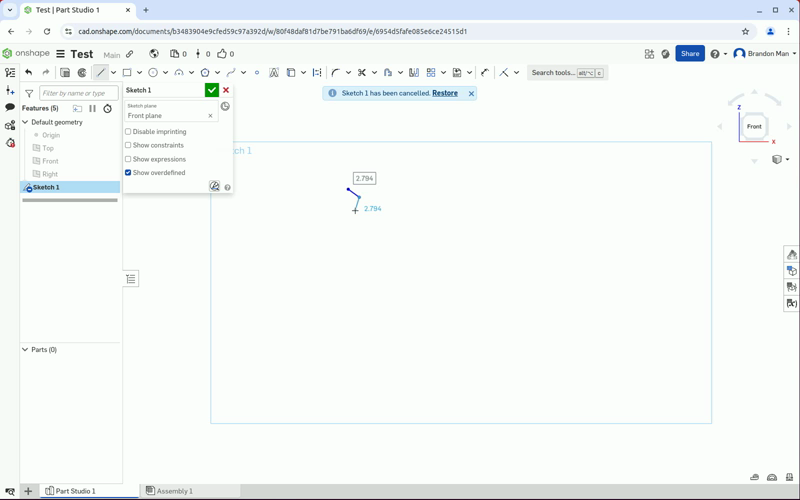
click(355, 210)
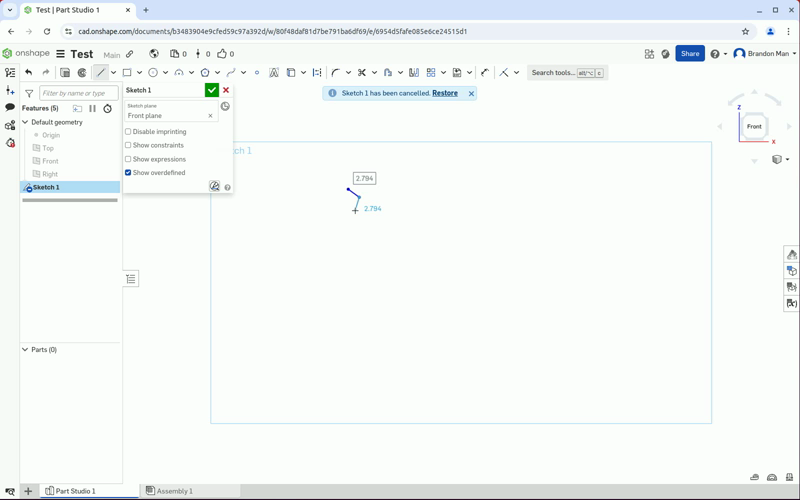
key_up(shift)
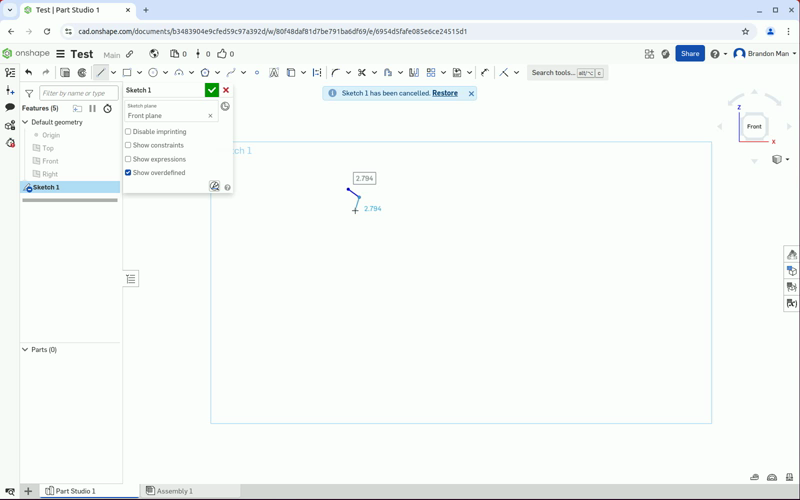
key_down(shift)
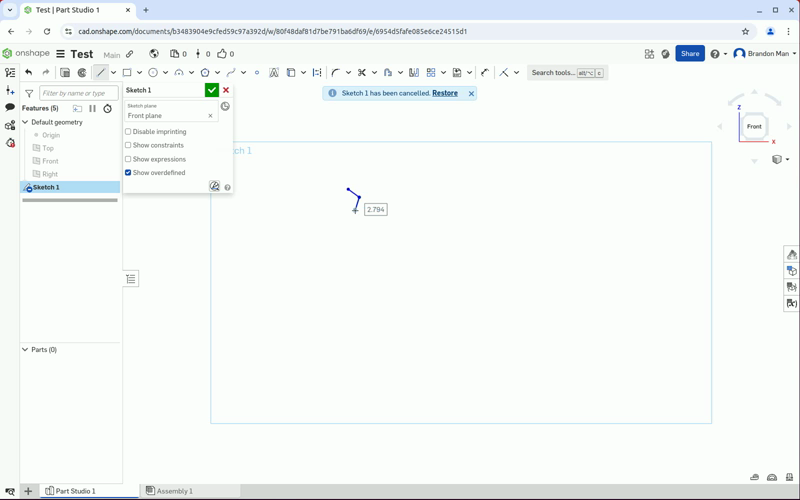
mouse_move(385, 210)
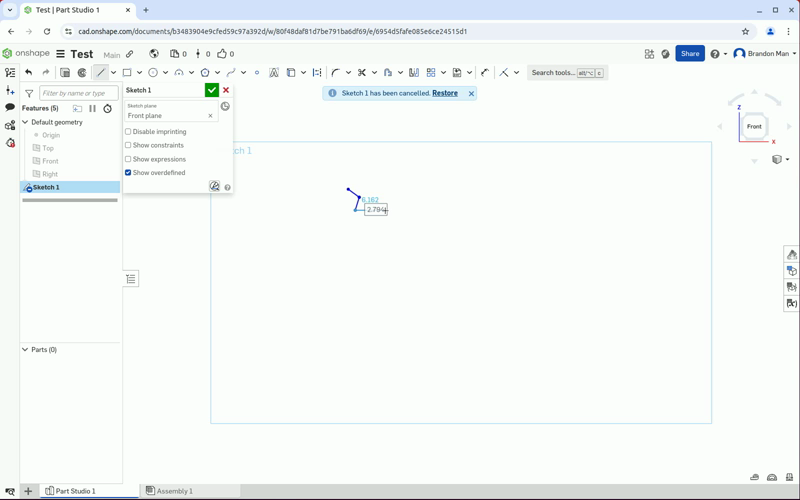
mouse_move(366, 202)
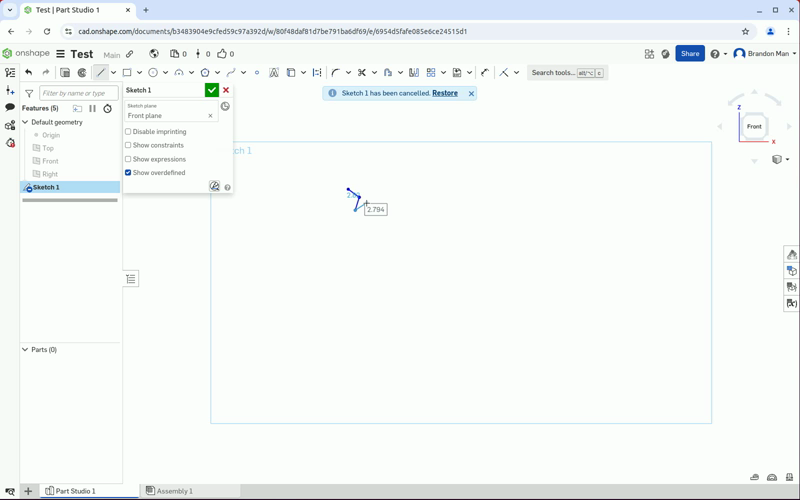
click(366, 202)
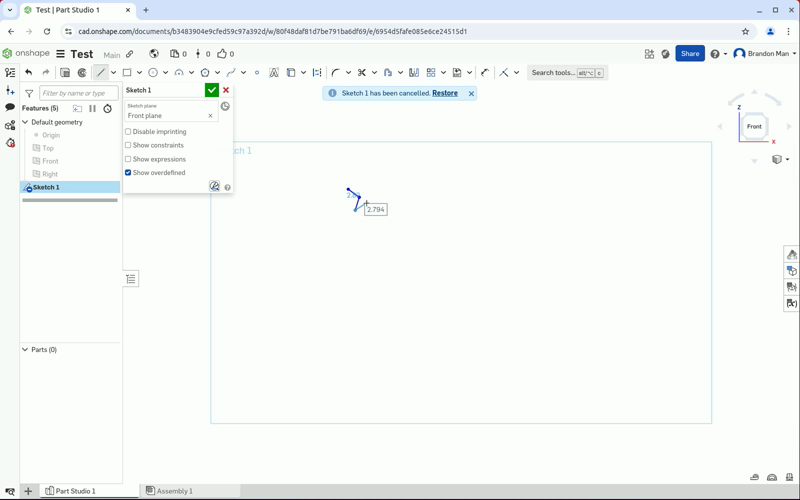
key_up(shift)
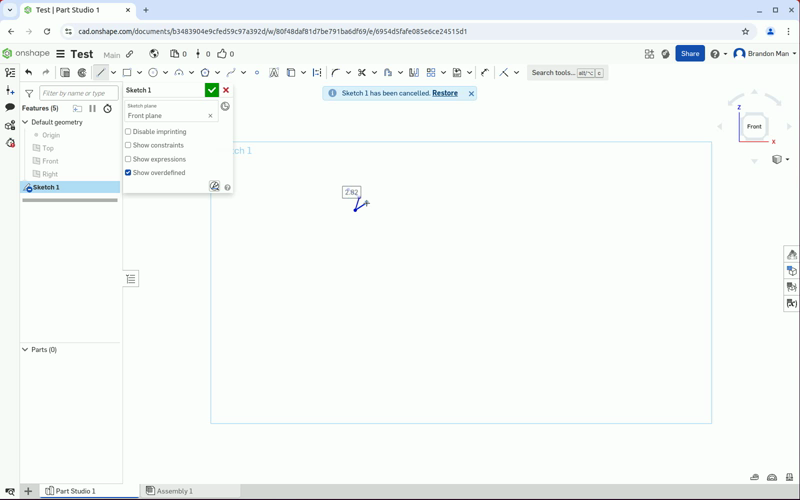
key_down(shift)
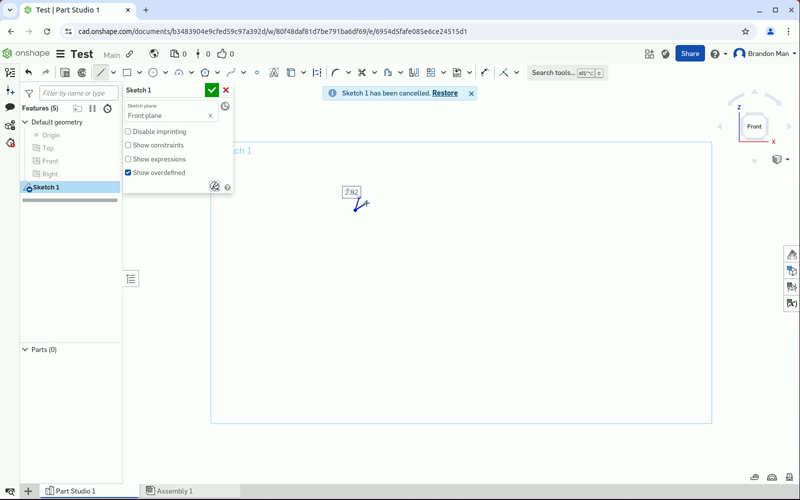
mouse_move(396, 202)
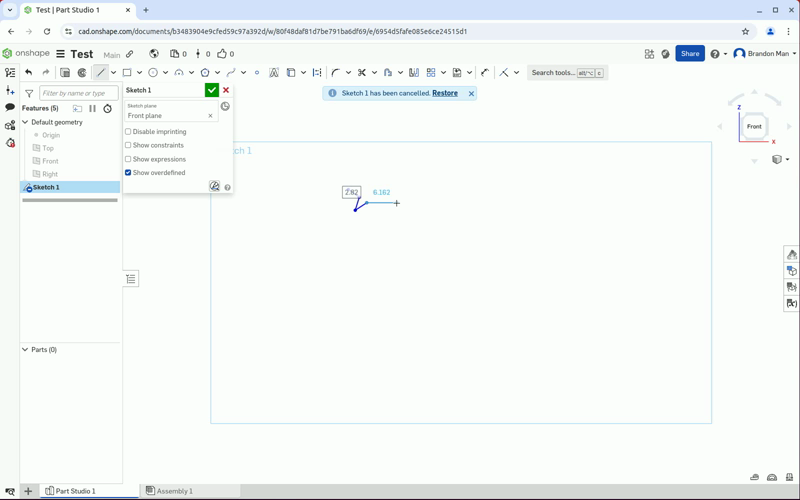
mouse_move(377, 210)
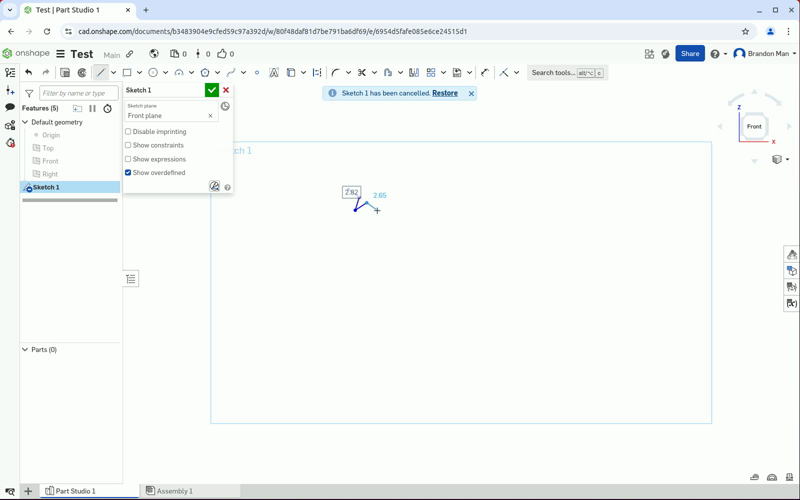
click(377, 210)
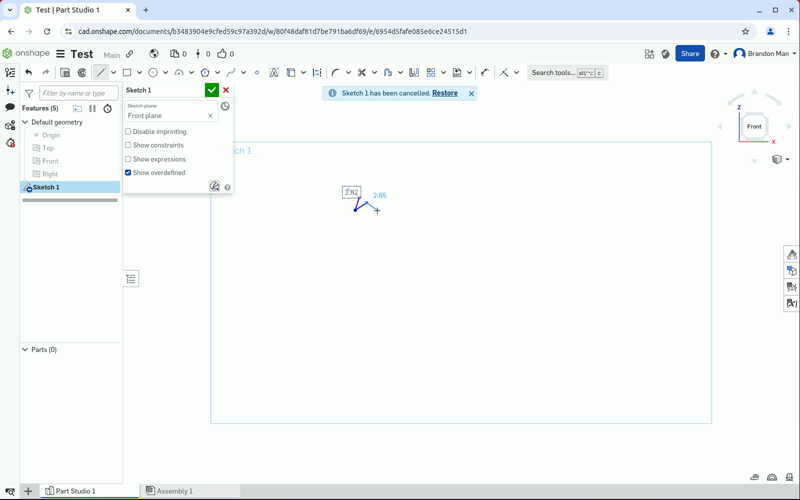
key_up(shift)
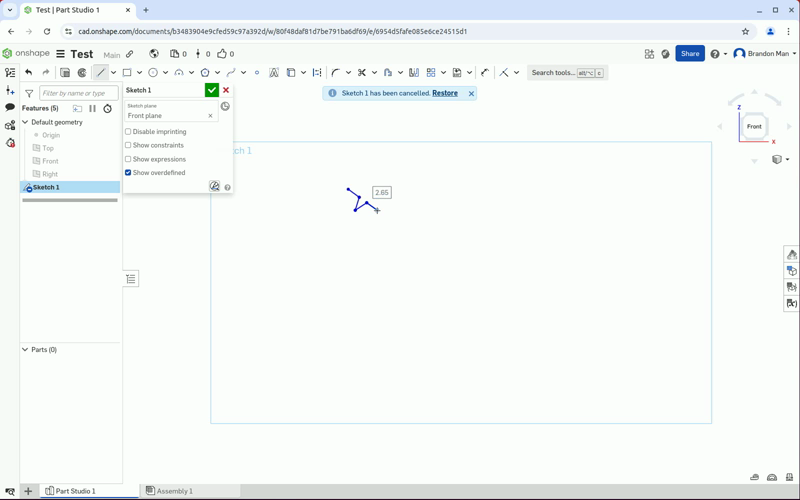
key_down(shift)
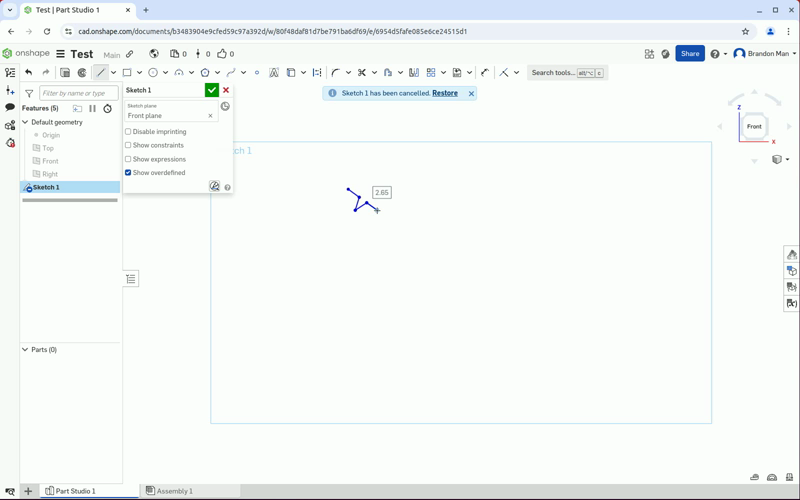
mouse_move(407, 210)
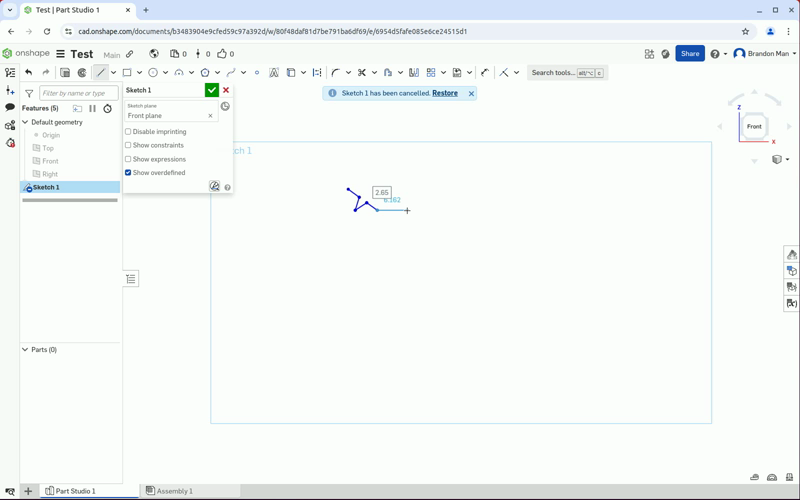
mouse_move(373, 197)
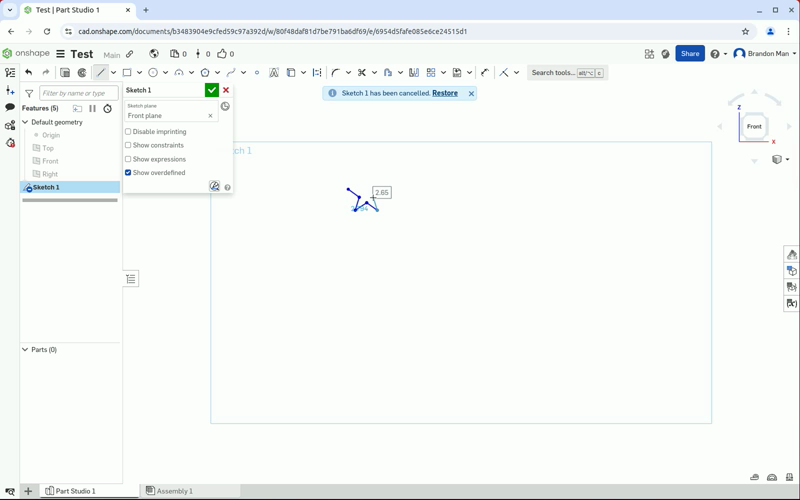
click(373, 197)
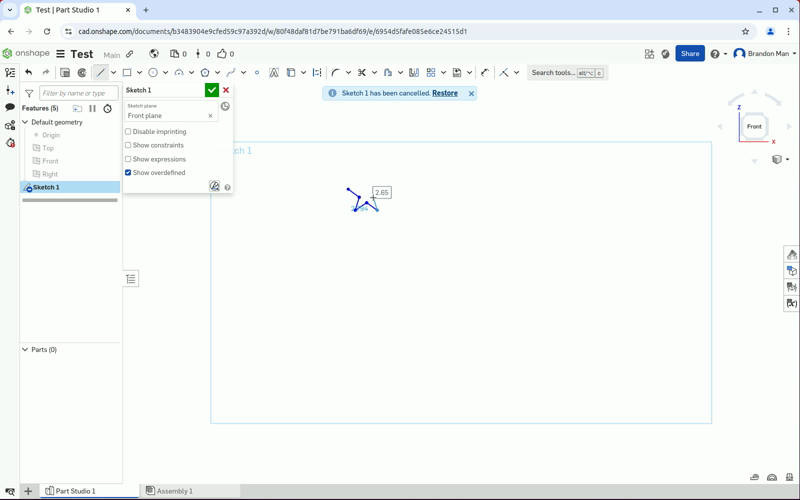
key_up(shift)
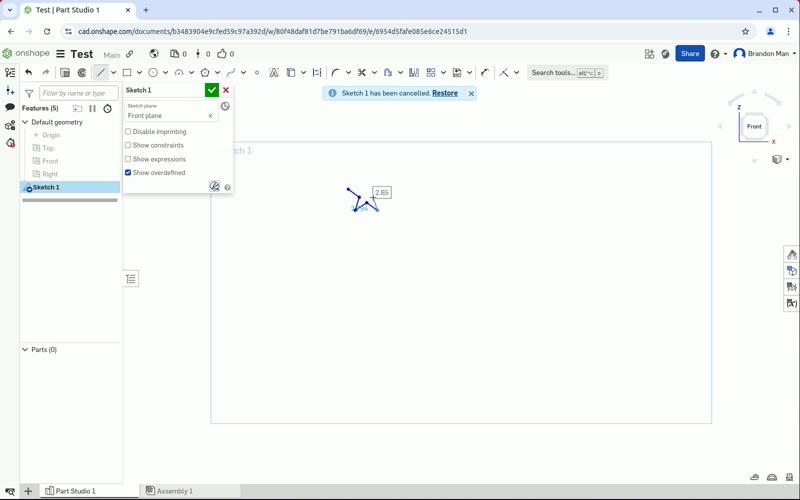
key_down(shift)
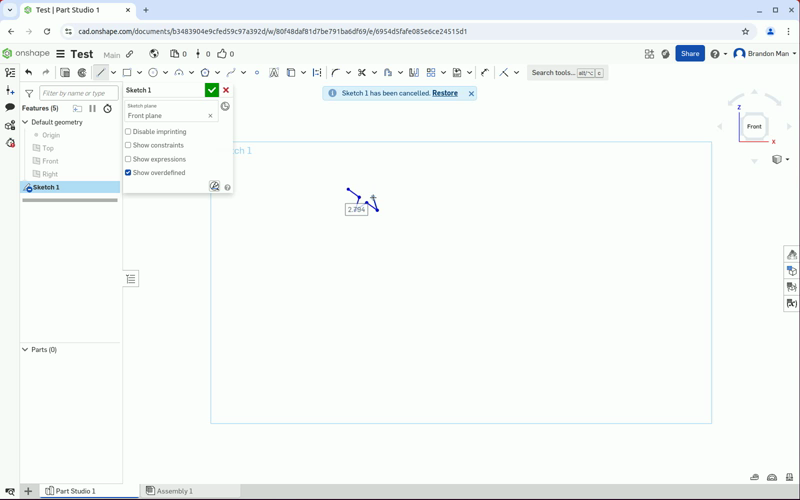
mouse_move(403, 197)
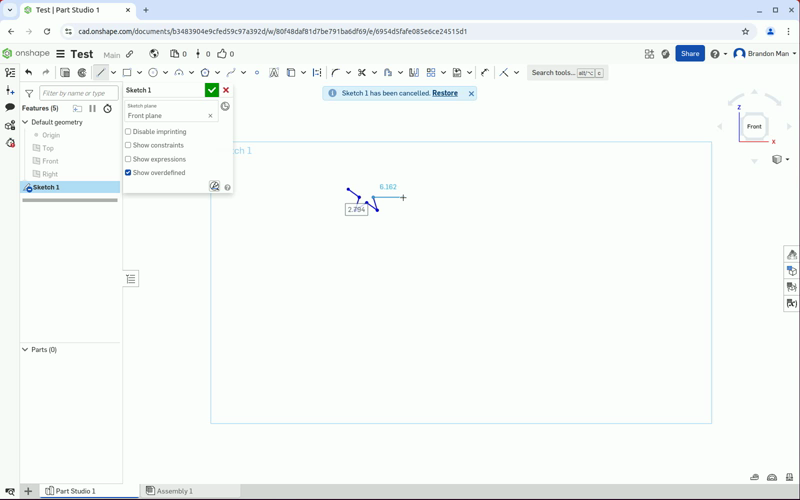
mouse_move(384, 189)
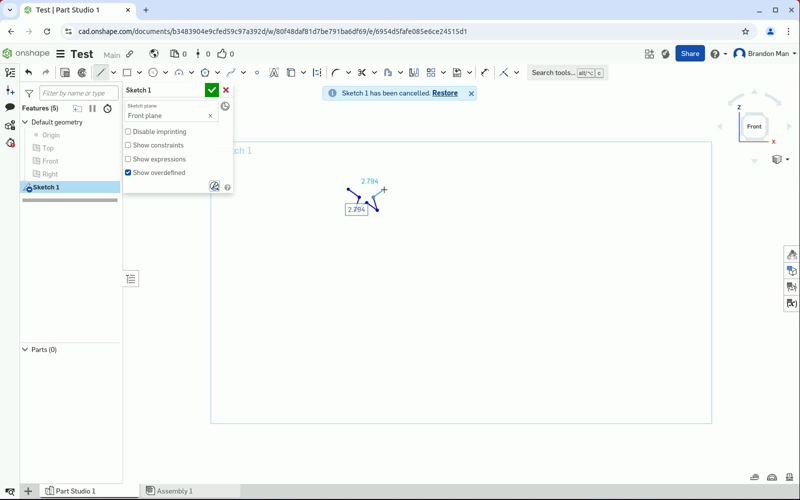
click(384, 189)
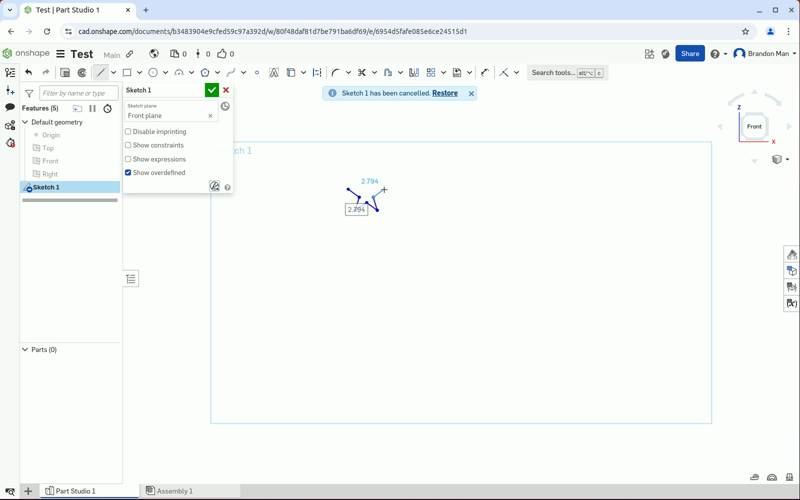
key_up(shift)
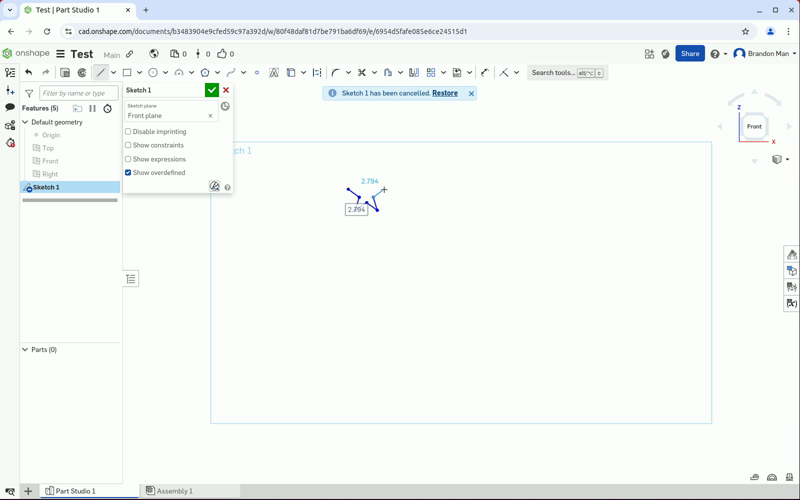
key_down(shift)
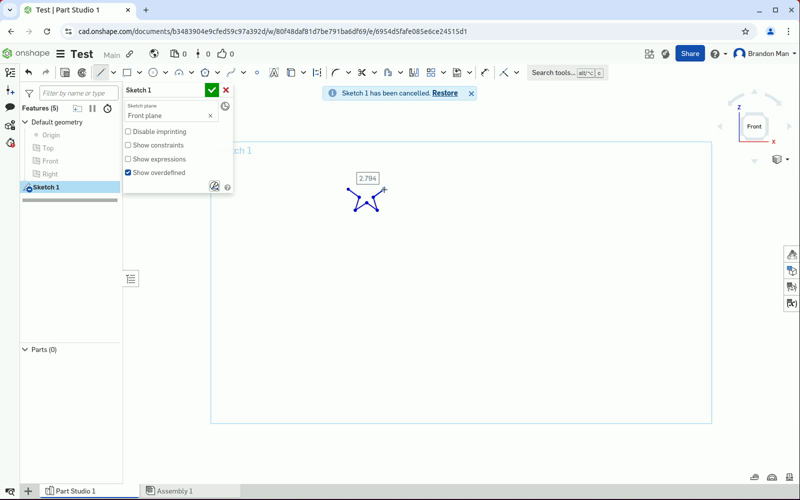
mouse_move(414, 189)
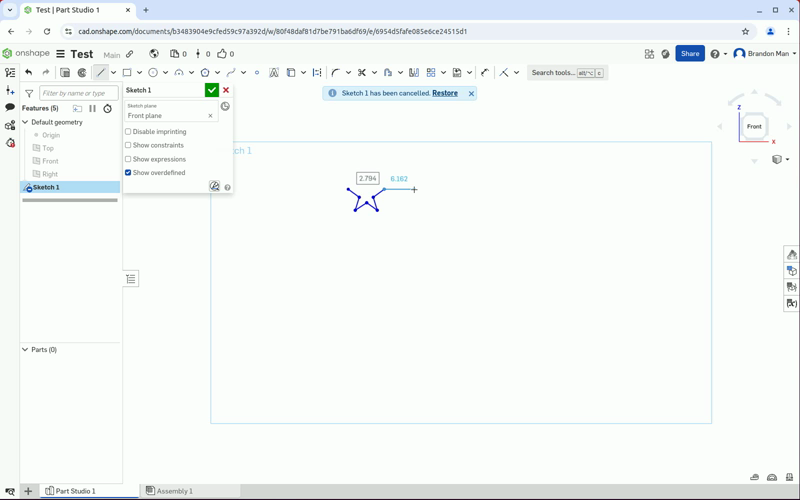
mouse_move(370, 189)
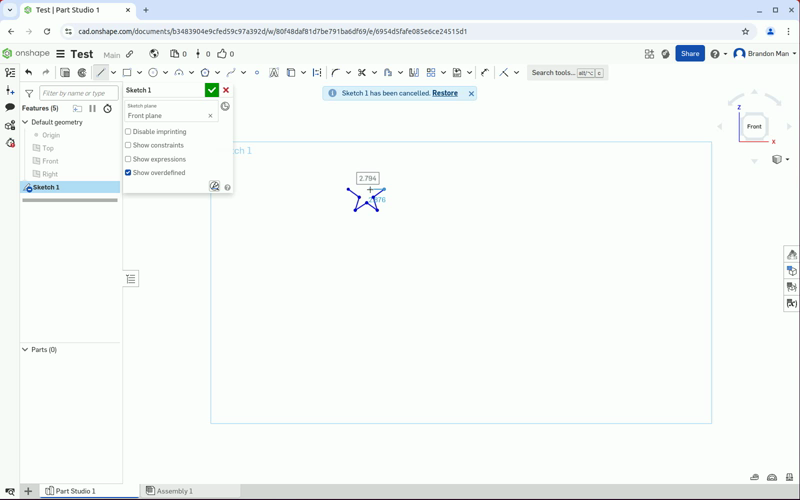
click(370, 189)
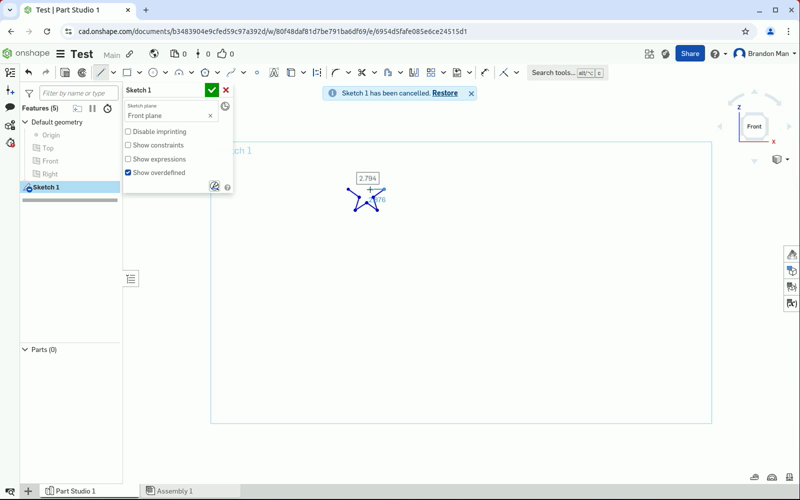
key_up(shift)
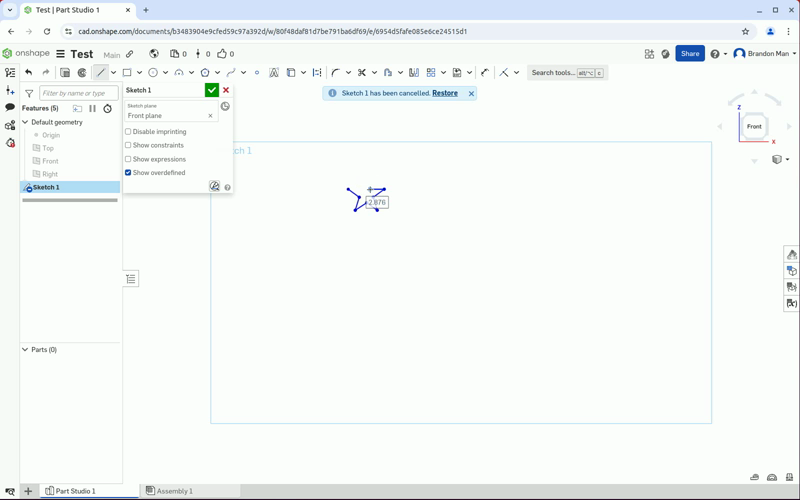
key_down(shift)
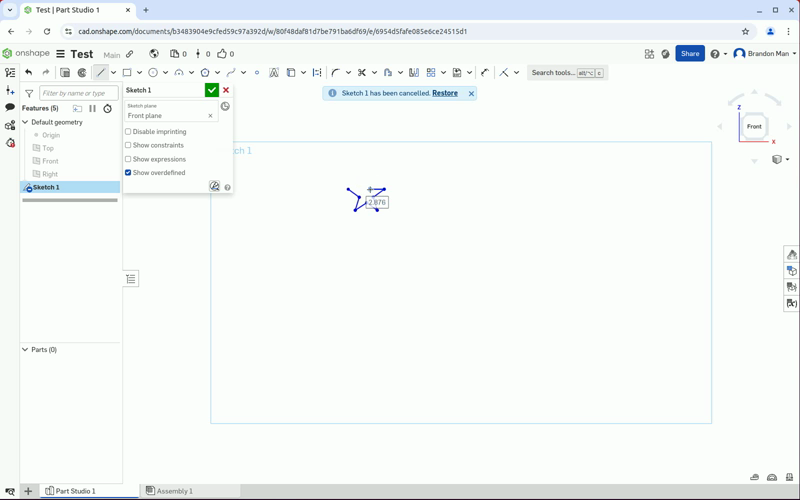
mouse_move(400, 189)
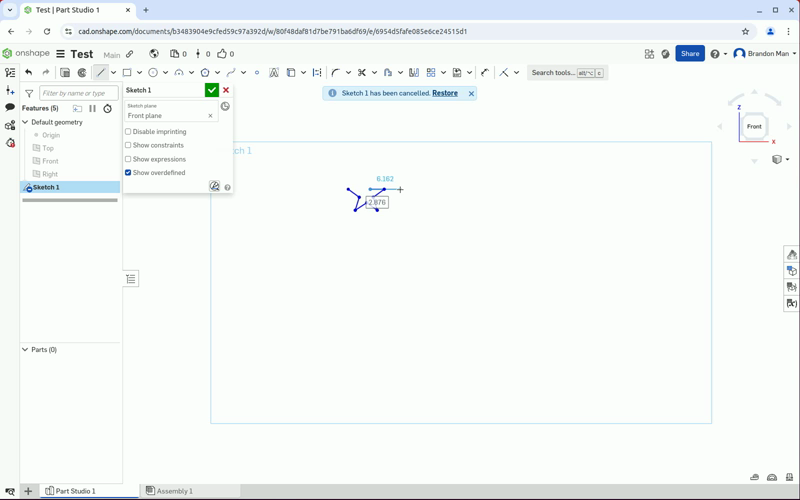
mouse_move(366, 175)
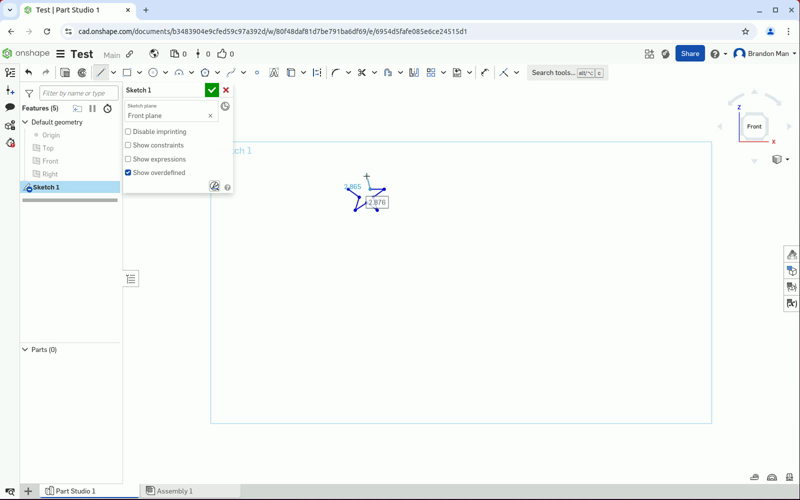
click(366, 175)
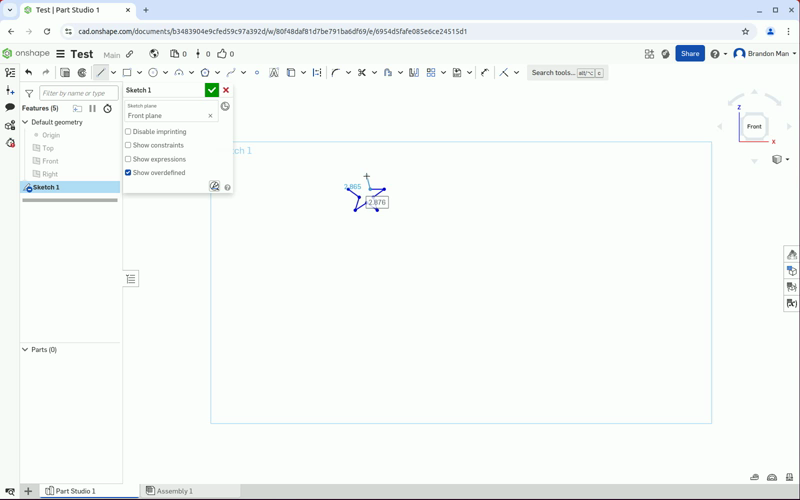
key_up(shift)
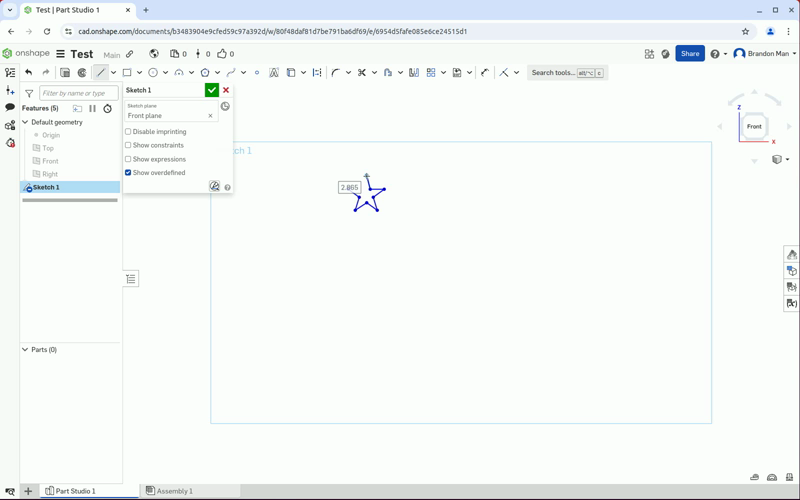
key_down(shift)
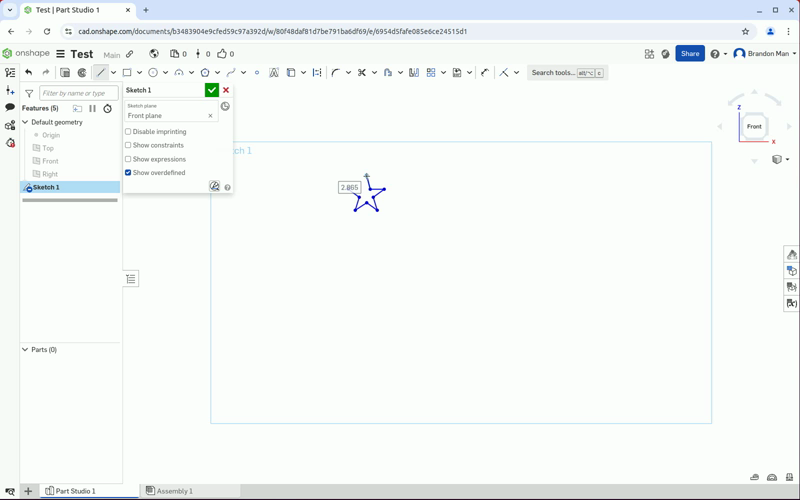
mouse_move(396, 175)
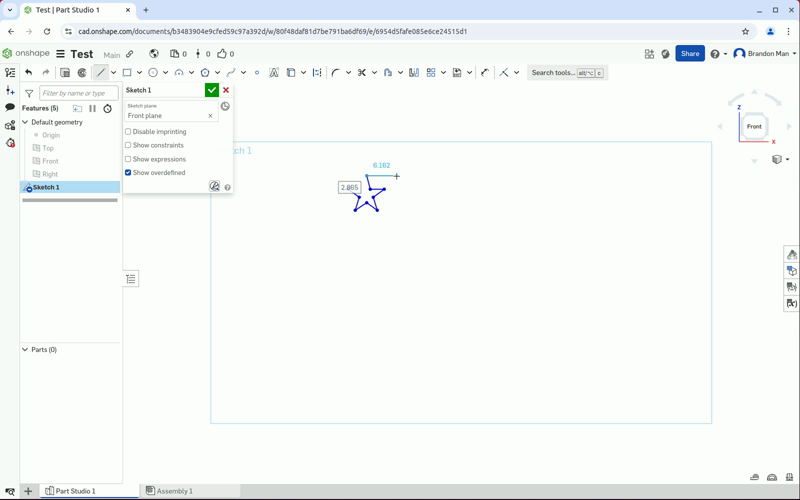
mouse_move(361, 189)
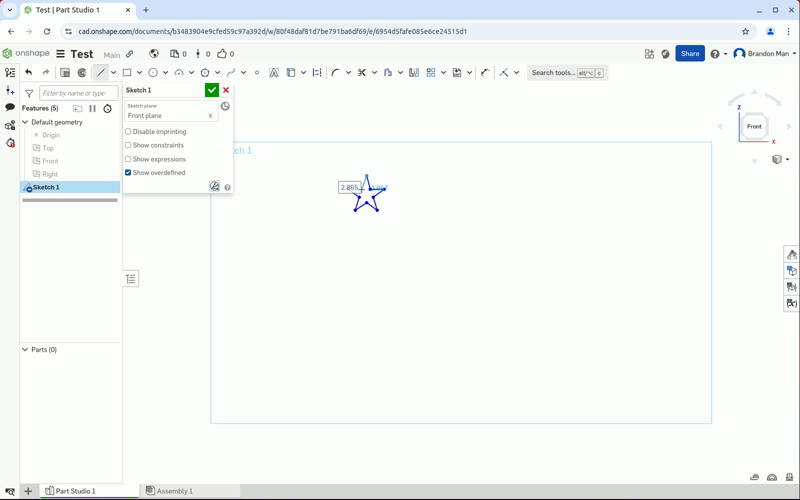
click(361, 189)
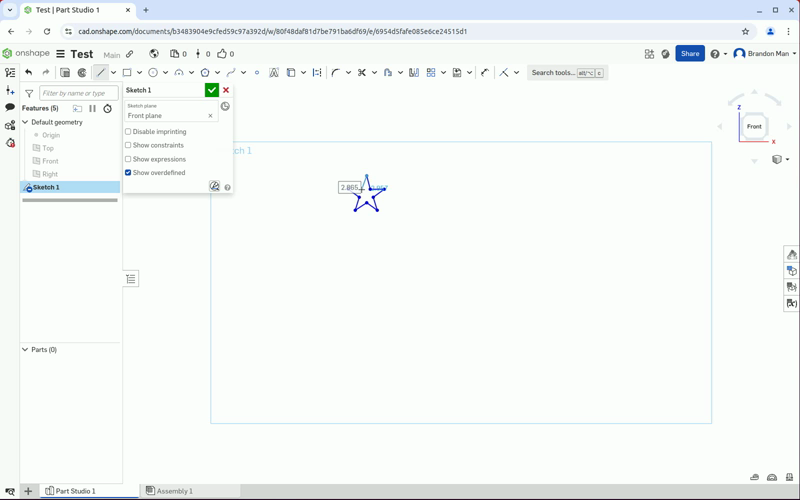
key_up(shift)
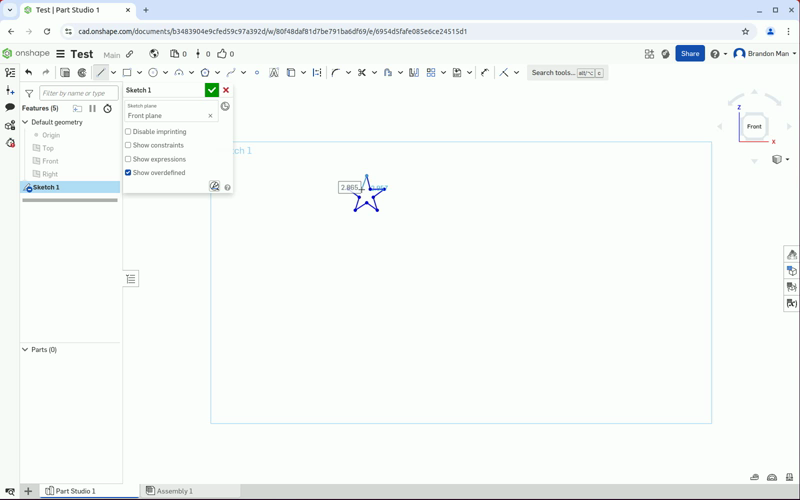
mouse_move(391, 189)
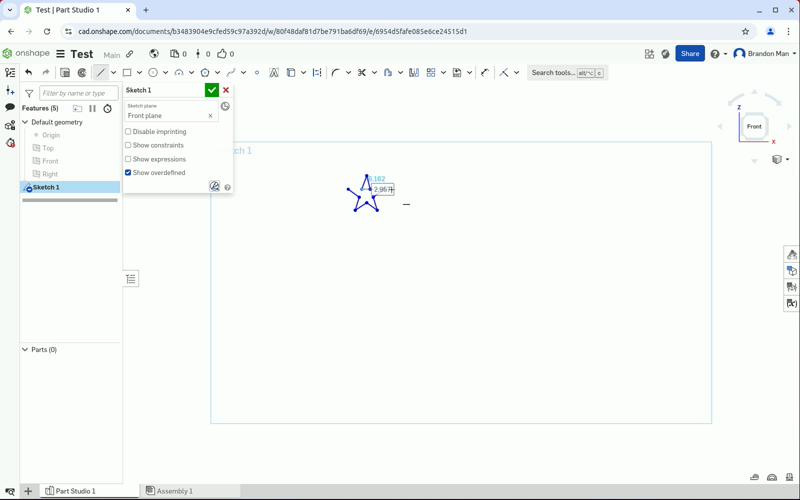
key_down(shift)
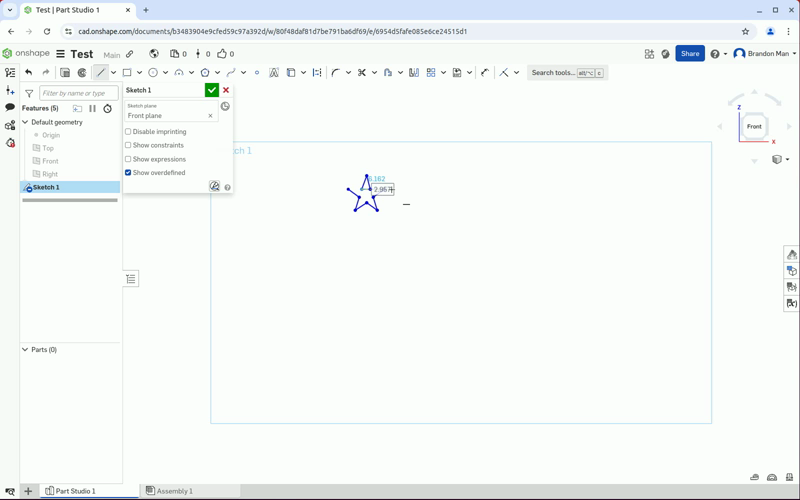
mouse_move(348, 189)
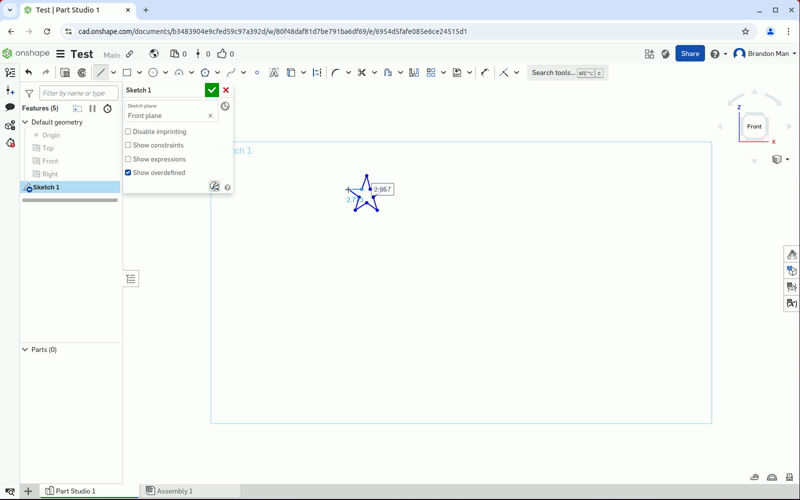
key_up(shift)
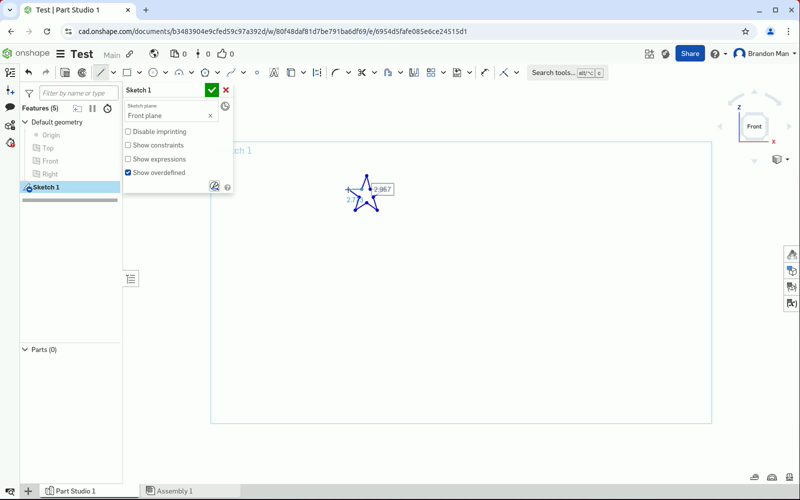
click(348, 189)
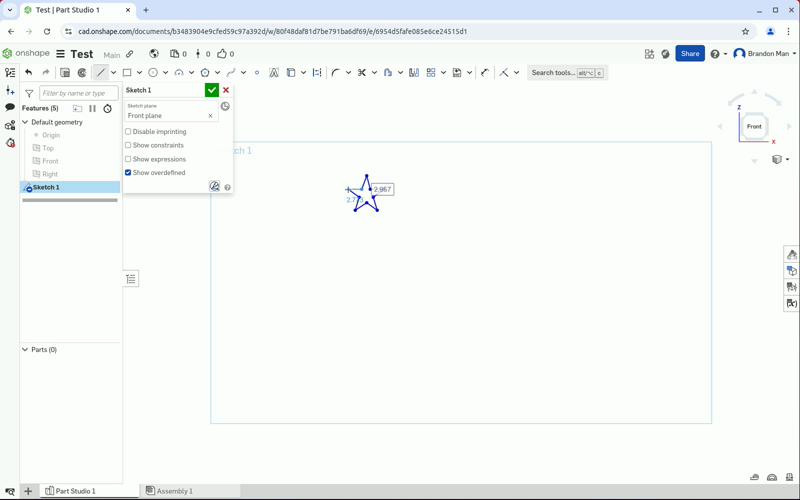
key(esc)
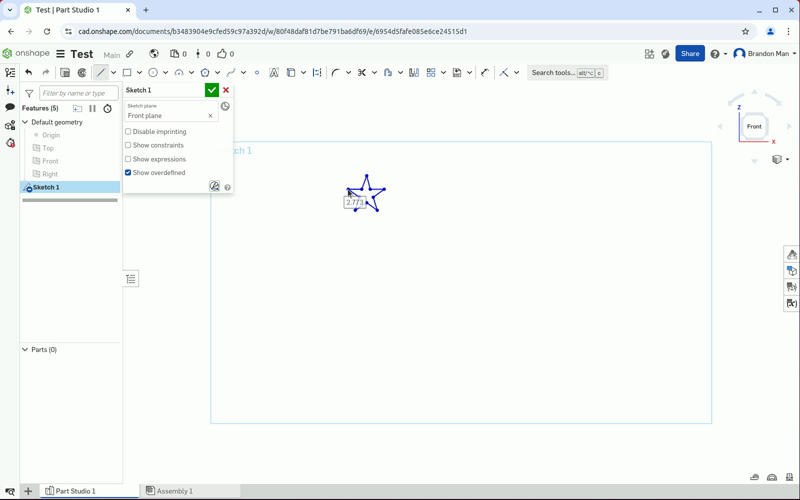
mouse_move(370, 200)
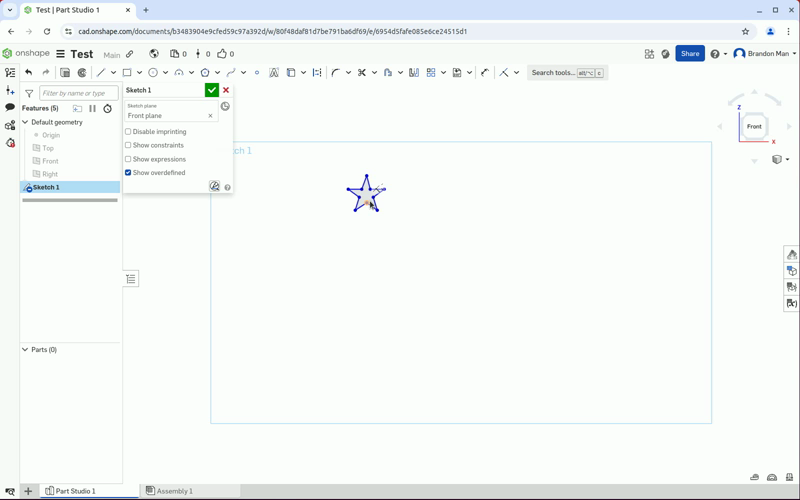
scroll(6)
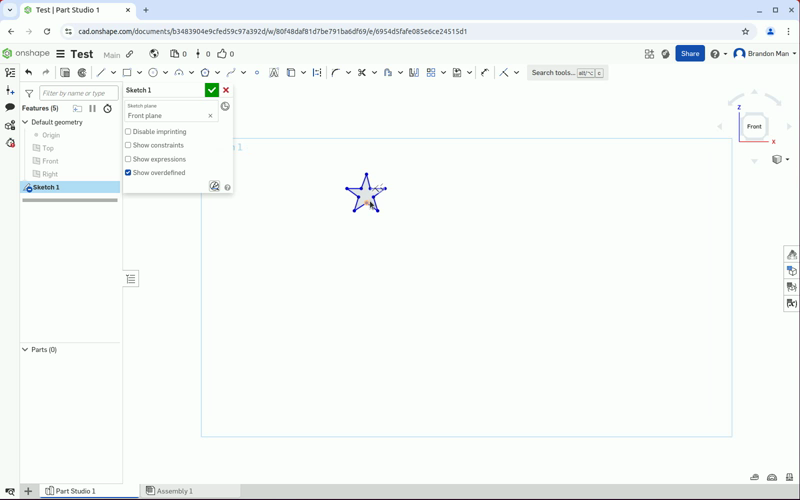
scroll(6)
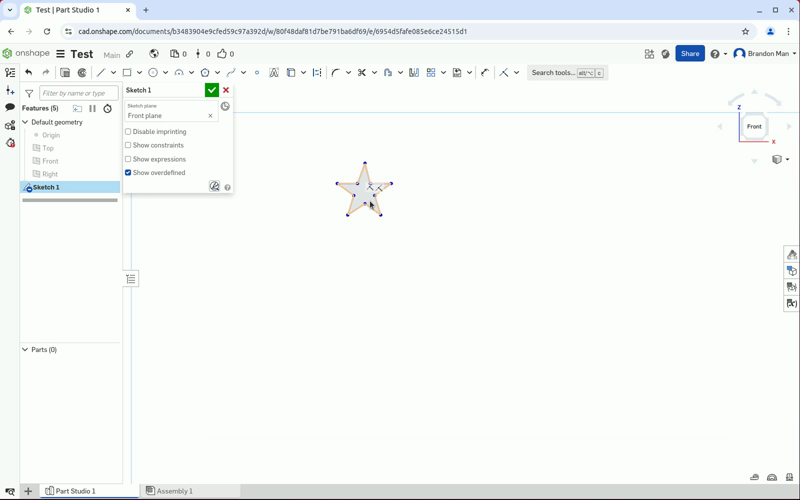
scroll(6)
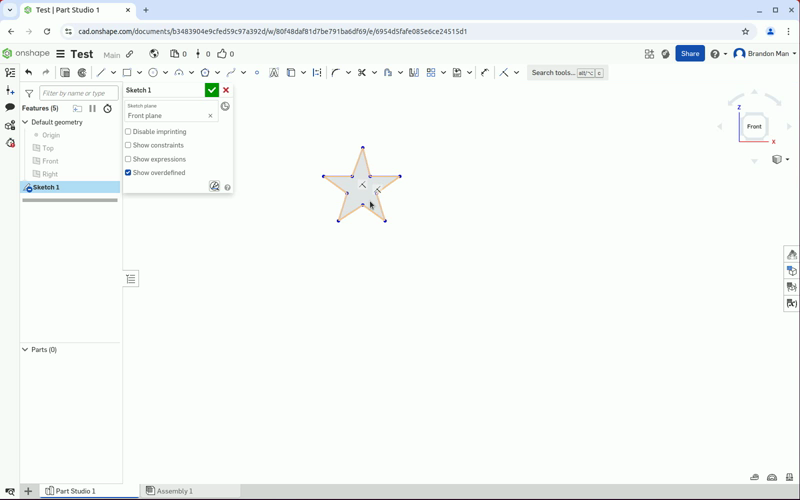
scroll(6)
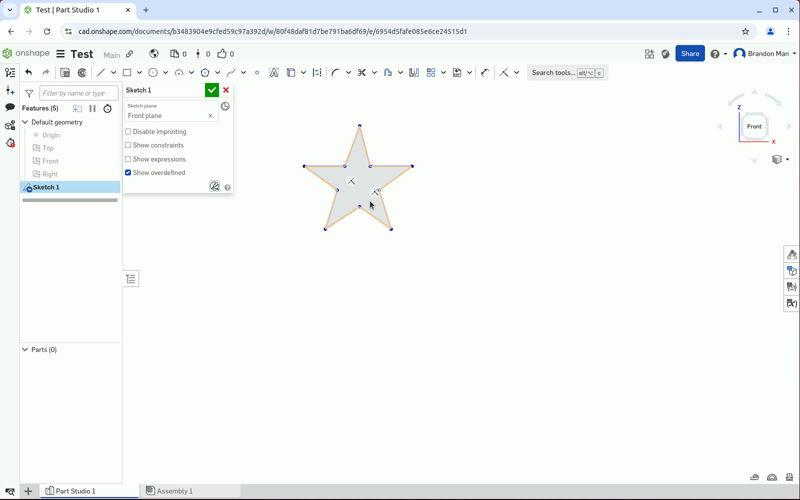
scroll(6)
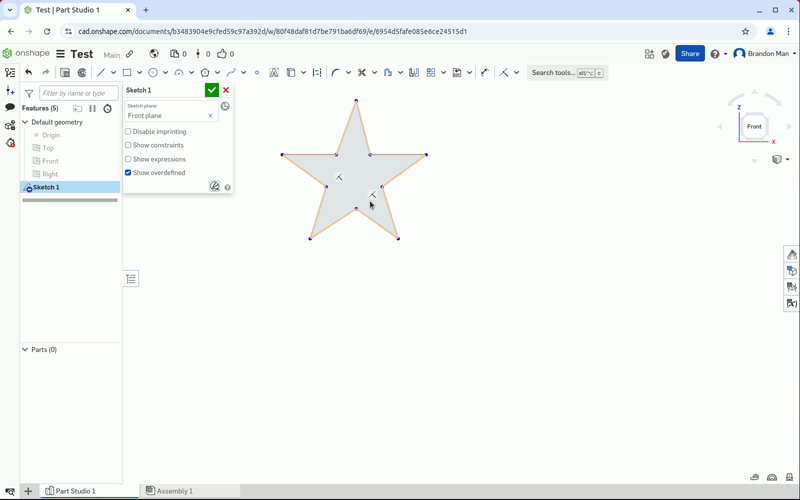
scroll(6)
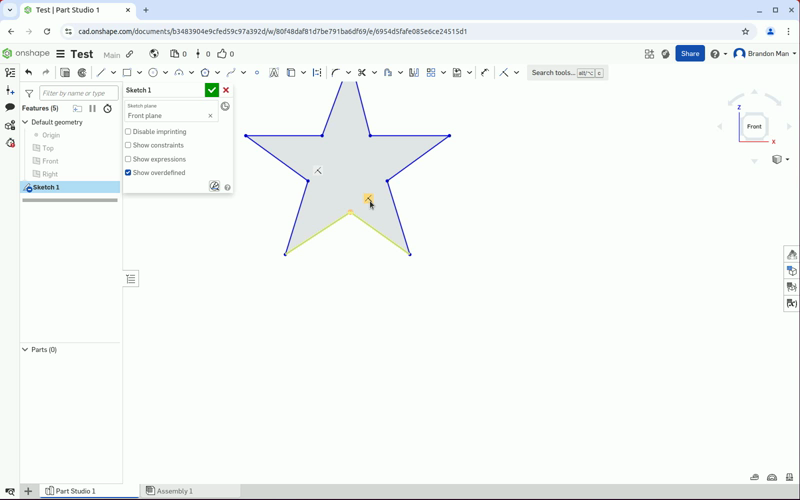
scroll(6)
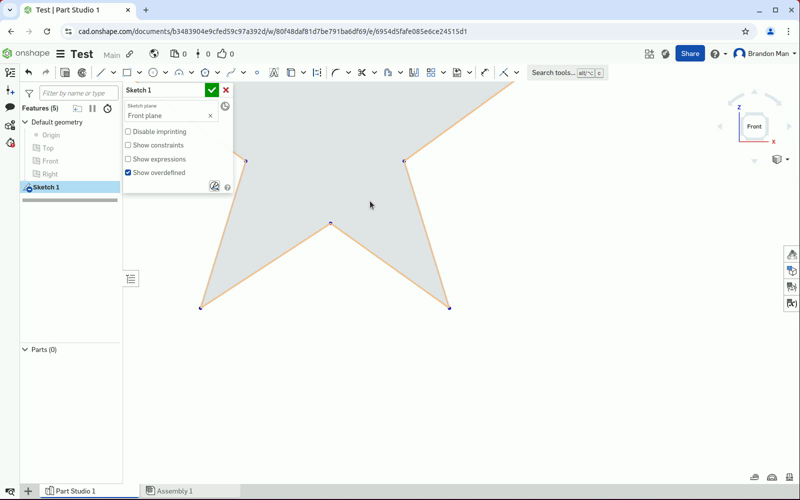
click(370, 200)
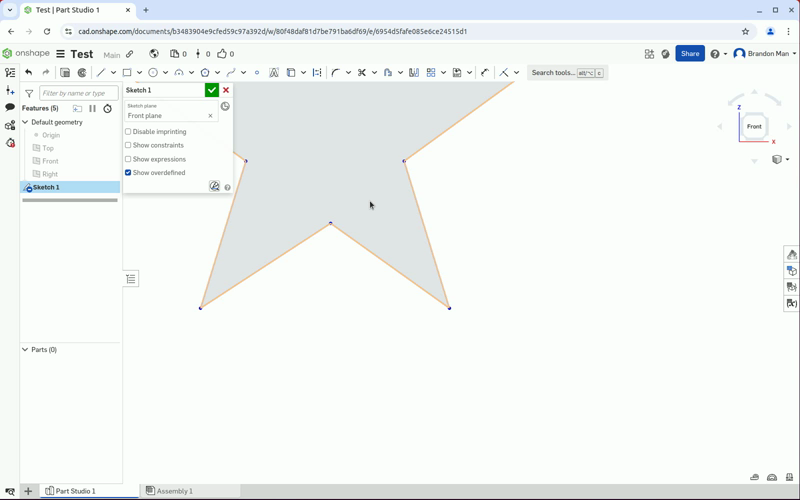
scroll(-6)
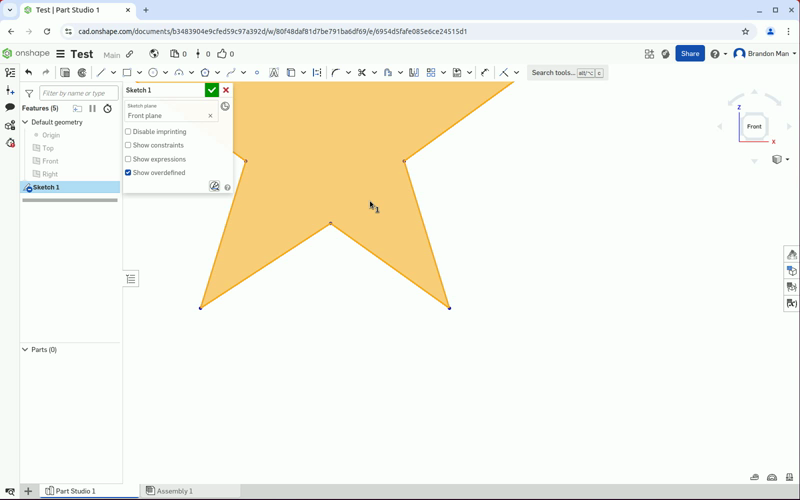
scroll(-6)
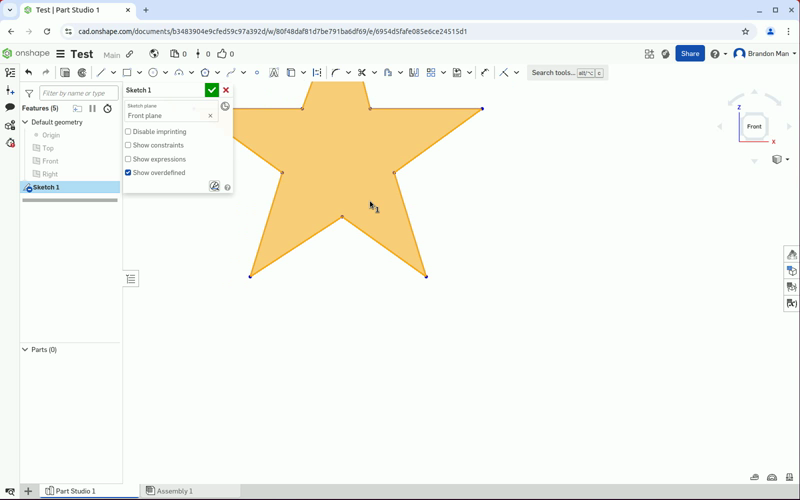
scroll(-6)
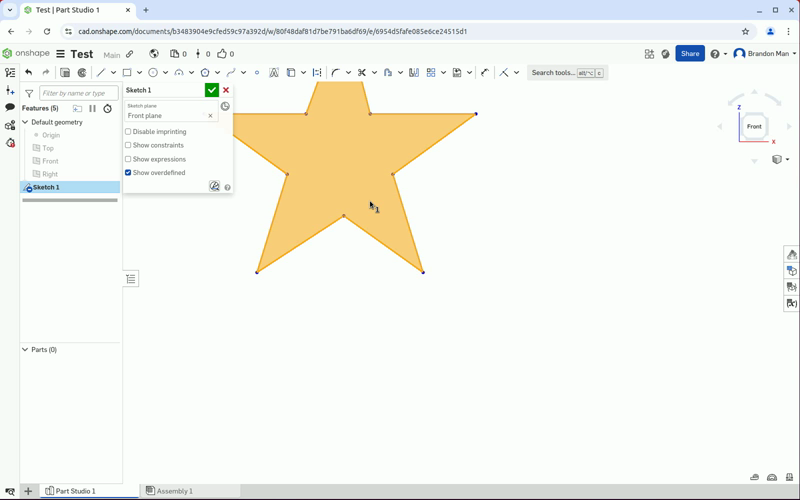
scroll(-6)
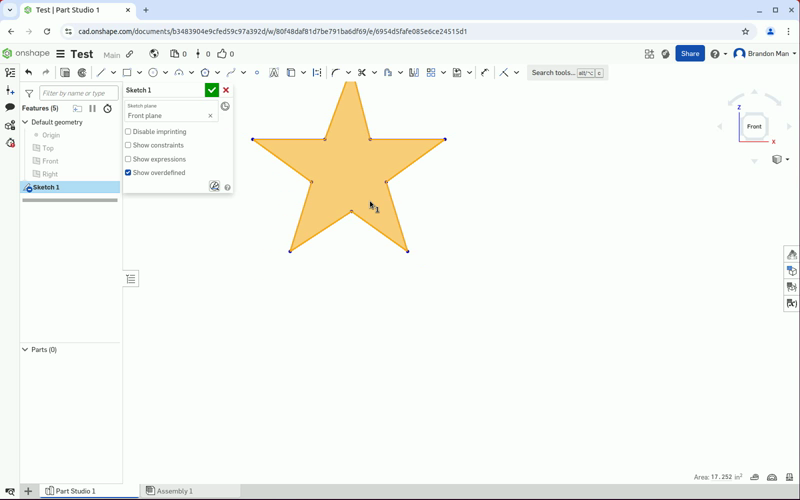
scroll(-6)
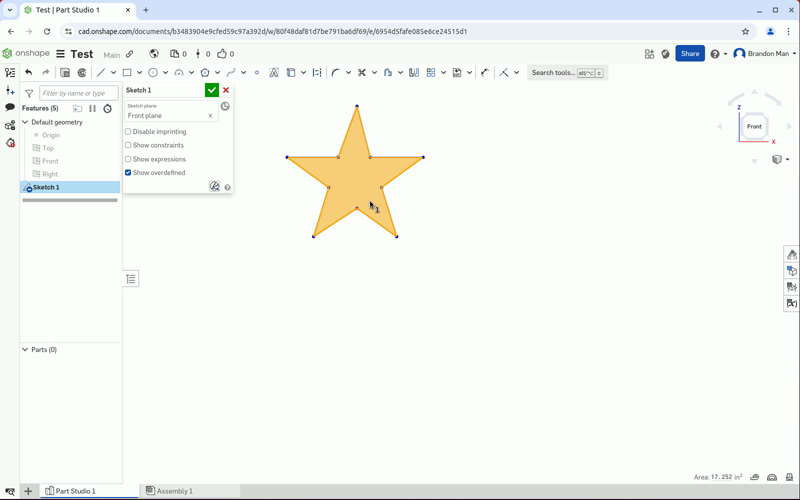
scroll(-6)
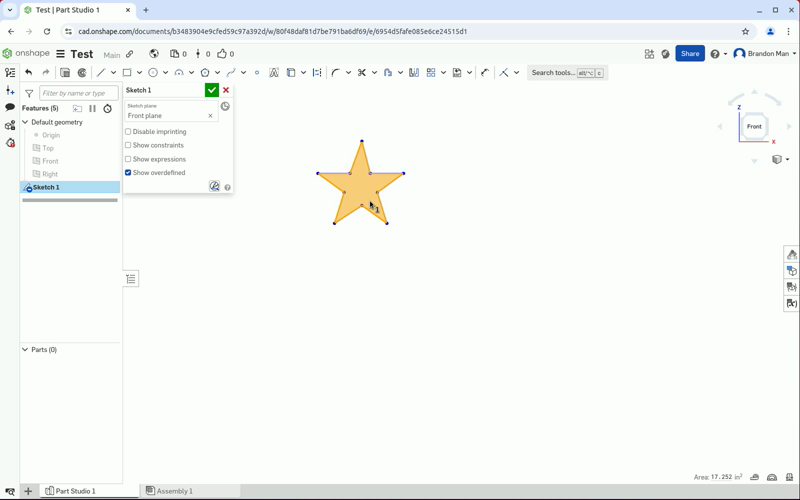
scroll(-6)
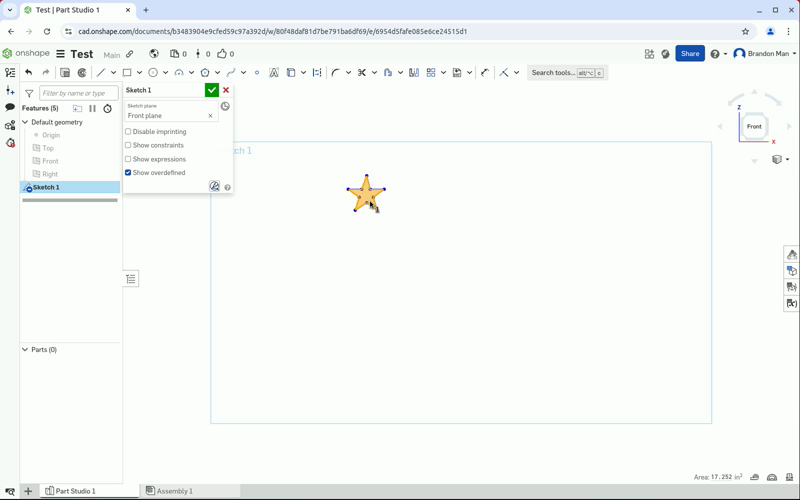
mouse_move(73, 352)
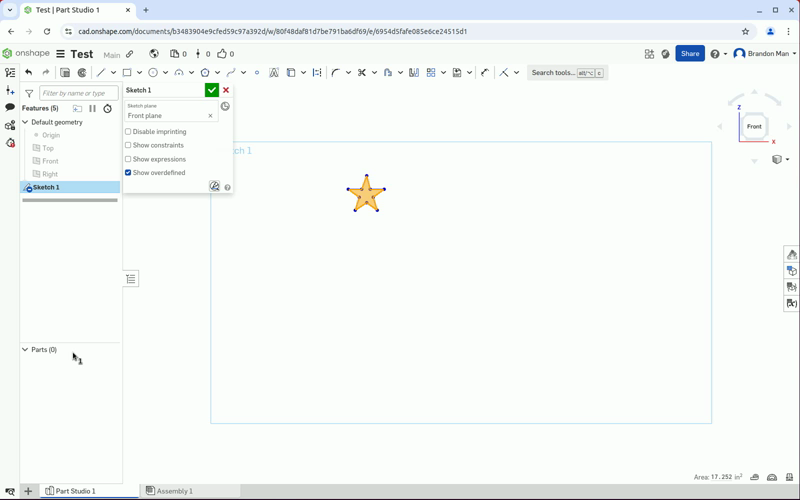
key(shift+y)
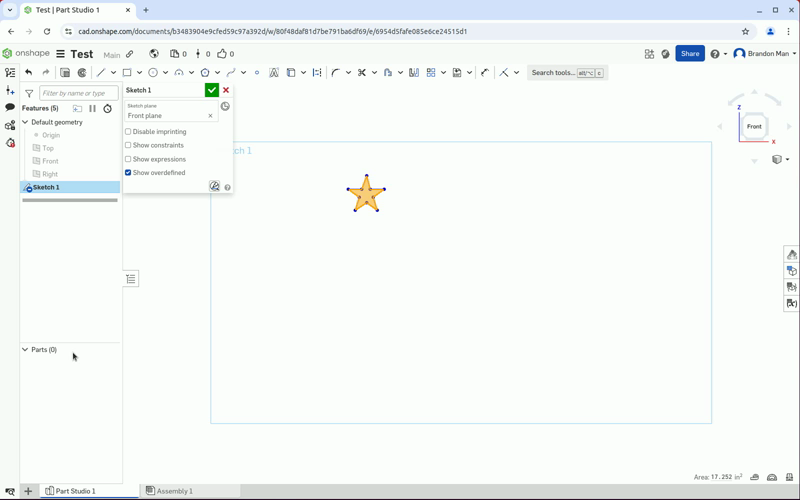
key(shift+e)
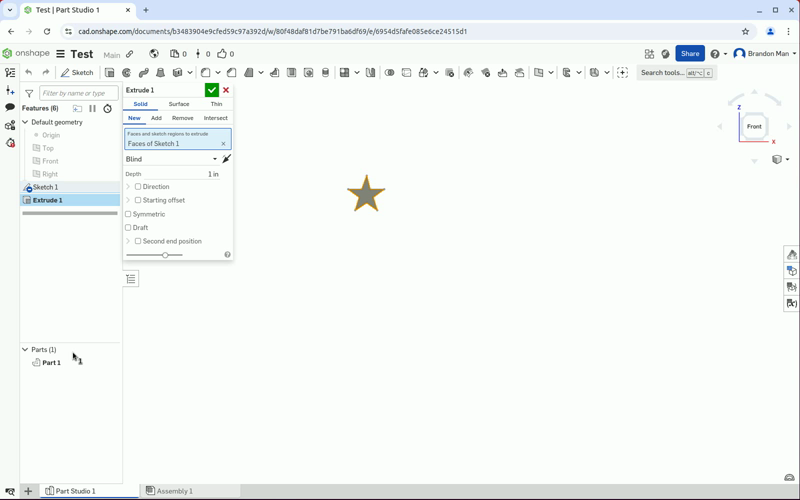
mouse_move(143, 106)
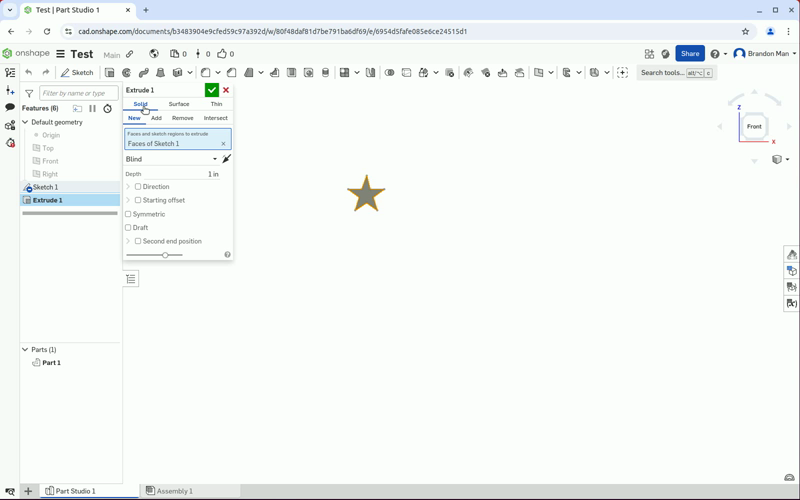
click(143, 106)
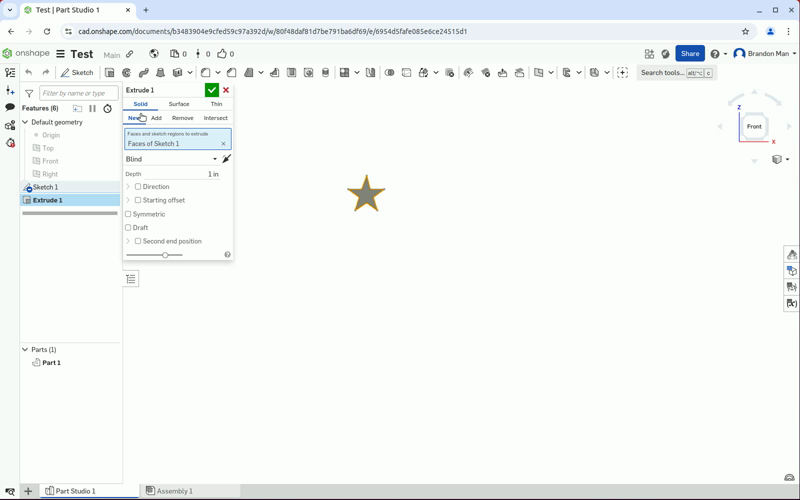
mouse_move(137, 120)
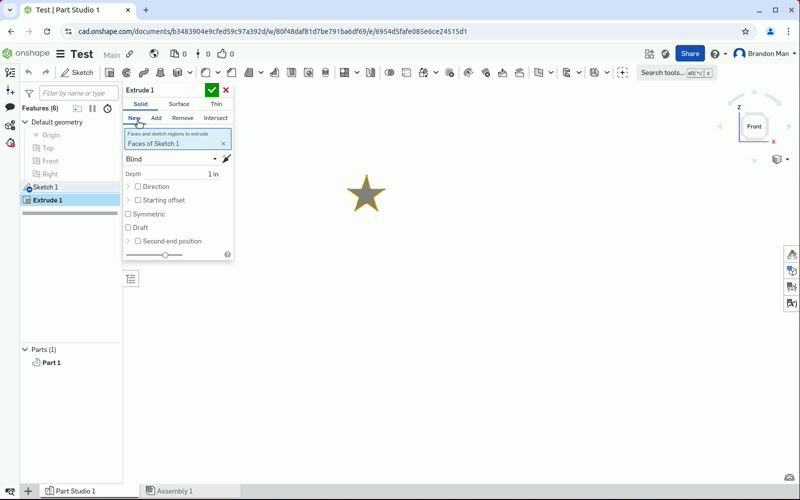
click(137, 120)
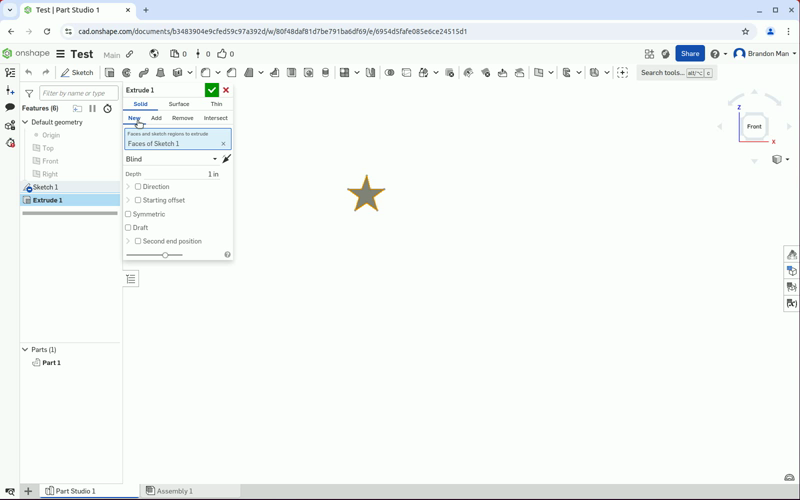
key(tab, 4)
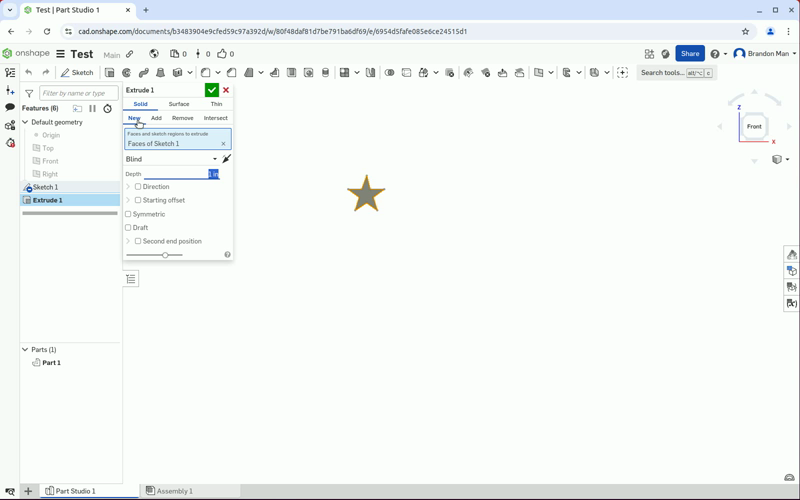
text(0.241)
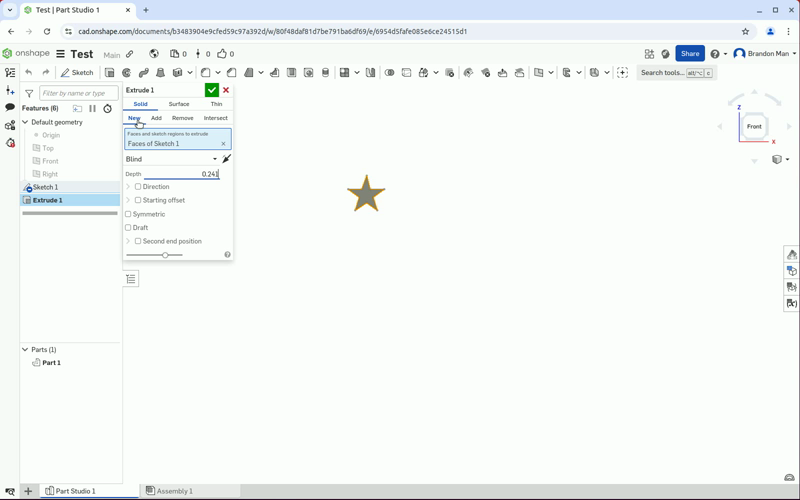
key(enter)
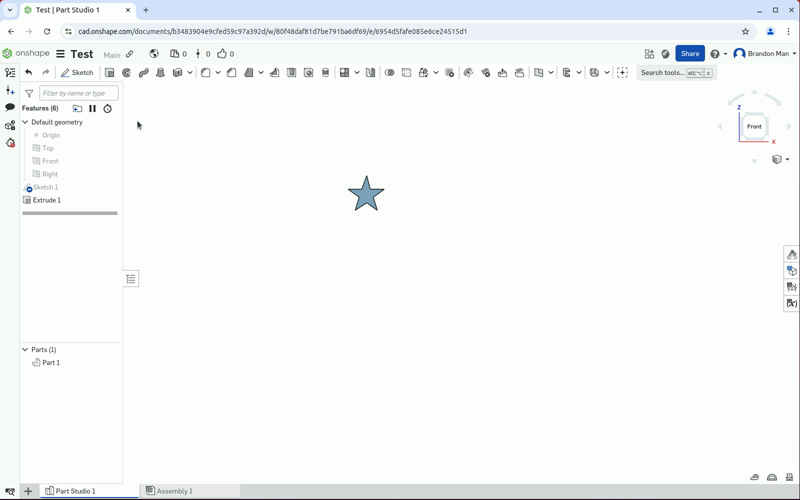
key(shift+h)
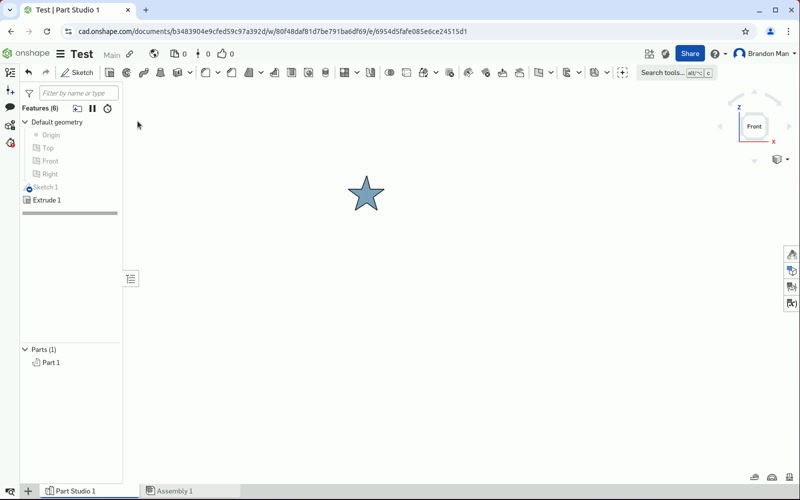
key(shift+h)
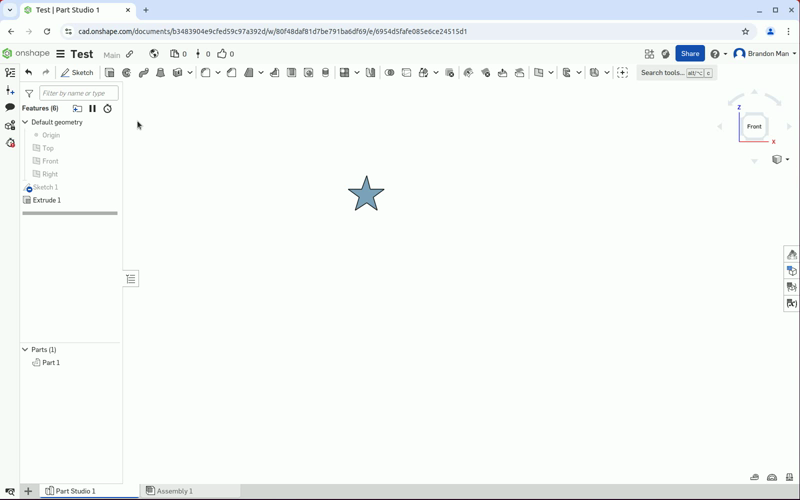
mouse_move(73, 189)
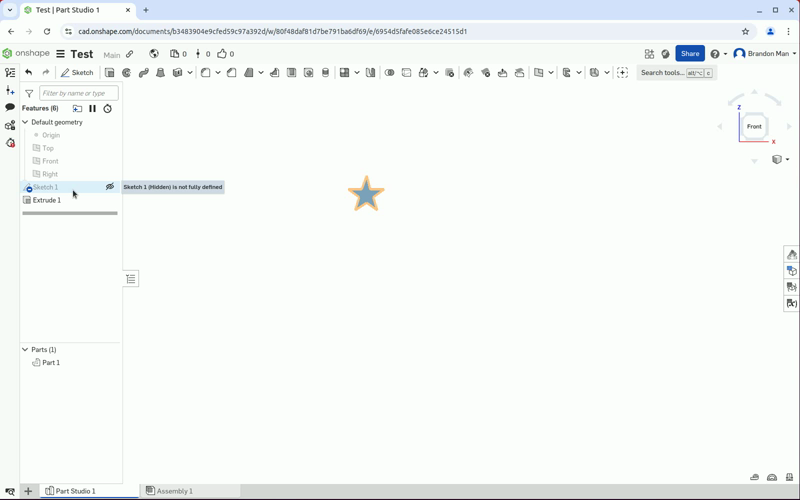
click(73, 189)
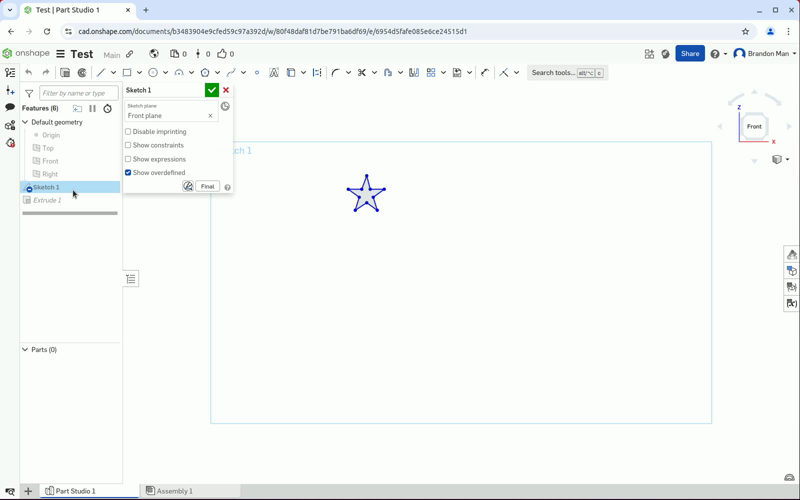
mouse_move(229, 92)
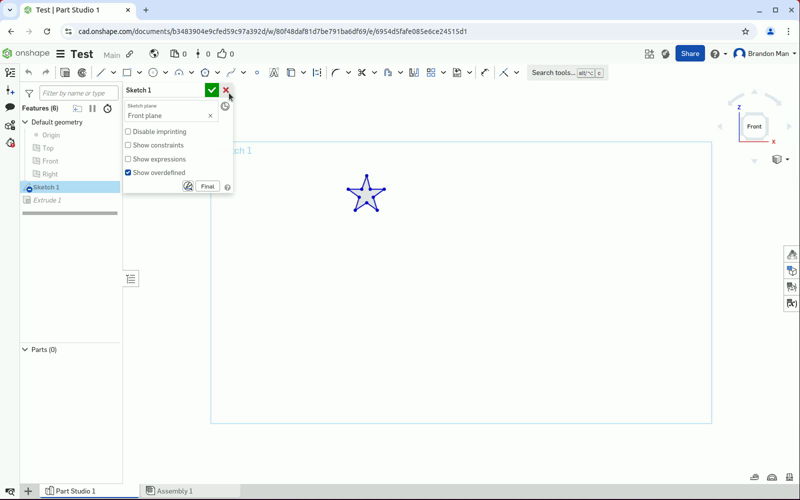
click(229, 92)
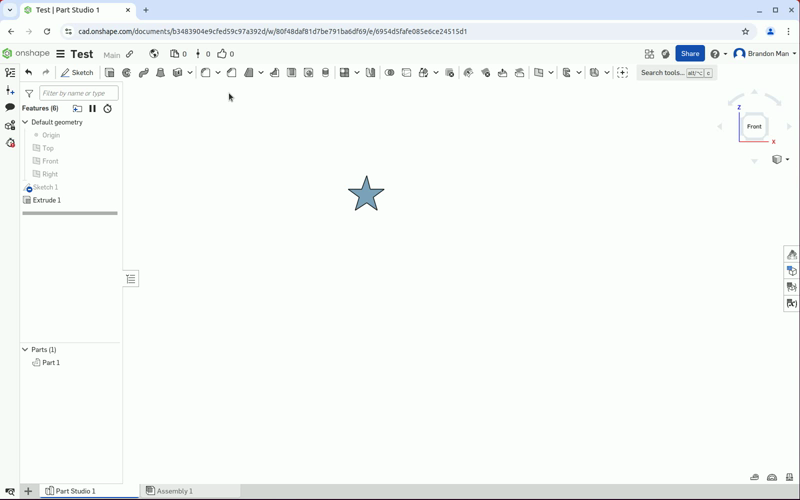
mouse_move(541, 75)
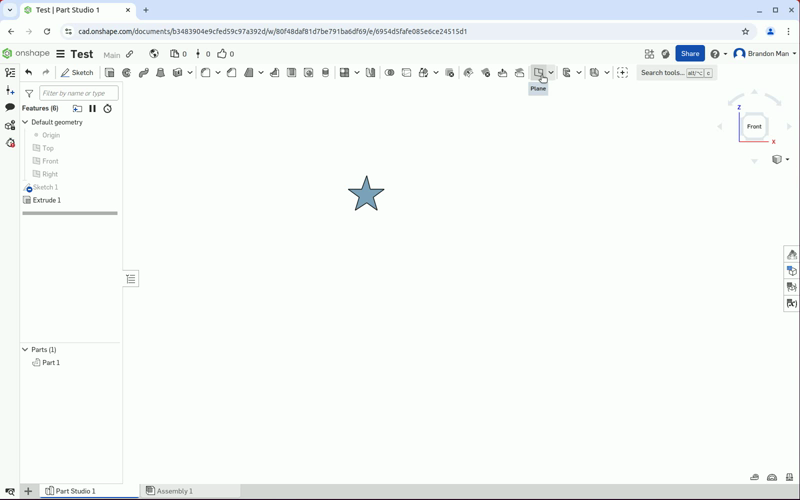
click(541, 75)
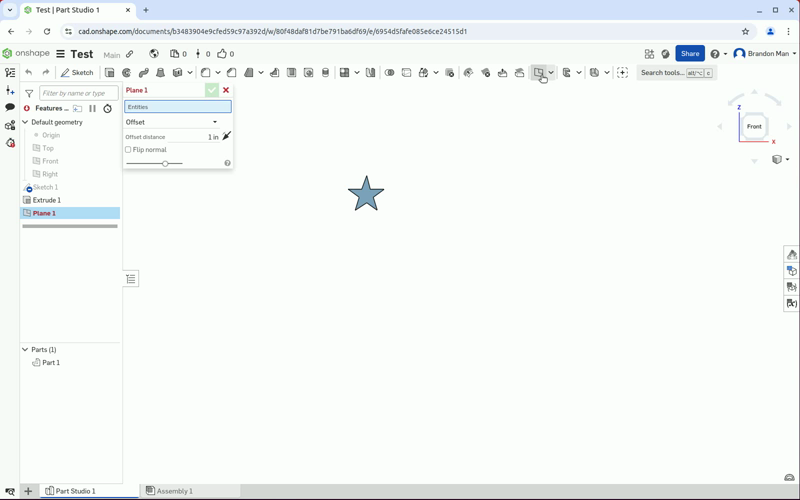
mouse_move(73, 163)
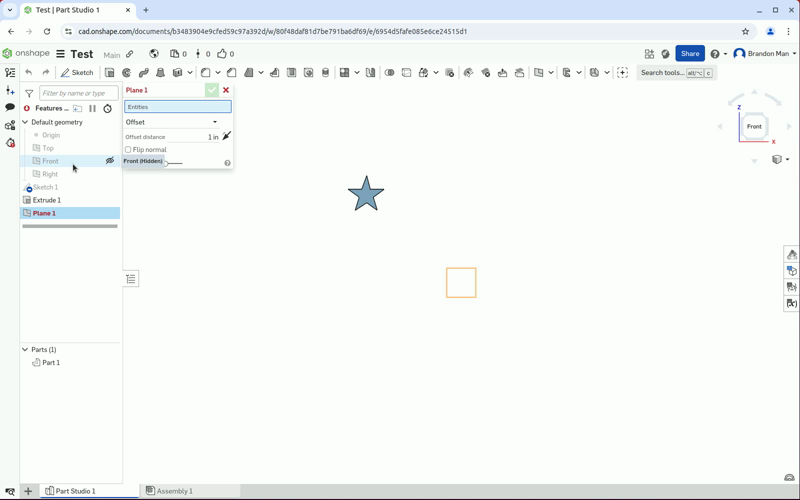
click(73, 163)
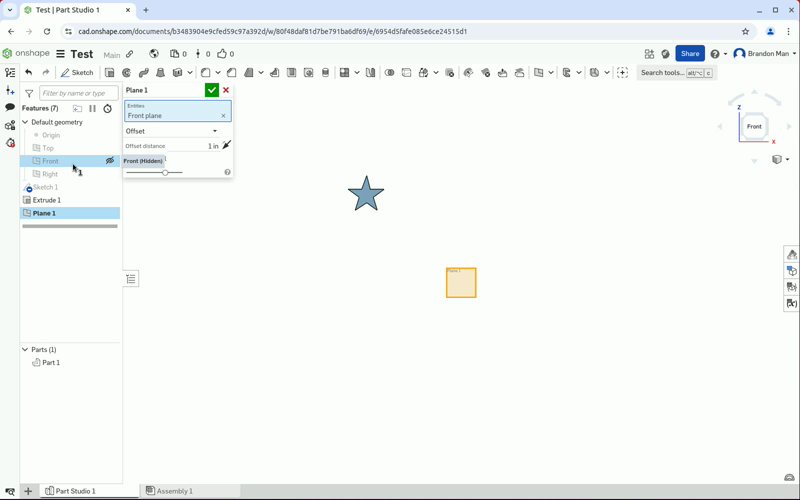
key(tab, 2)
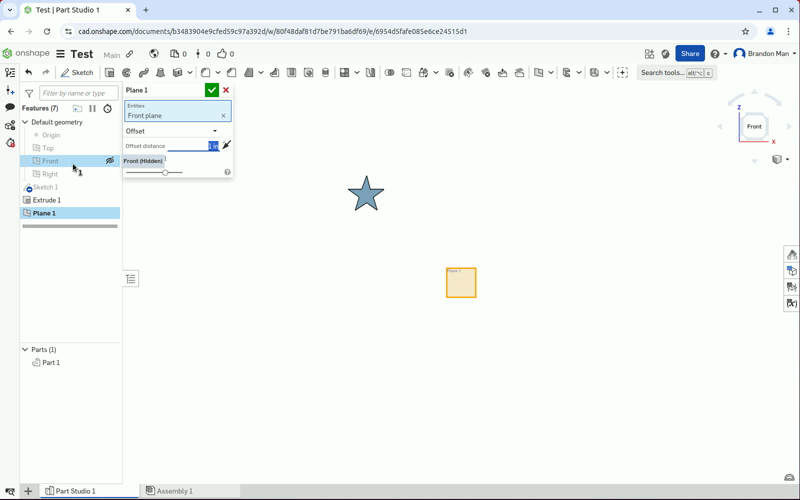
text(0.246)
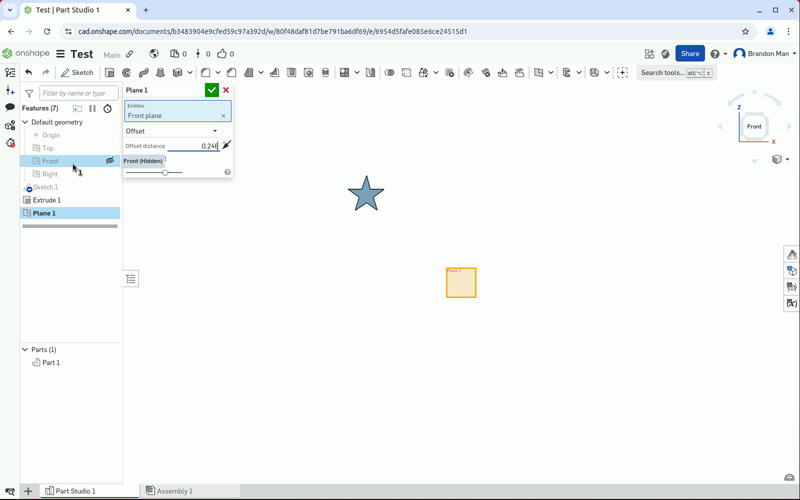
key(enter, 2)
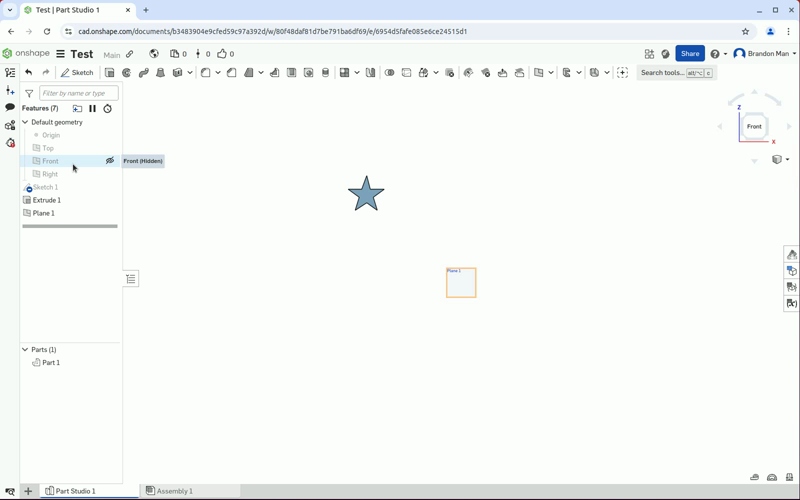
key(shift+s)
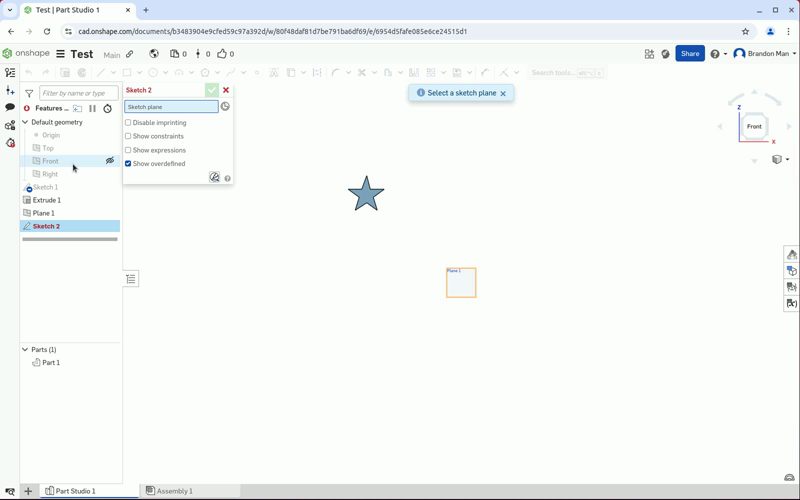
mouse_move(73, 215)
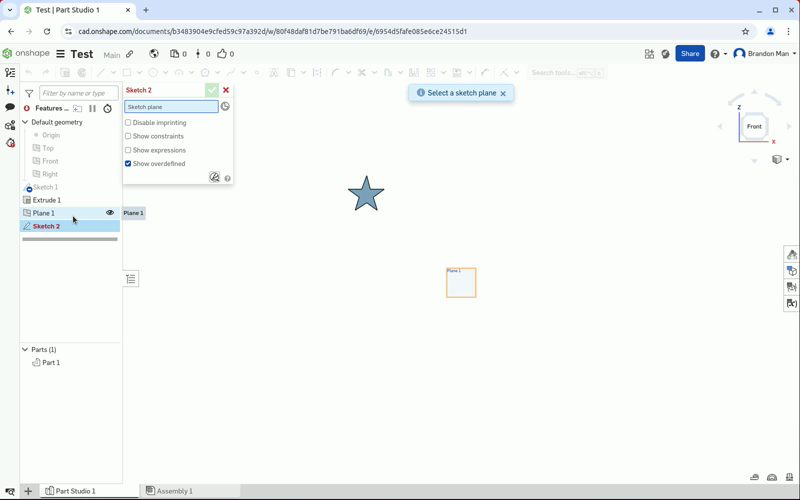
click(73, 215)
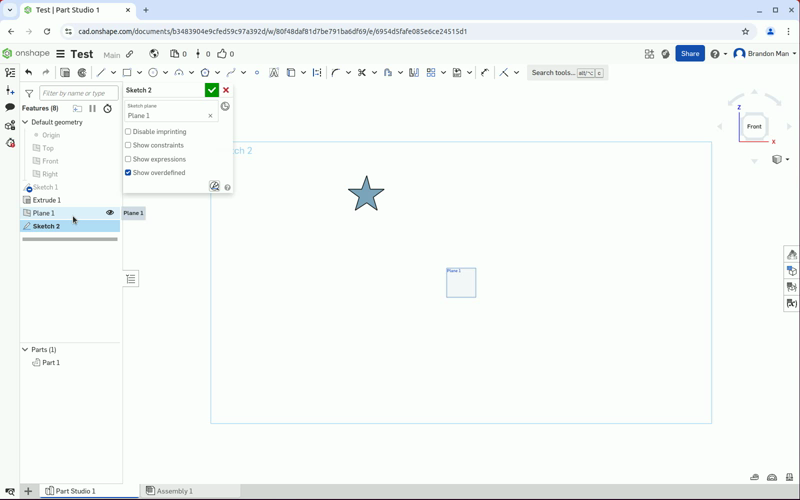
mouse_move(73, 352)
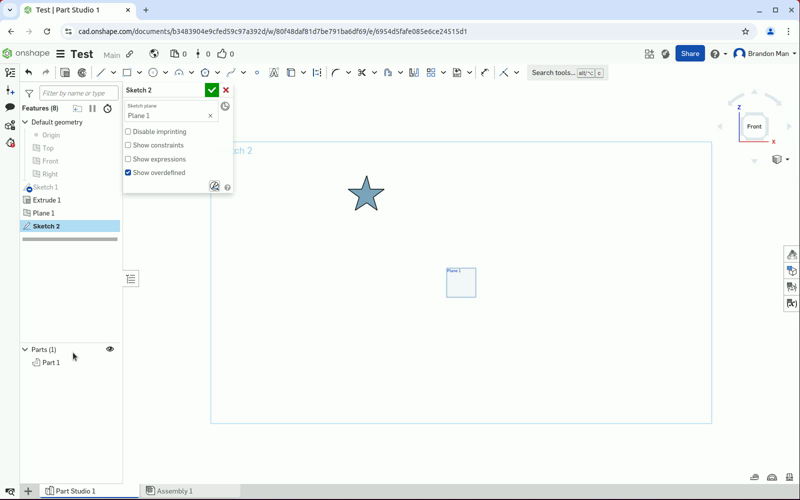
key(y)
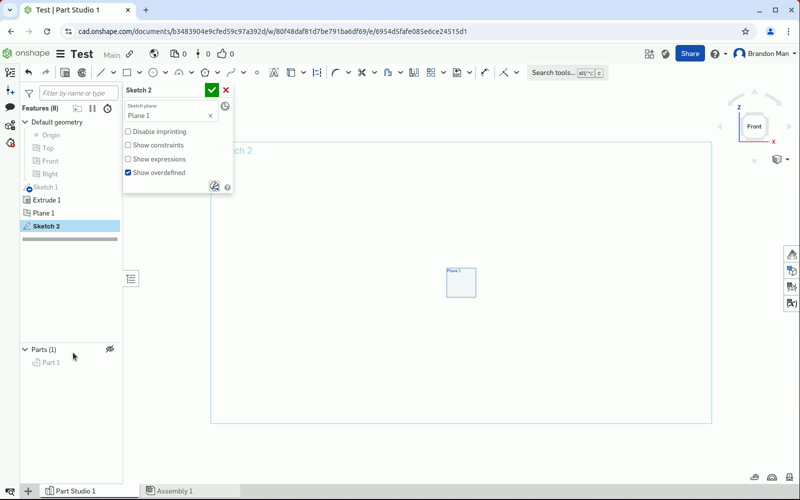
key(l)
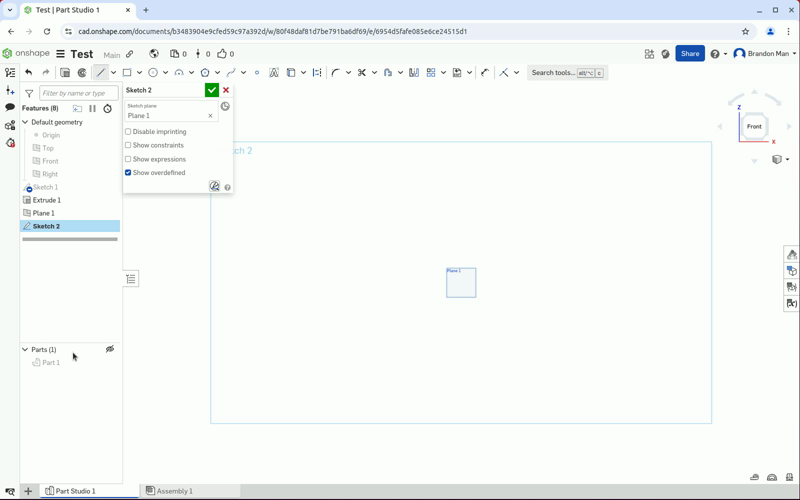
key_down(shift)
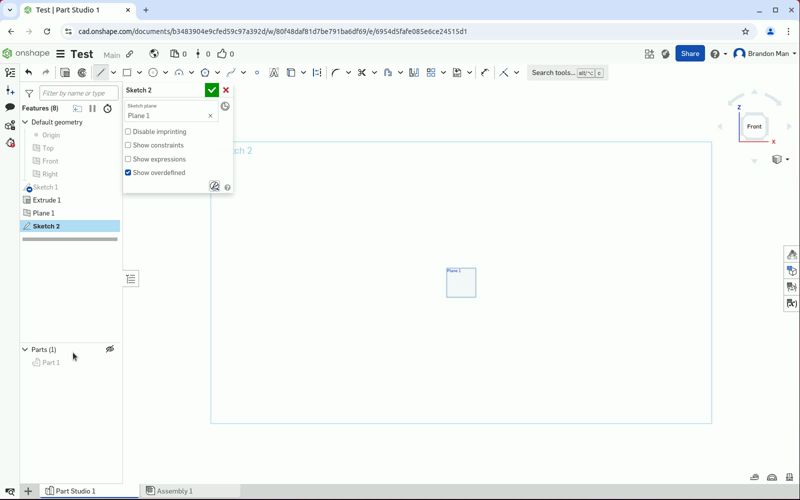
mouse_move(349, 190)
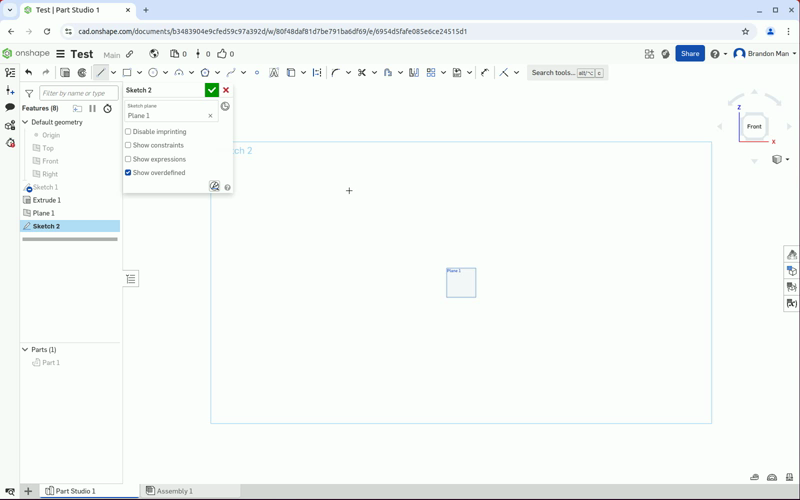
click(349, 190)
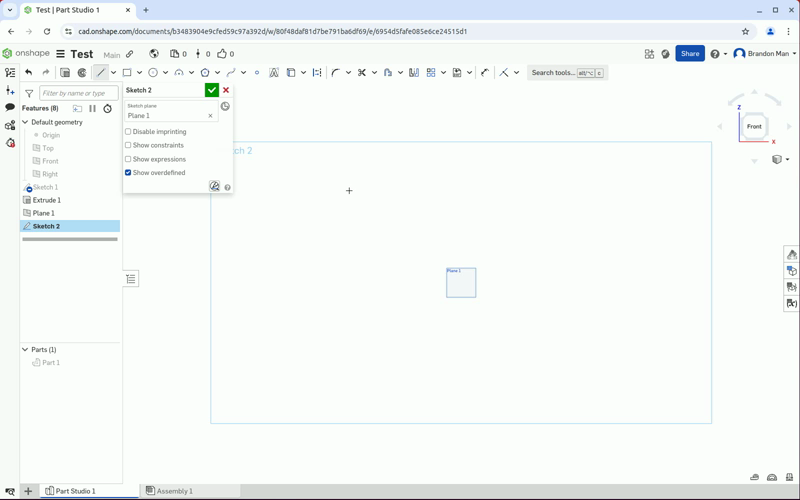
key_up(shift)
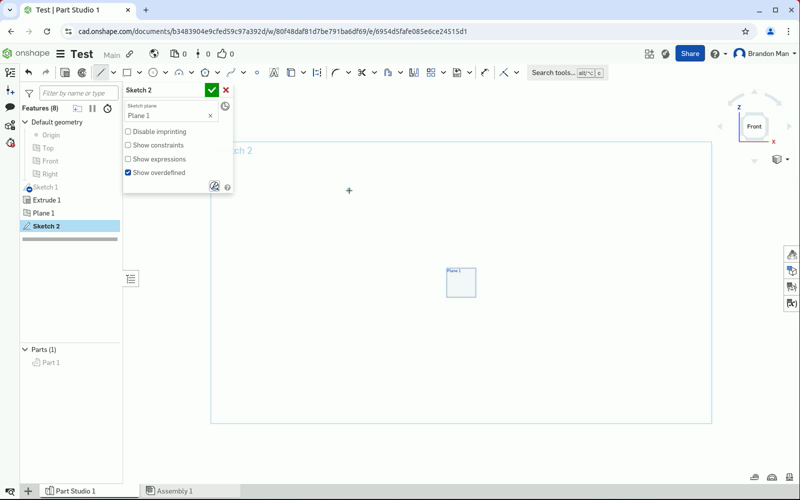
key_down(shift)
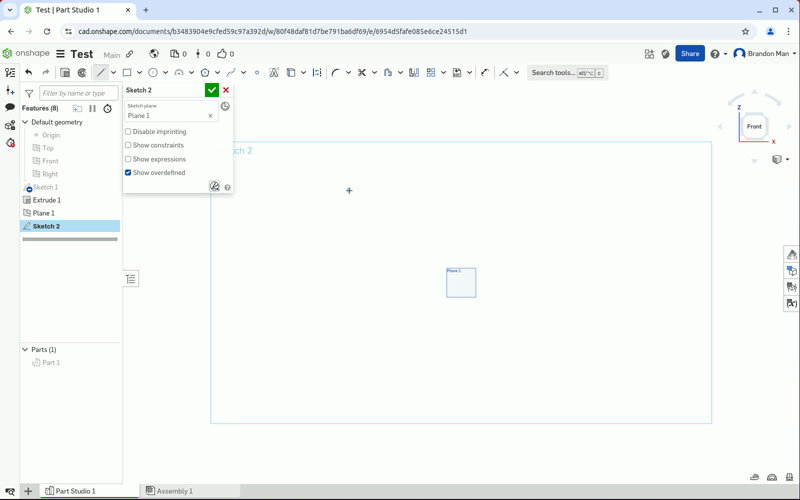
mouse_move(379, 190)
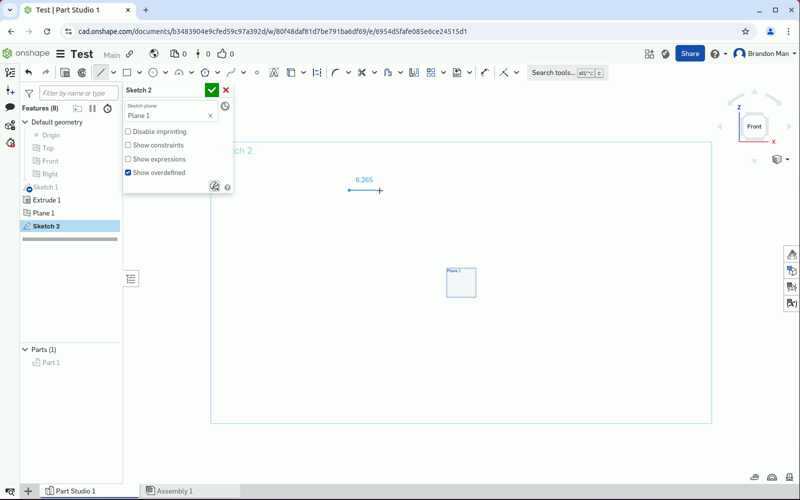
mouse_move(359, 197)
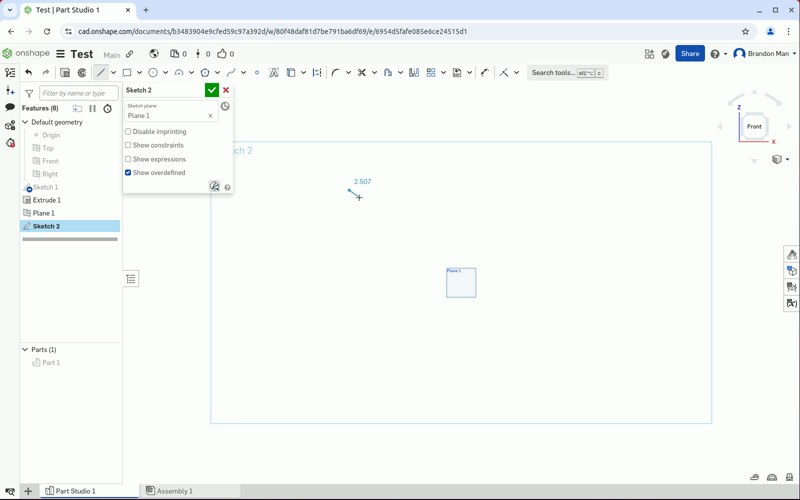
click(359, 197)
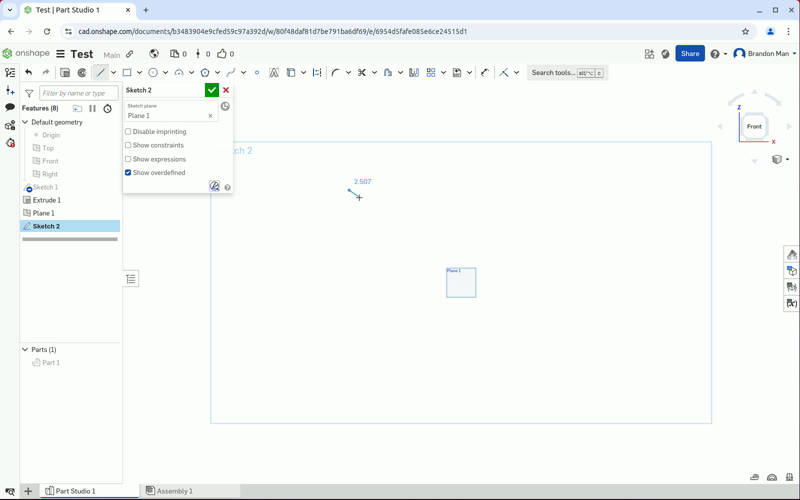
key_up(shift)
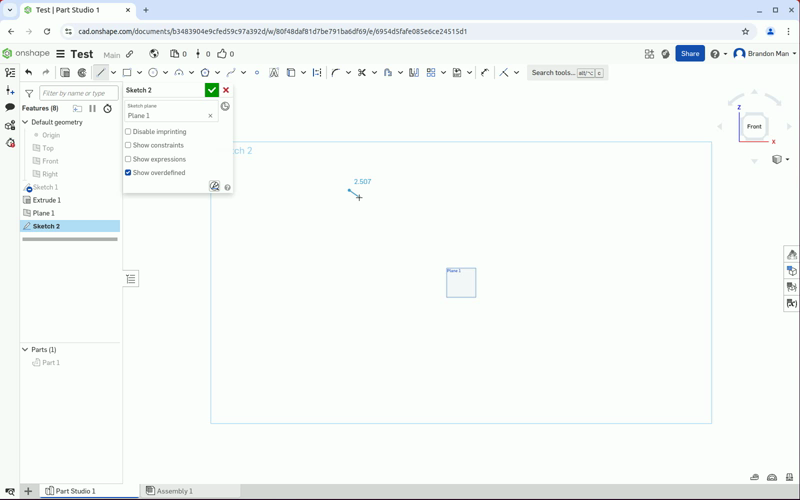
key_down(shift)
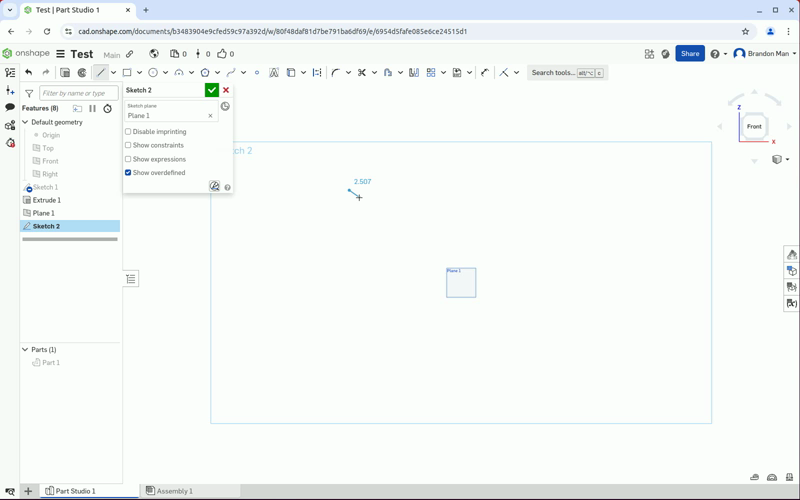
mouse_move(389, 197)
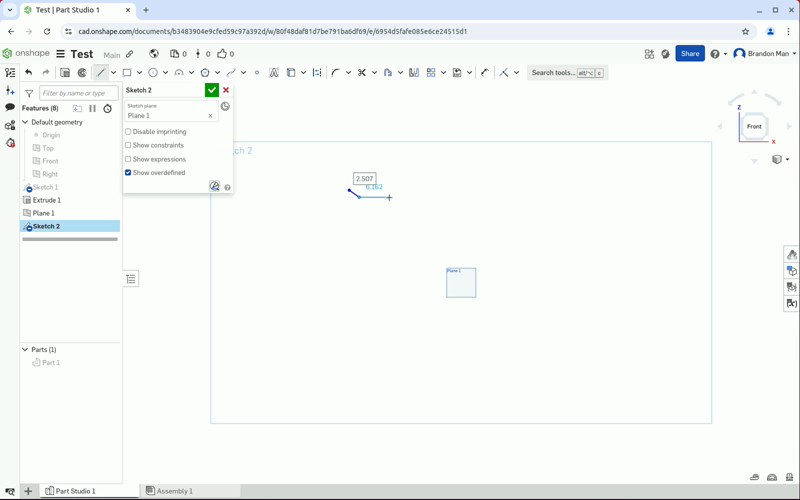
mouse_move(355, 209)
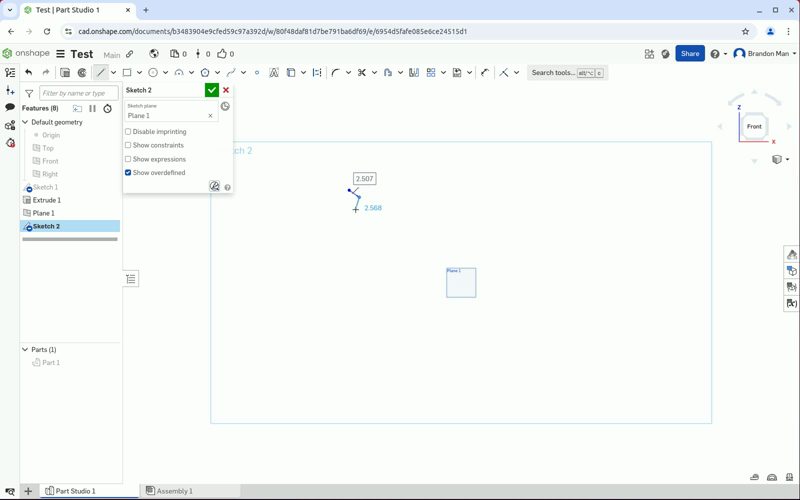
click(355, 209)
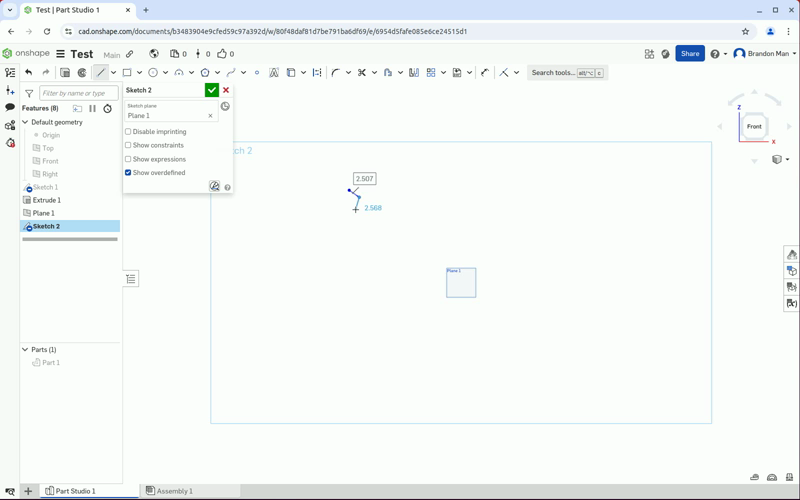
key_up(shift)
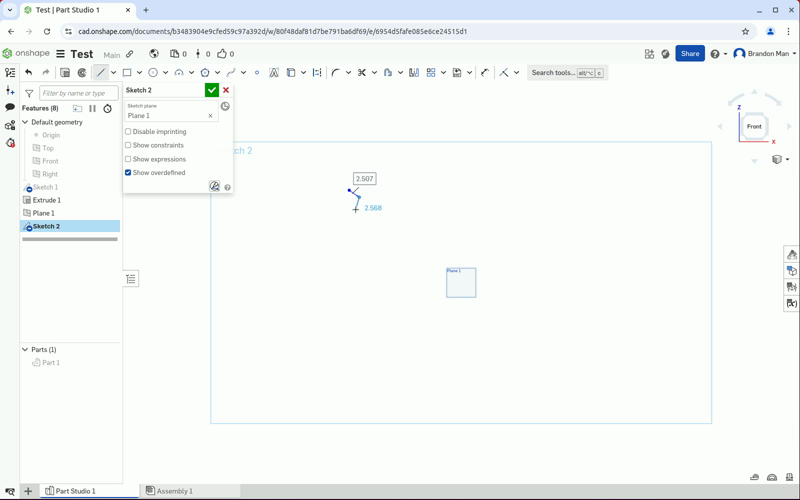
key_down(shift)
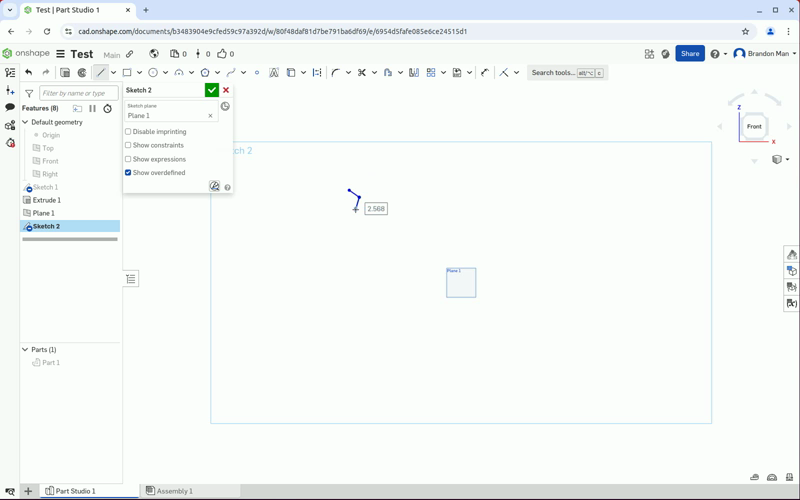
mouse_move(385, 209)
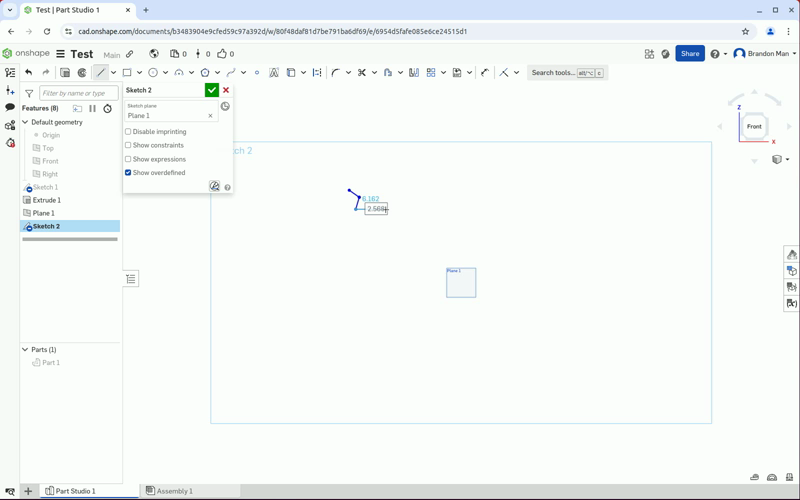
mouse_move(365, 202)
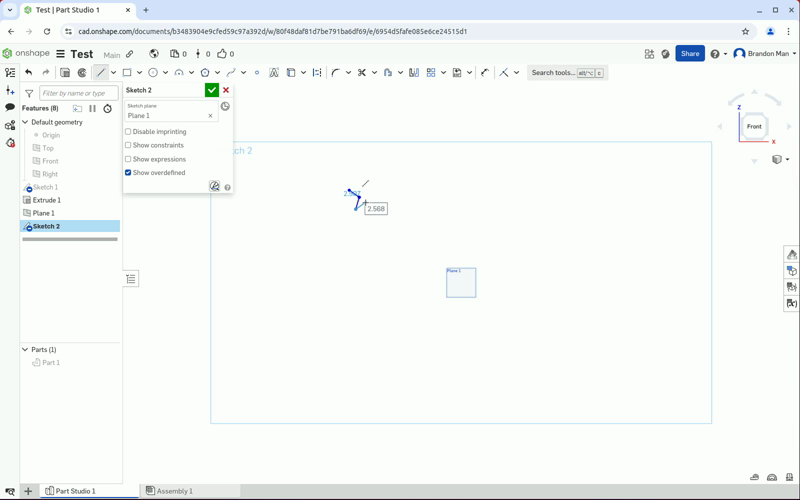
click(365, 202)
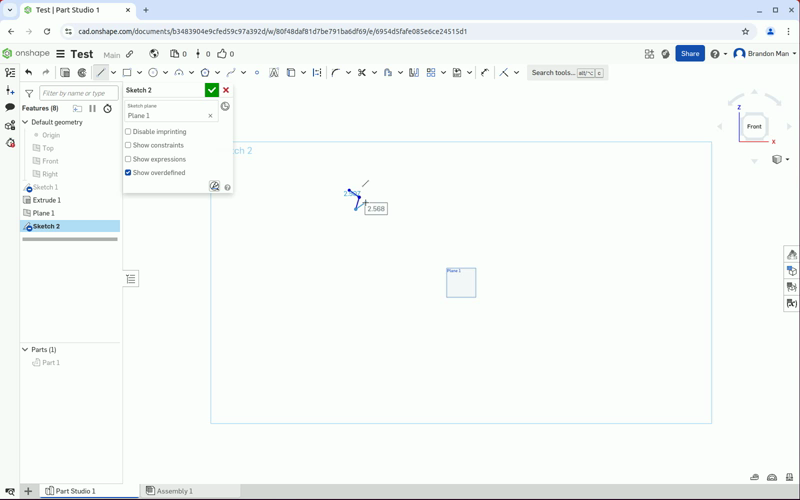
key_up(shift)
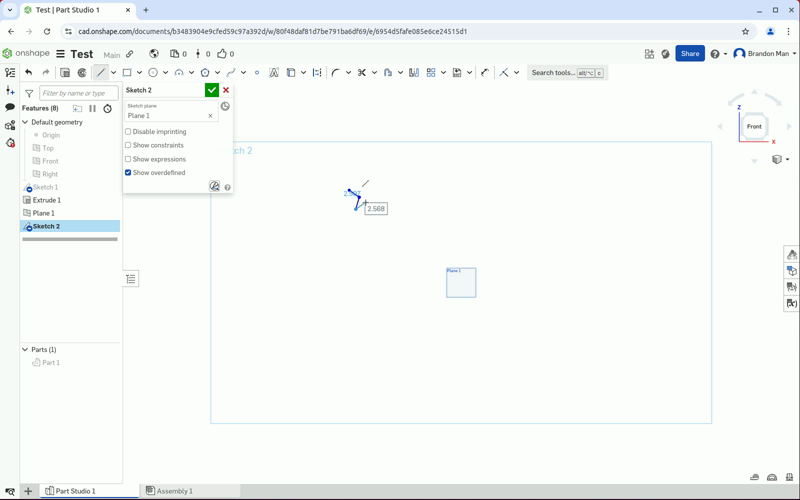
key_down(shift)
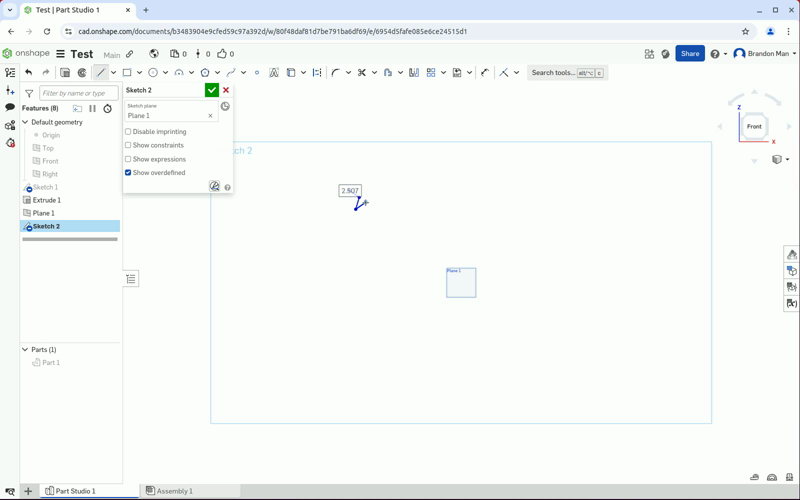
mouse_move(395, 202)
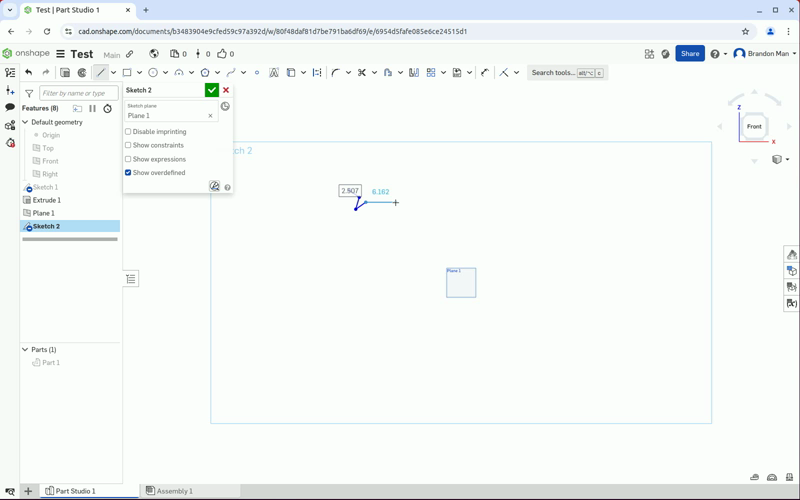
mouse_move(375, 209)
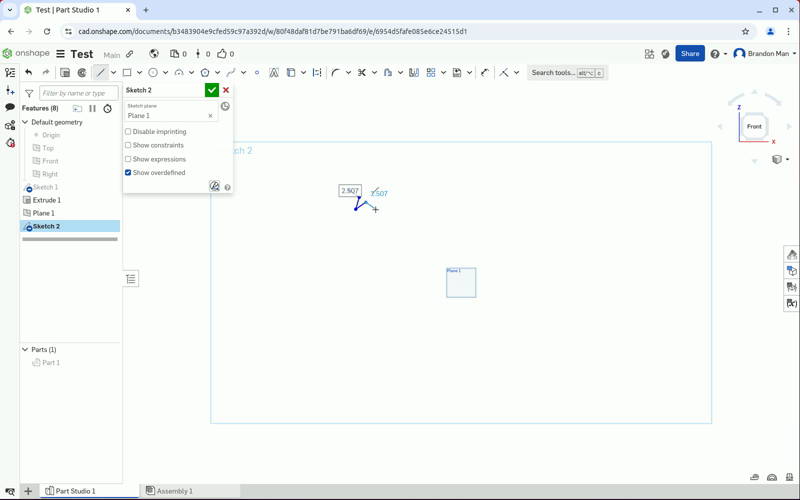
click(375, 209)
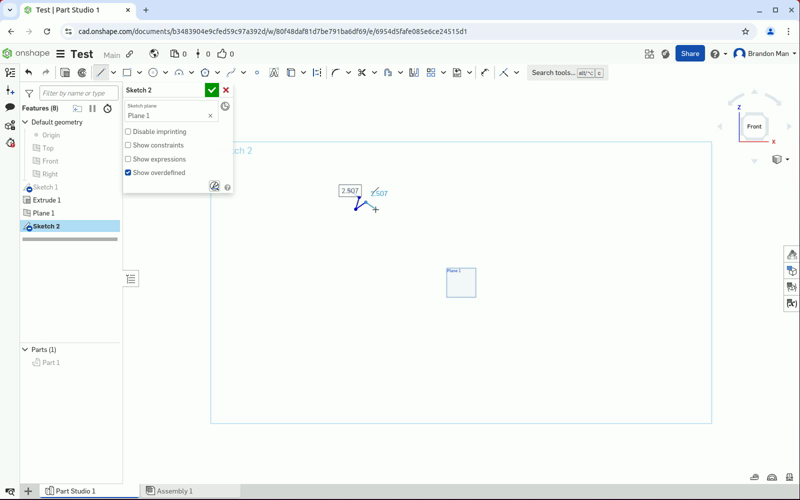
key_up(shift)
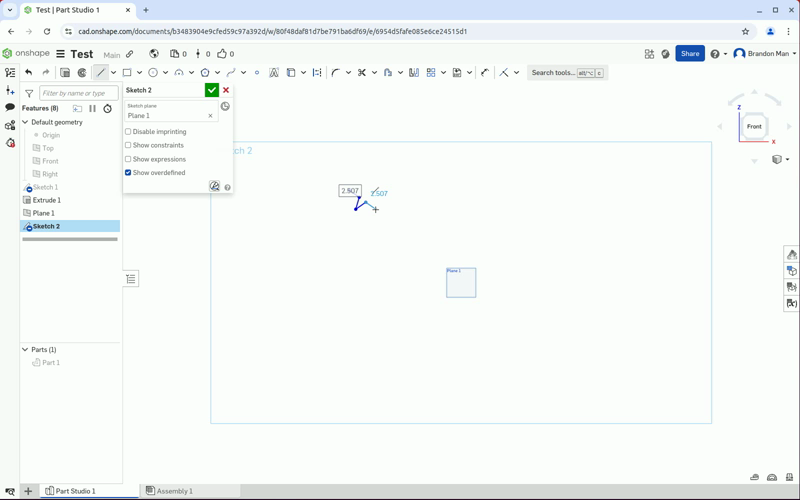
key_down(shift)
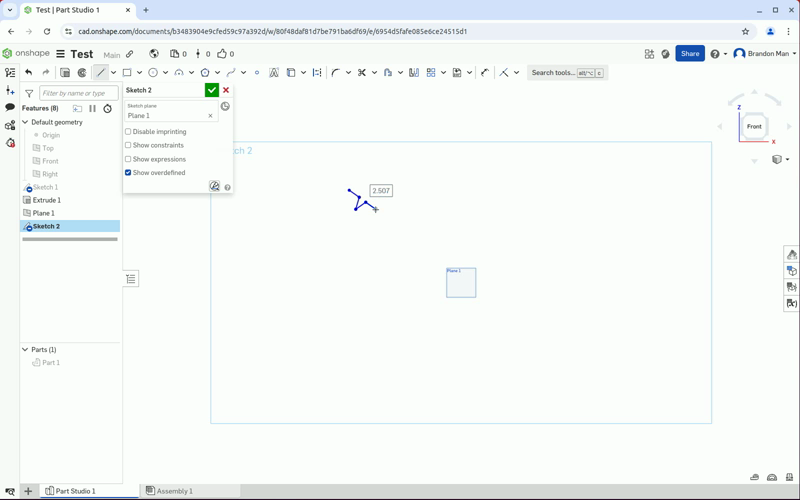
mouse_move(405, 209)
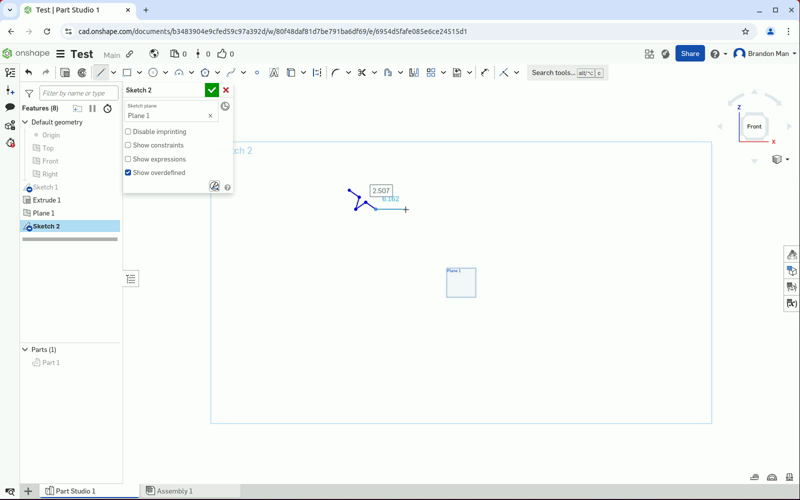
mouse_move(371, 197)
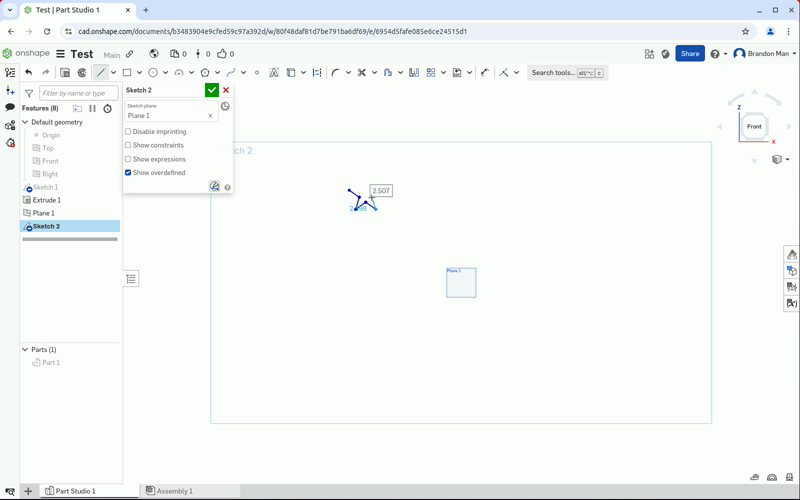
click(371, 197)
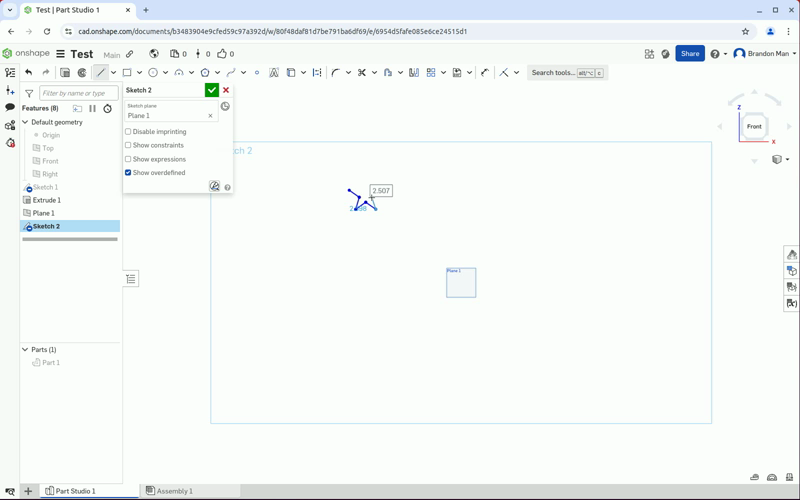
key_up(shift)
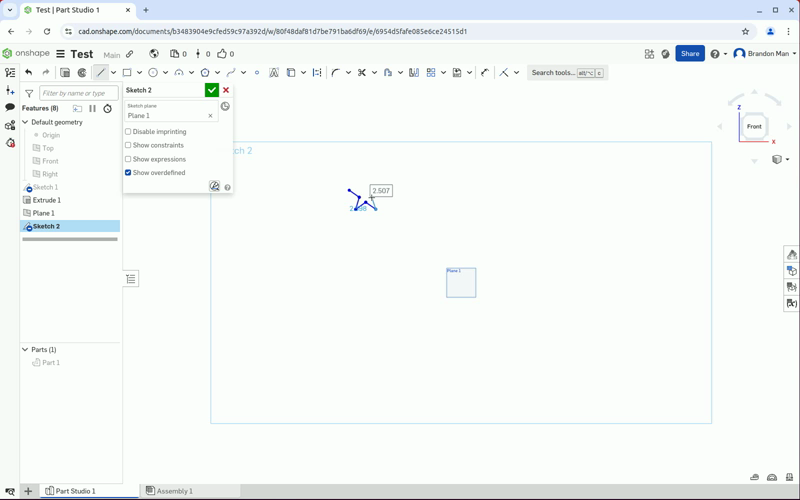
key_down(shift)
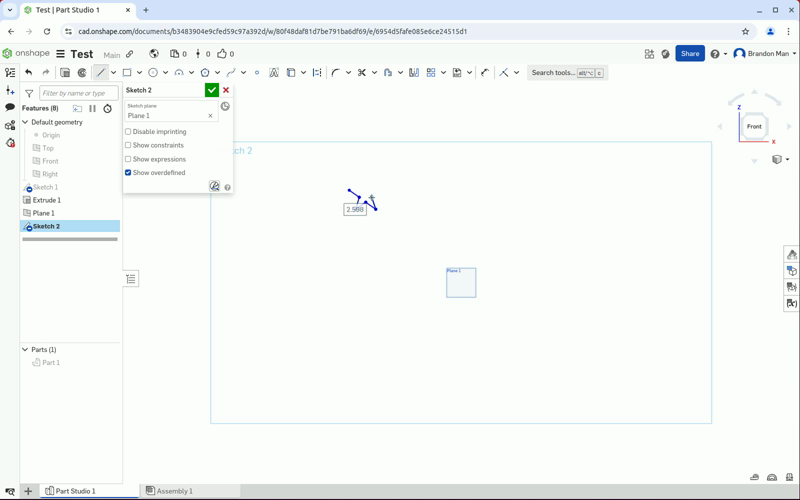
mouse_move(401, 197)
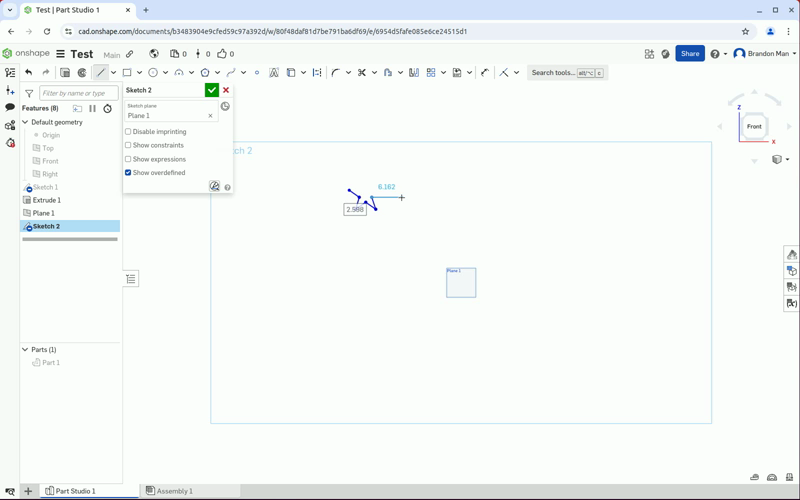
mouse_move(381, 190)
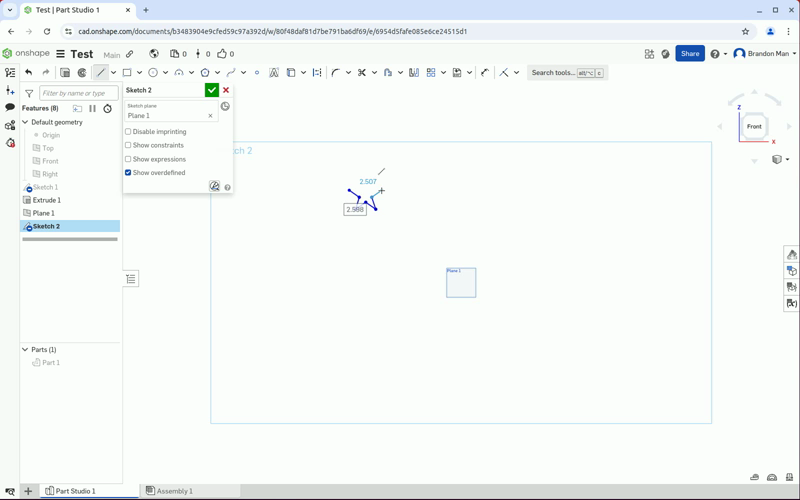
click(381, 190)
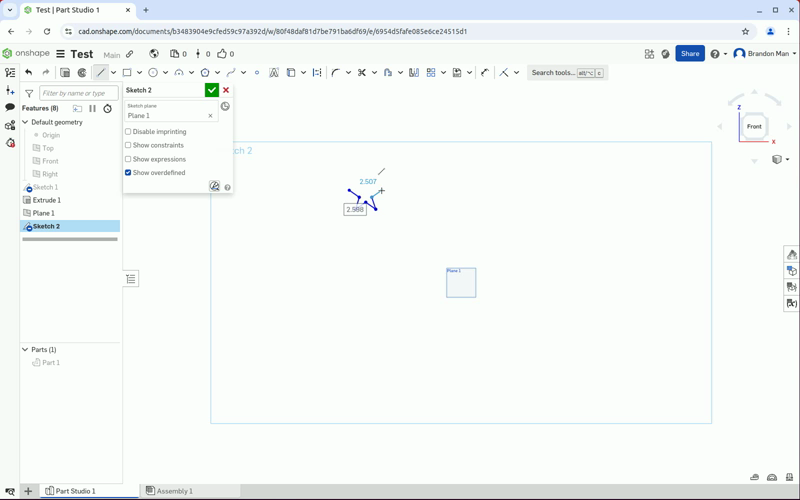
key_up(shift)
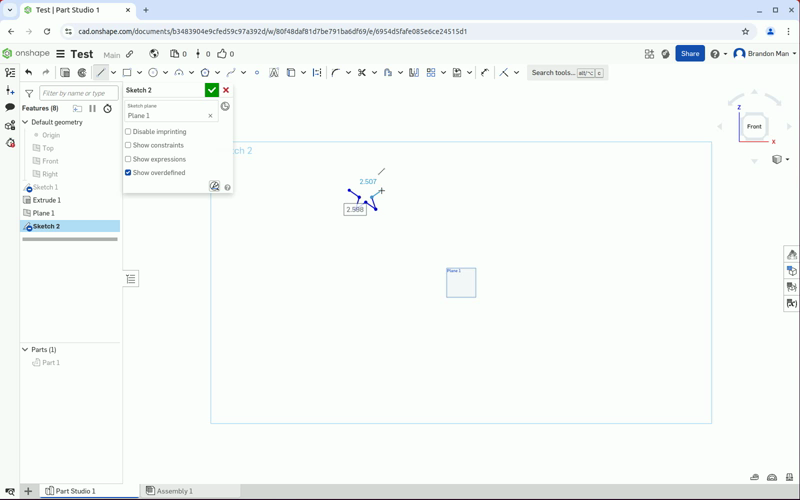
key_down(shift)
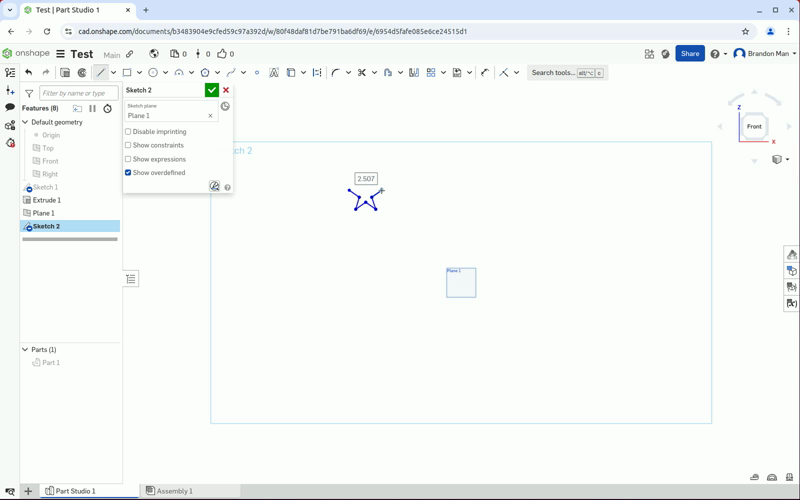
mouse_move(411, 190)
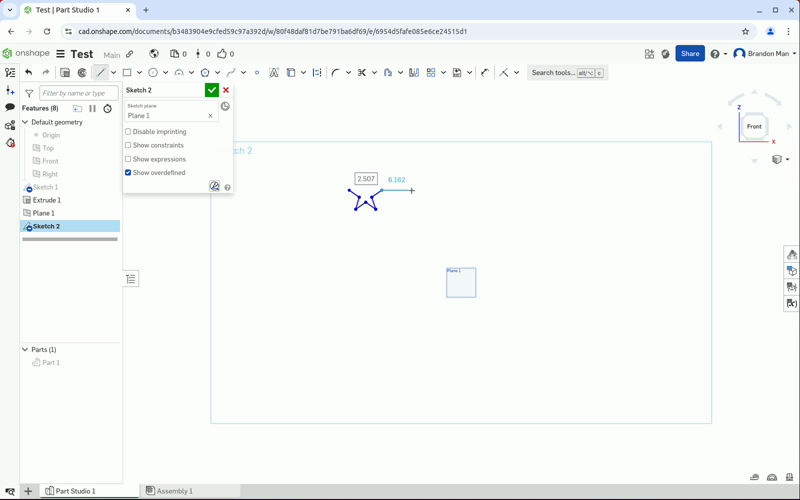
mouse_move(369, 190)
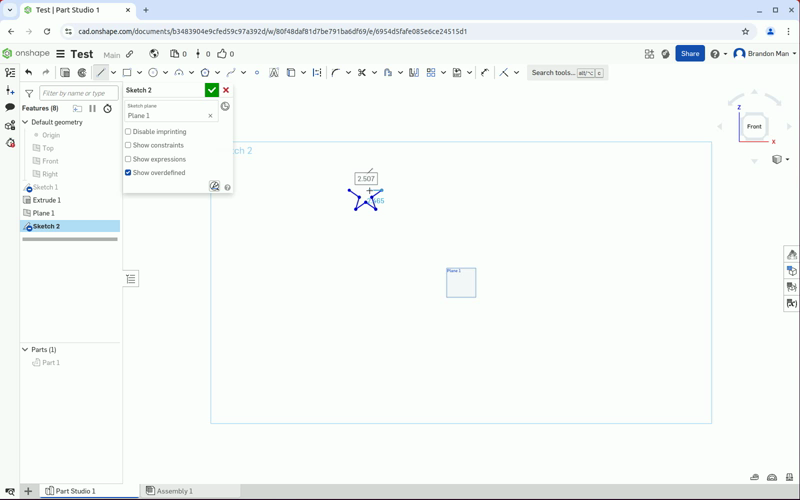
click(369, 190)
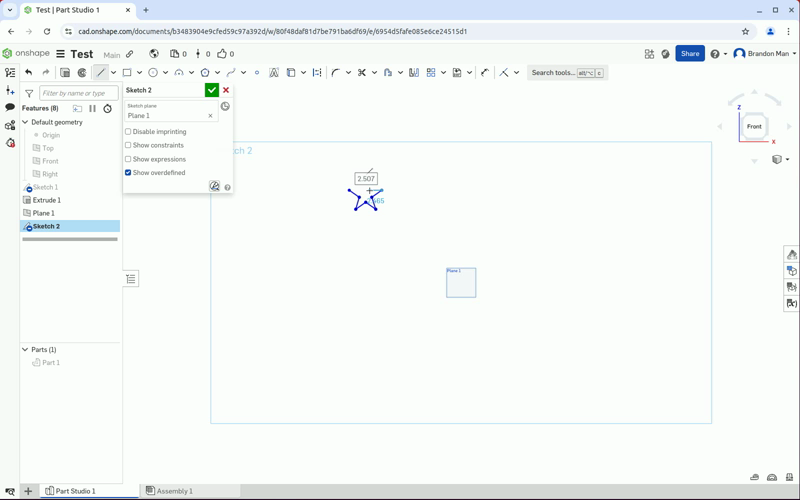
key_up(shift)
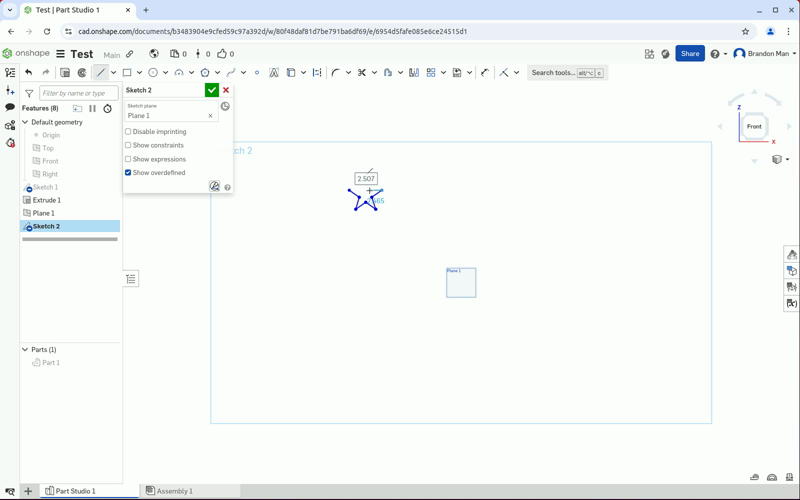
key_down(shift)
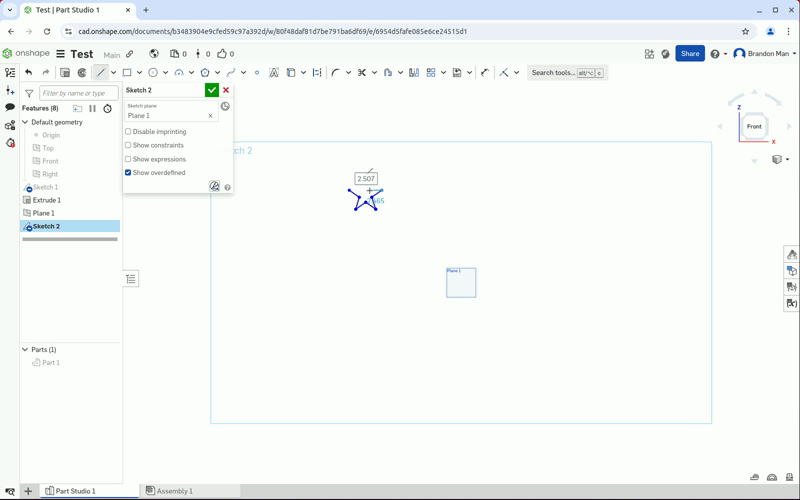
mouse_move(399, 190)
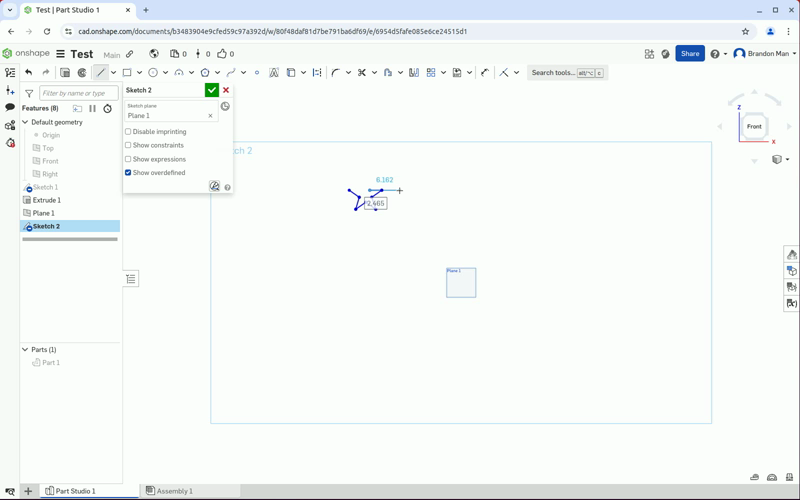
mouse_move(365, 178)
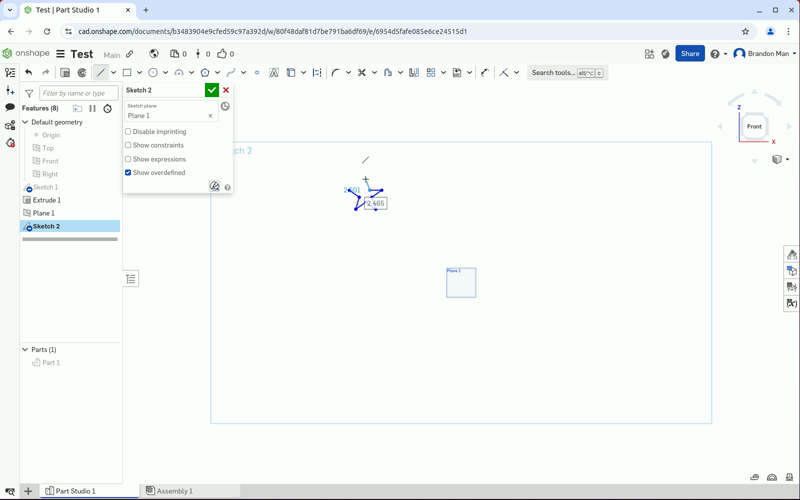
click(365, 178)
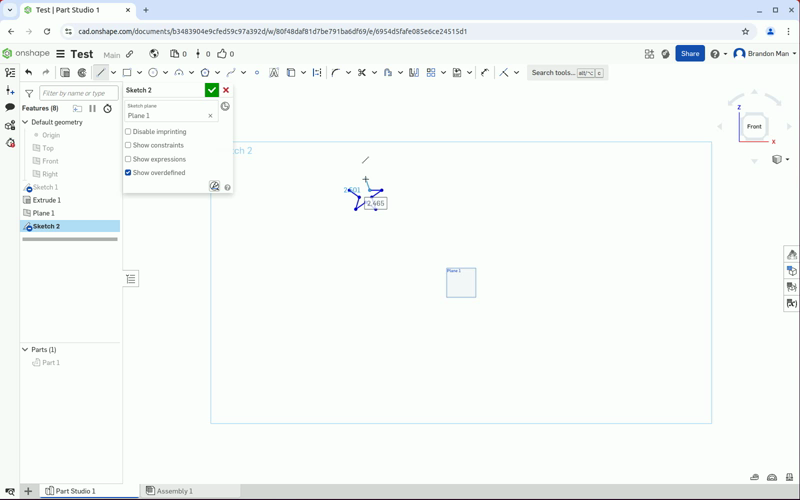
key_up(shift)
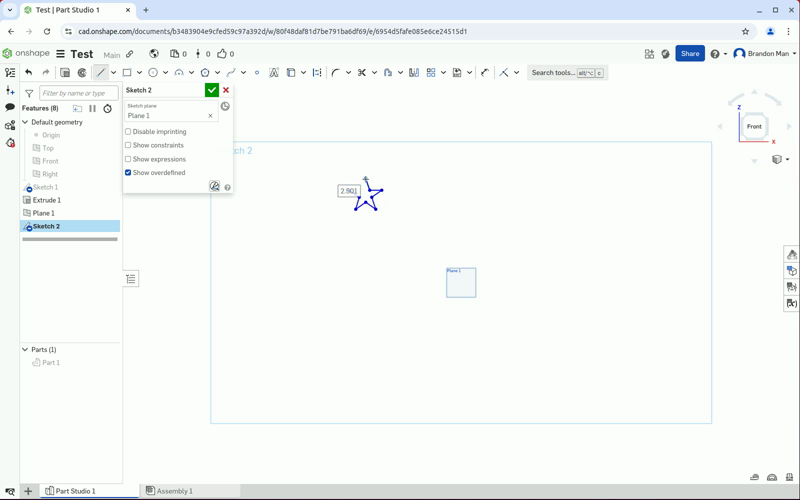
key_down(shift)
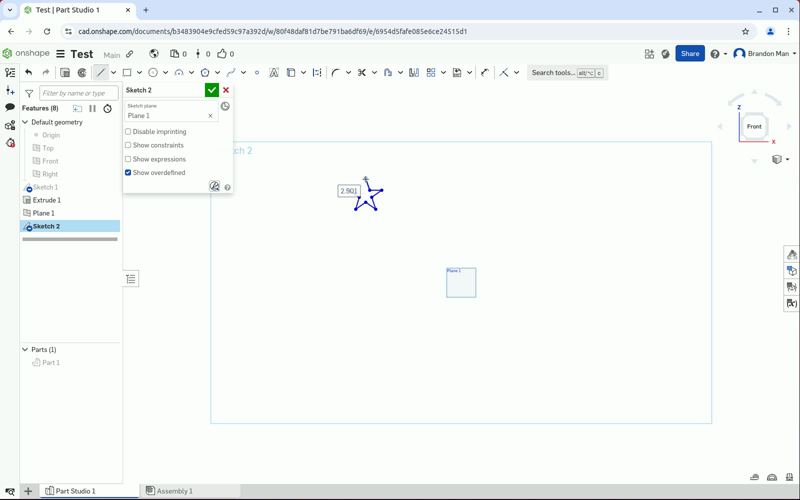
mouse_move(395, 178)
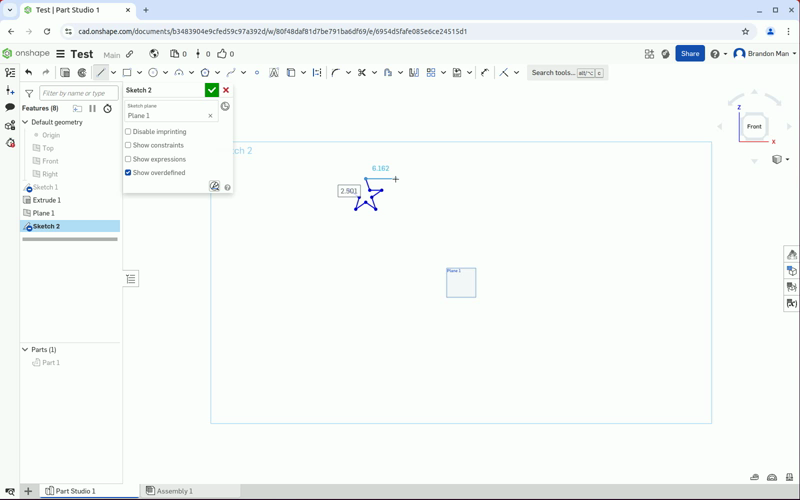
mouse_move(361, 190)
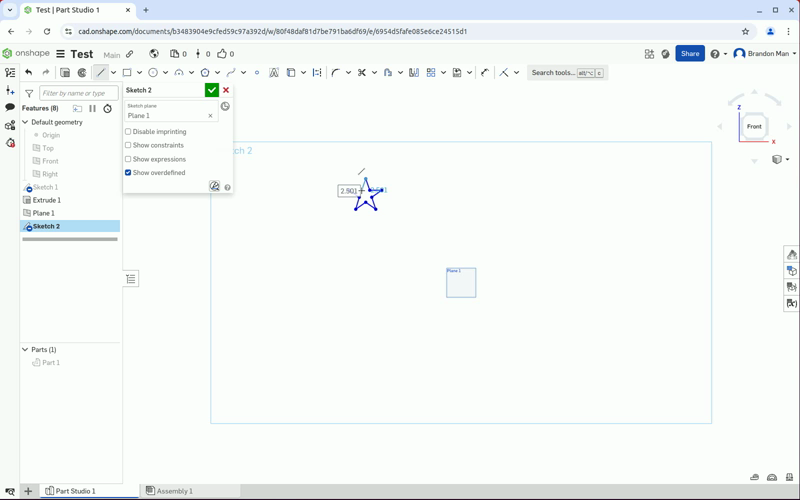
click(361, 190)
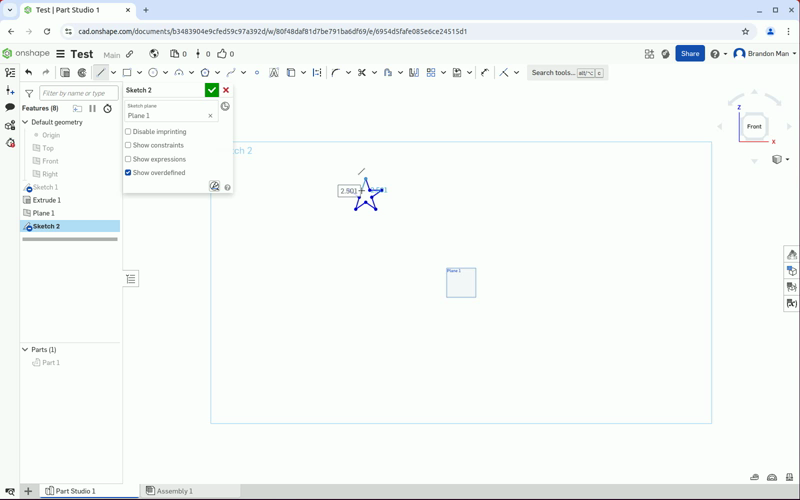
key_up(shift)
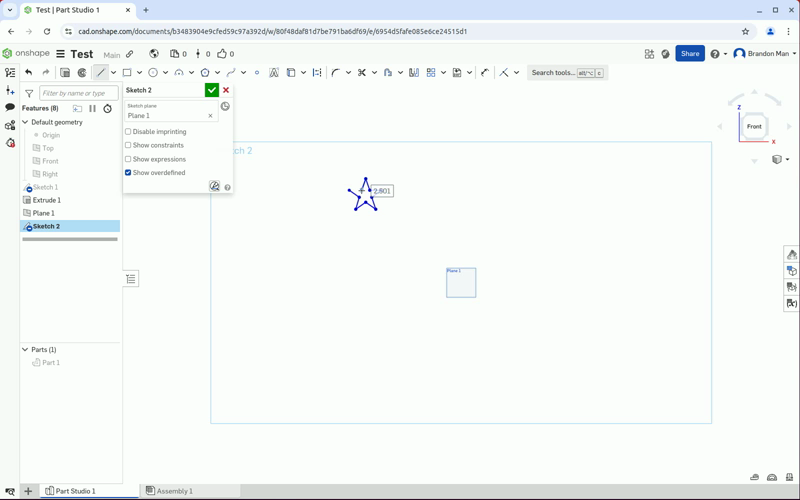
mouse_move(391, 190)
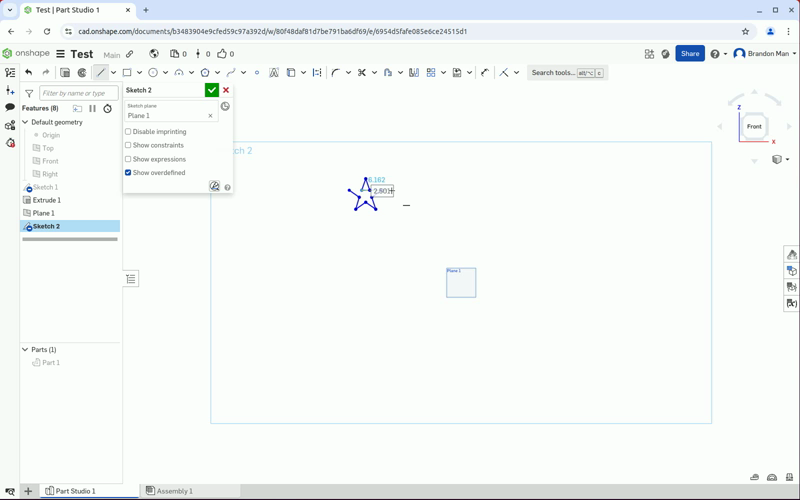
key_down(shift)
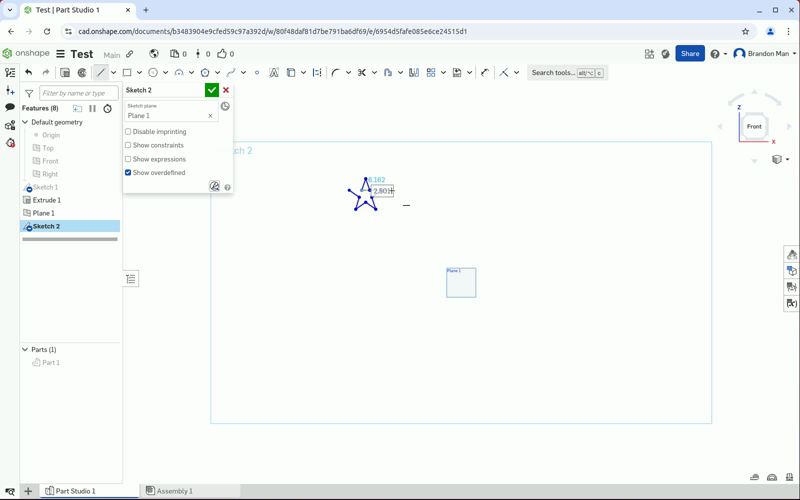
mouse_move(349, 190)
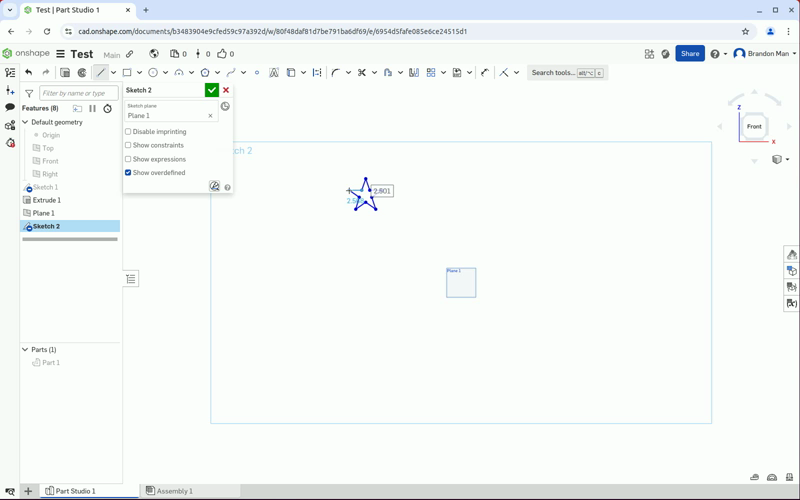
key_up(shift)
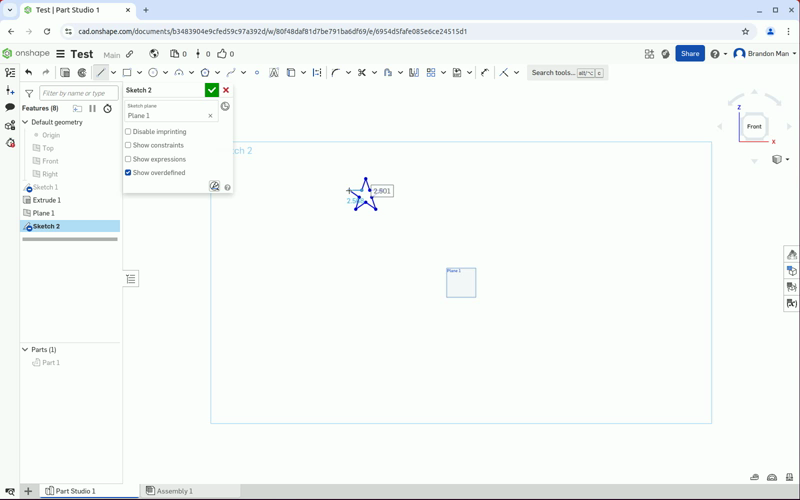
click(349, 190)
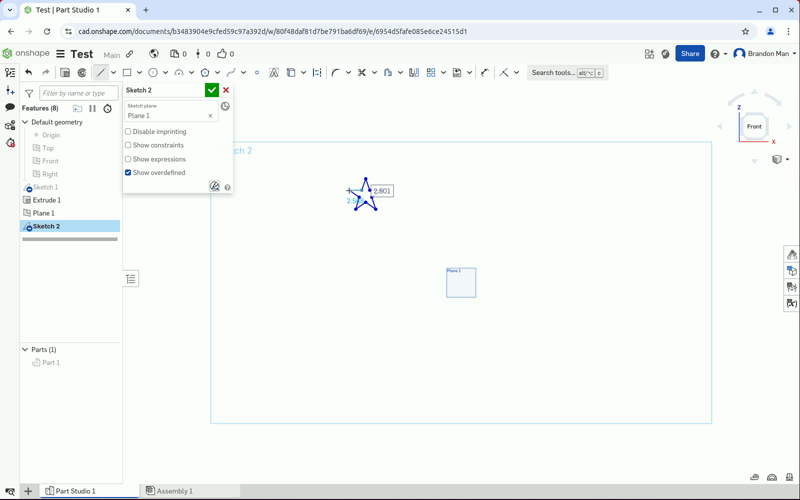
key(esc)
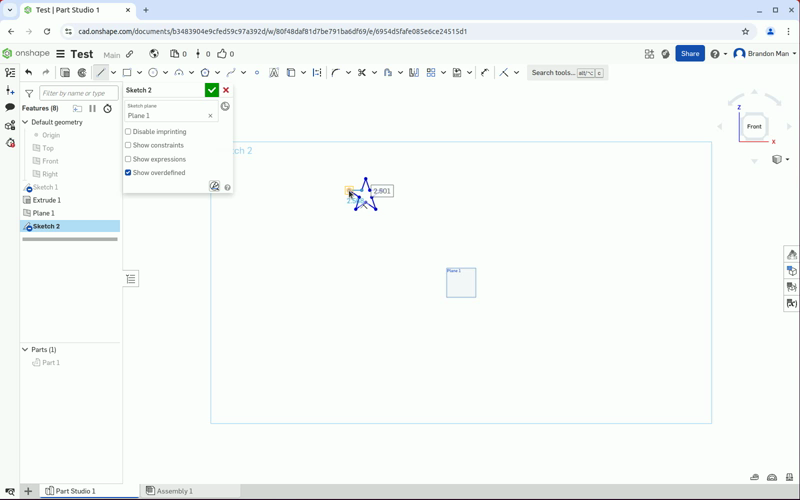
mouse_move(360, 197)
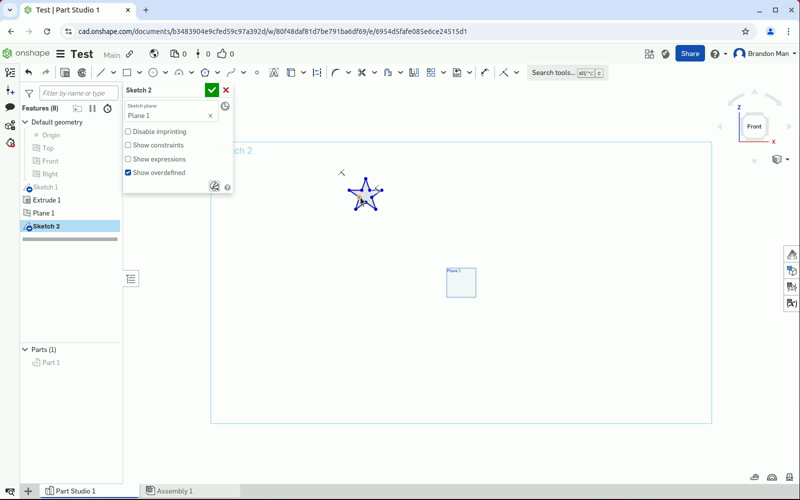
scroll(6)
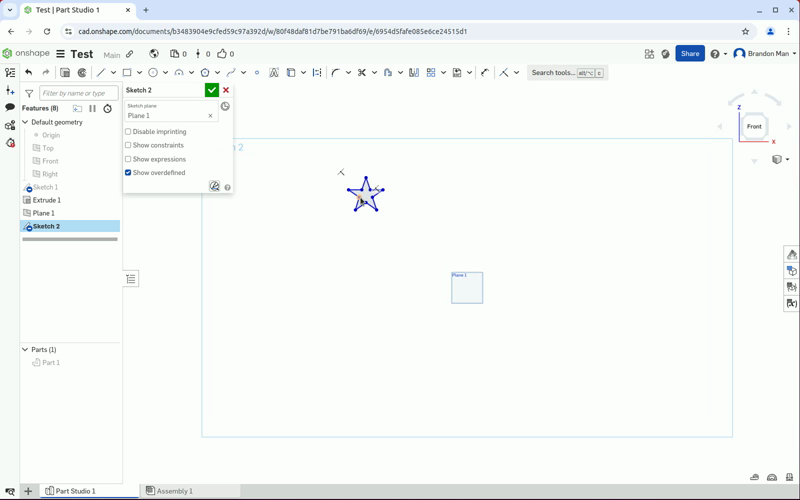
scroll(6)
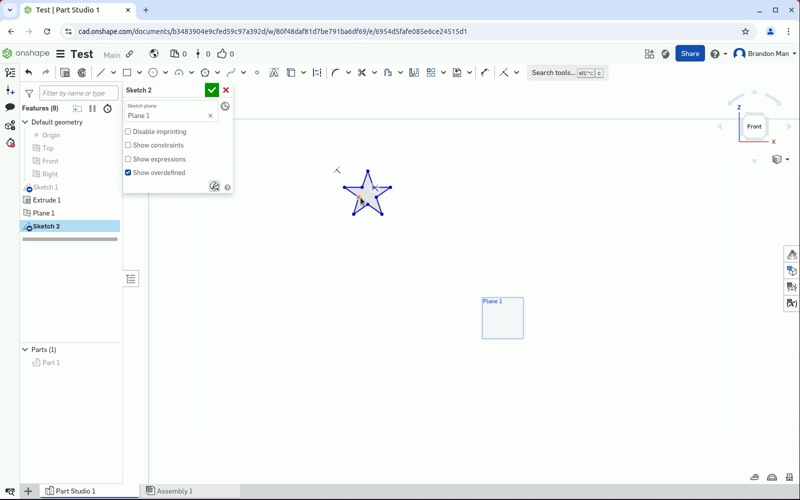
scroll(6)
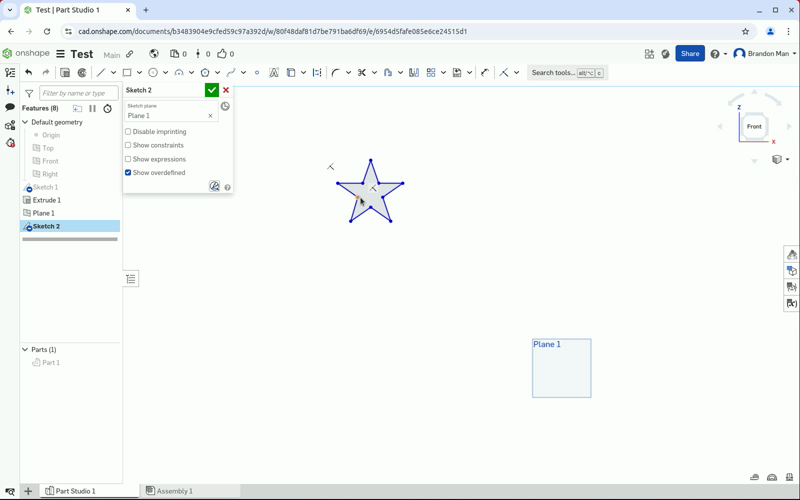
scroll(6)
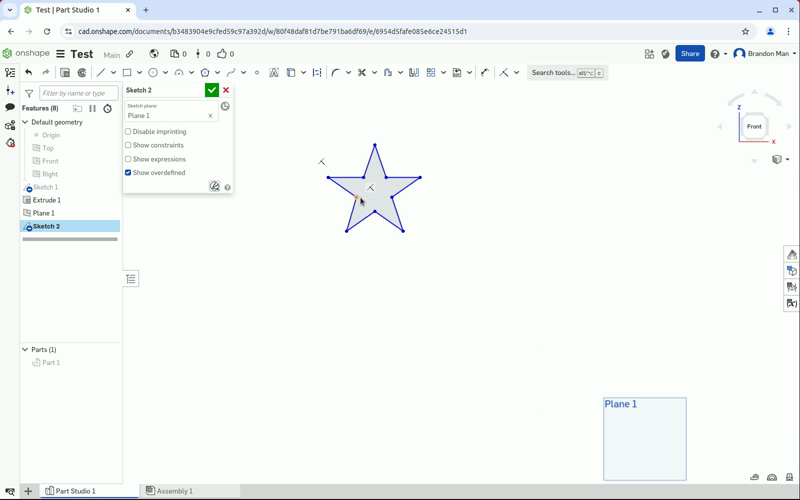
scroll(6)
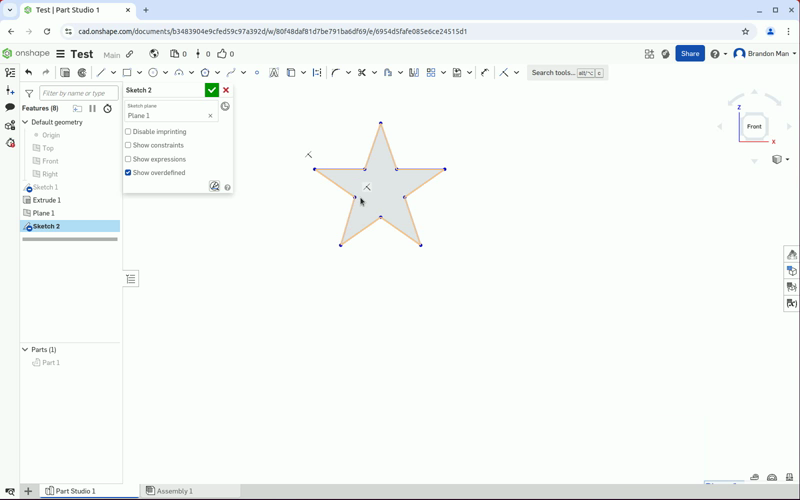
scroll(6)
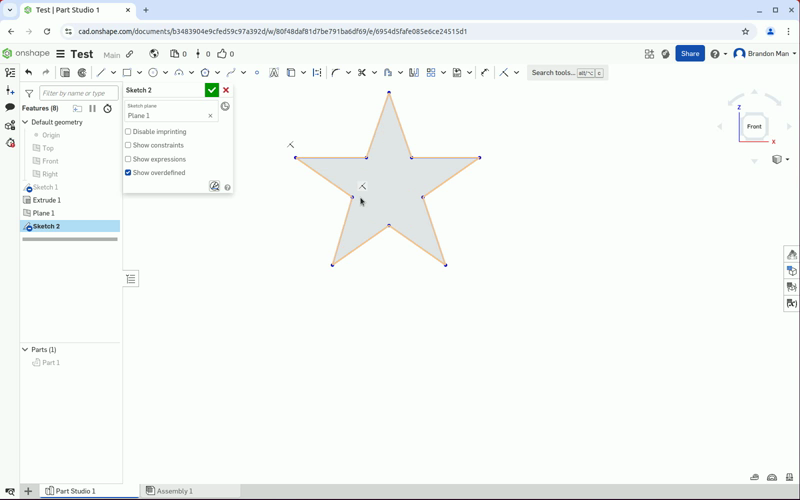
scroll(6)
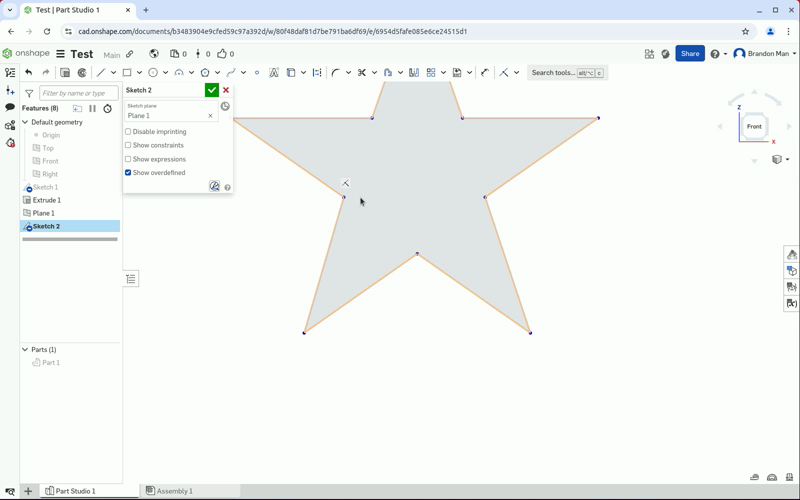
click(360, 197)
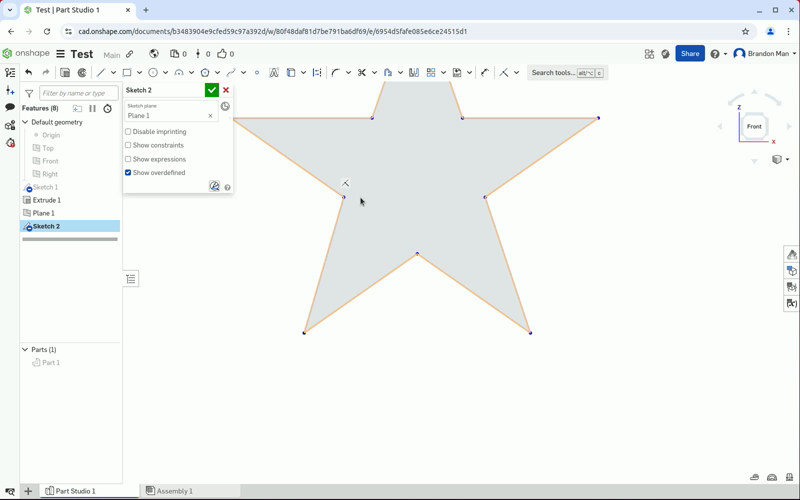
scroll(-6)
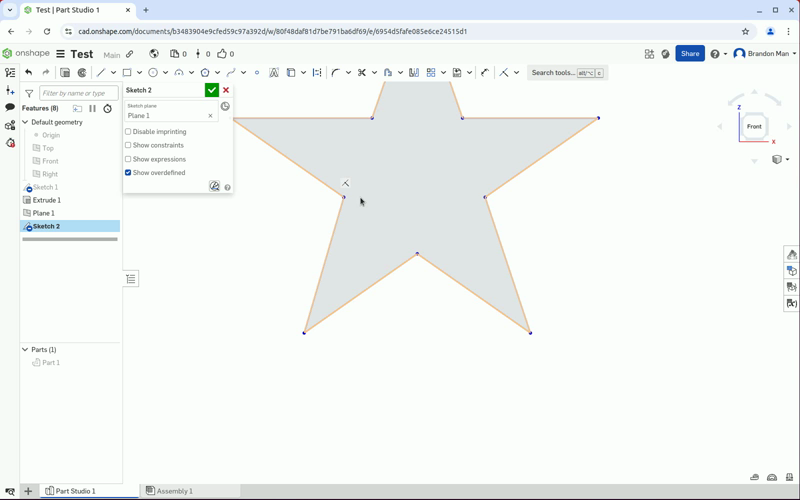
scroll(-6)
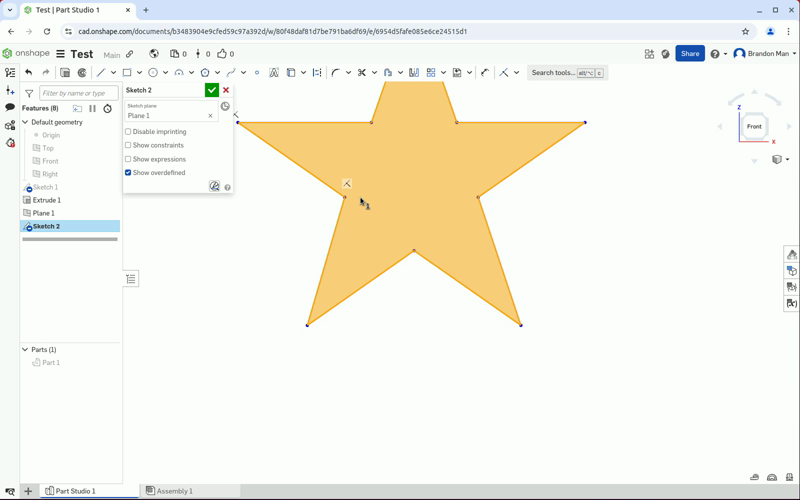
scroll(-6)
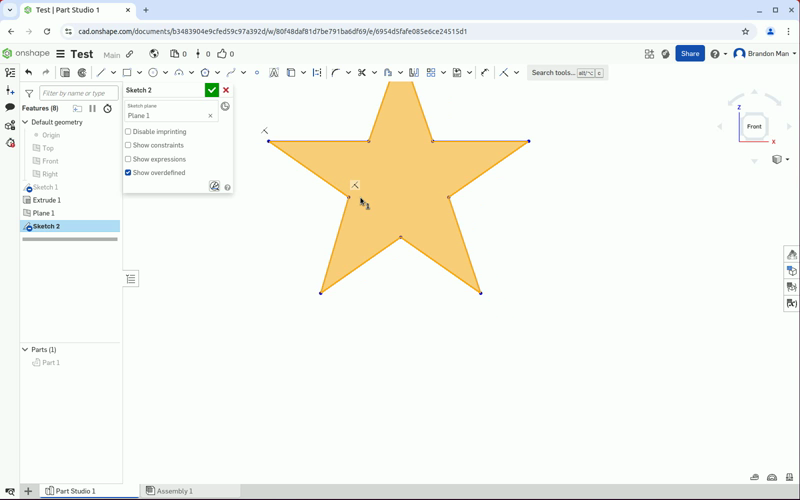
scroll(-6)
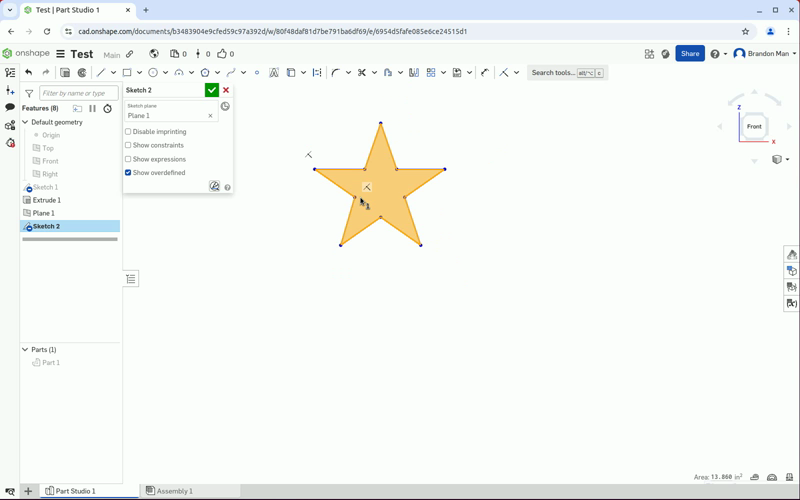
scroll(-6)
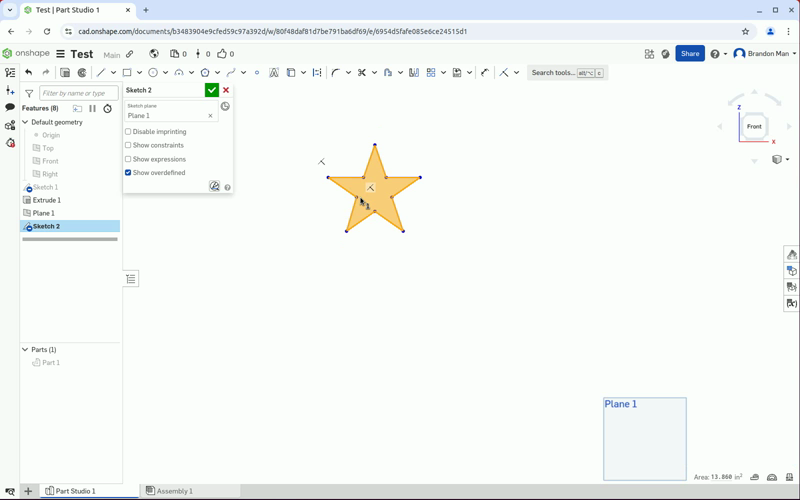
scroll(-6)
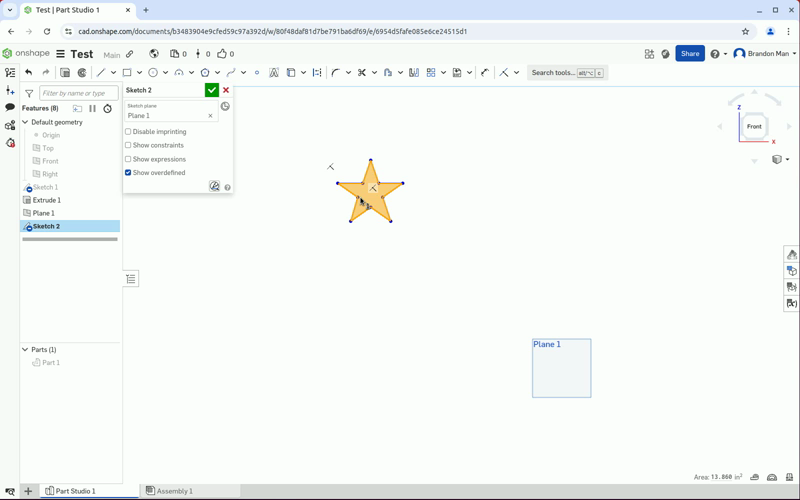
scroll(-6)
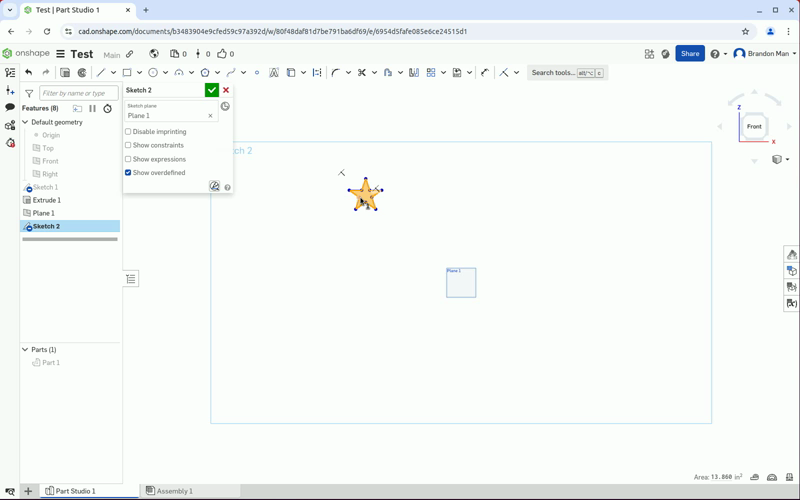
mouse_move(73, 352)
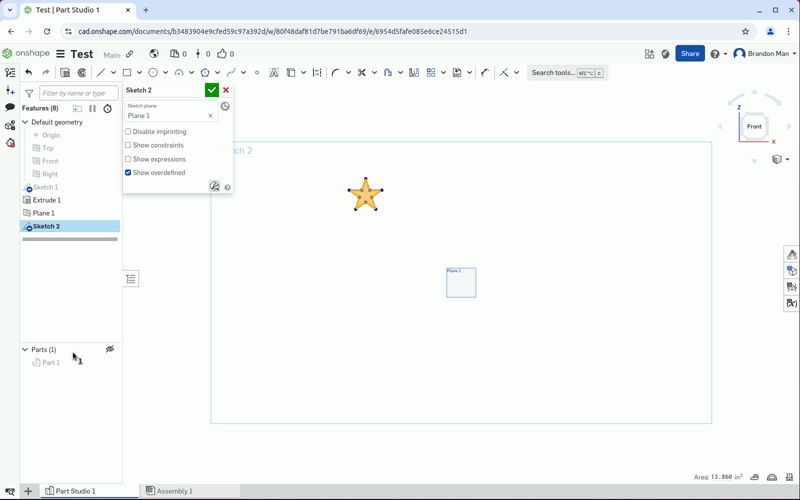
key(shift+y)
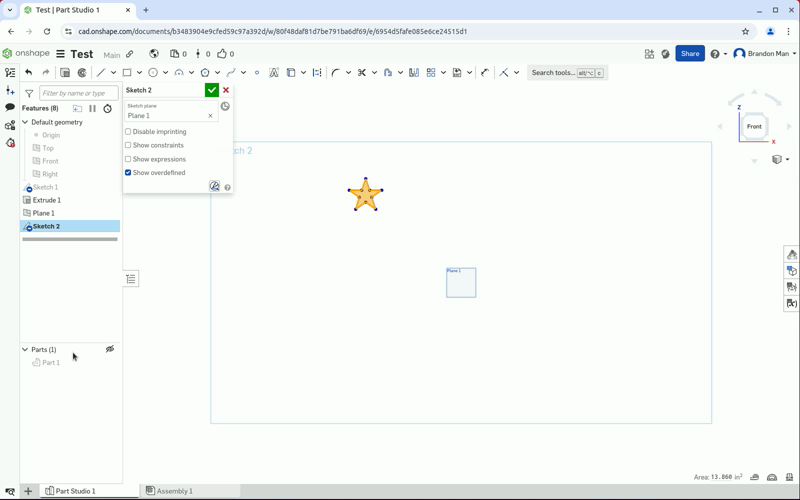
key(shift+e)
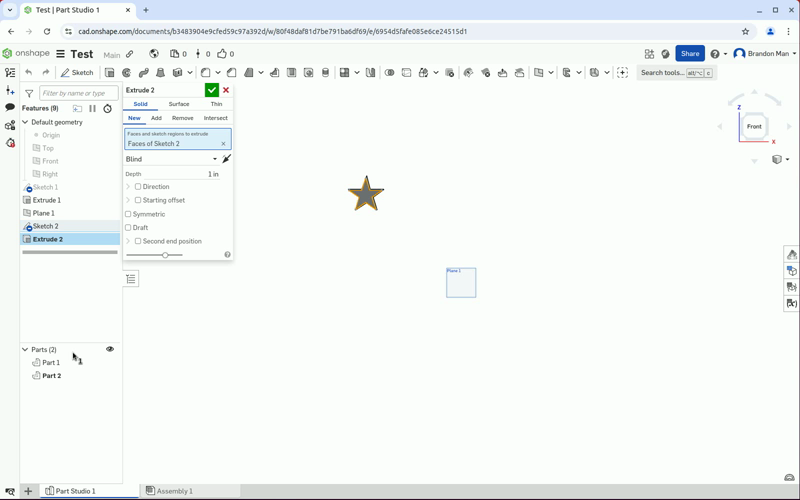
mouse_move(143, 106)
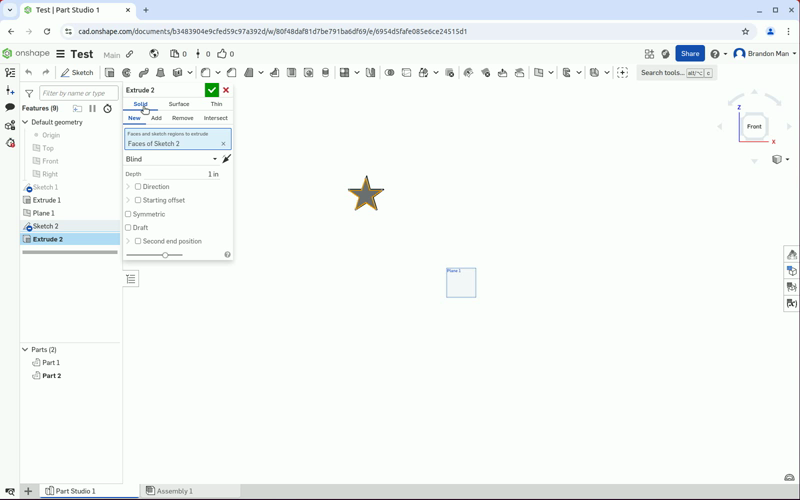
click(143, 106)
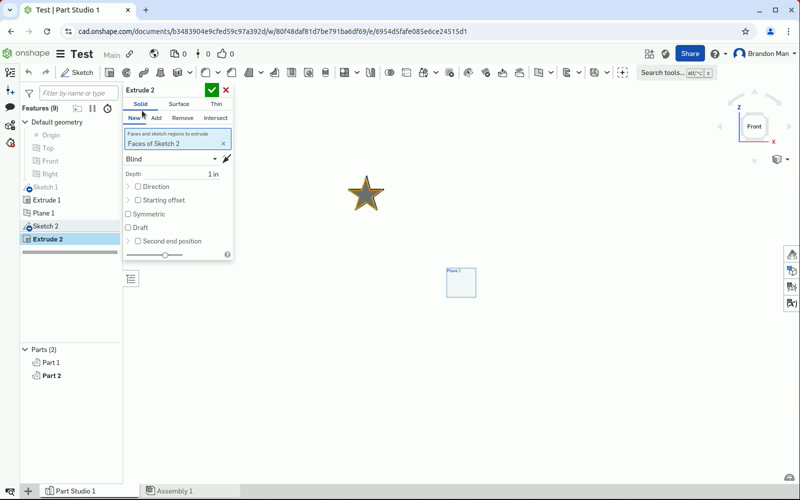
mouse_move(137, 120)
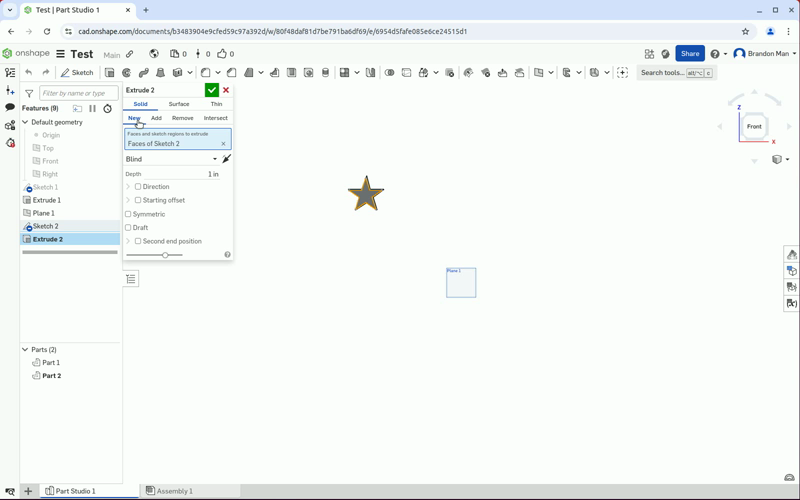
click(137, 120)
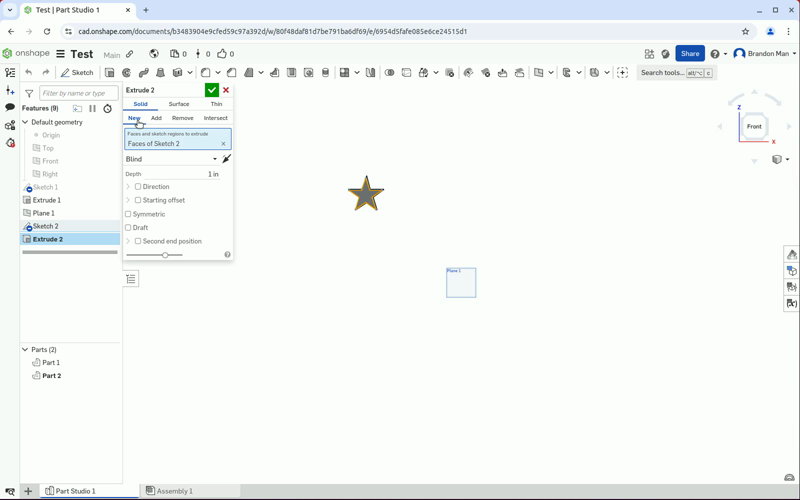
key(tab, 4)
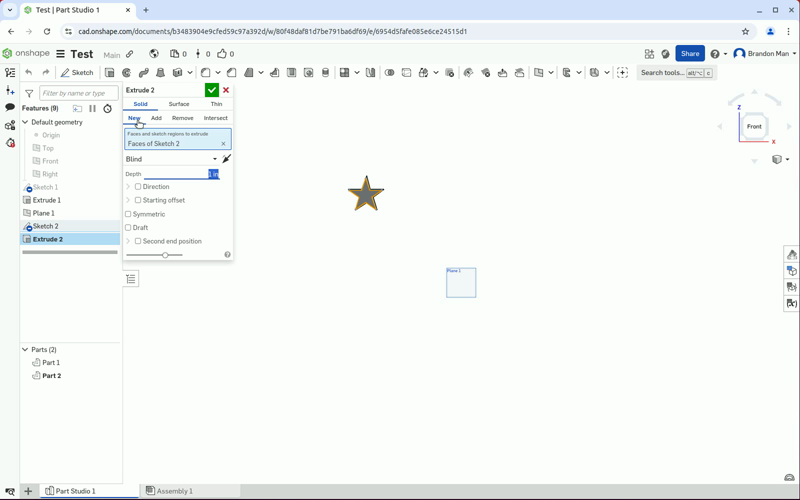
text(0.241)
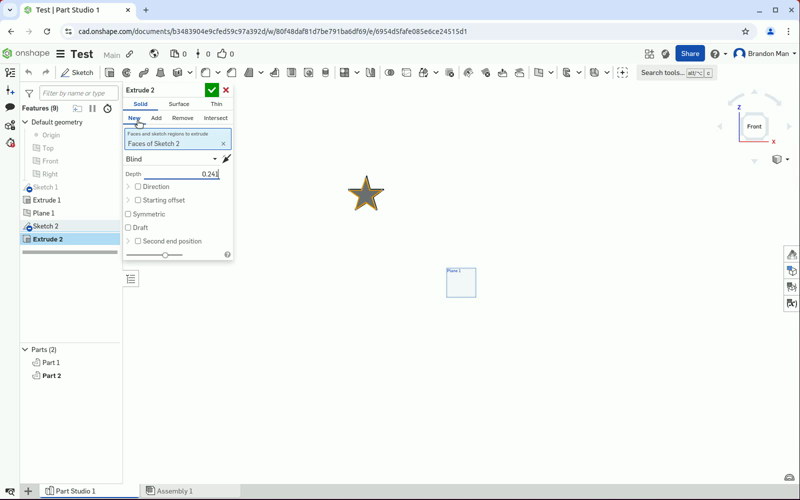
key(enter)
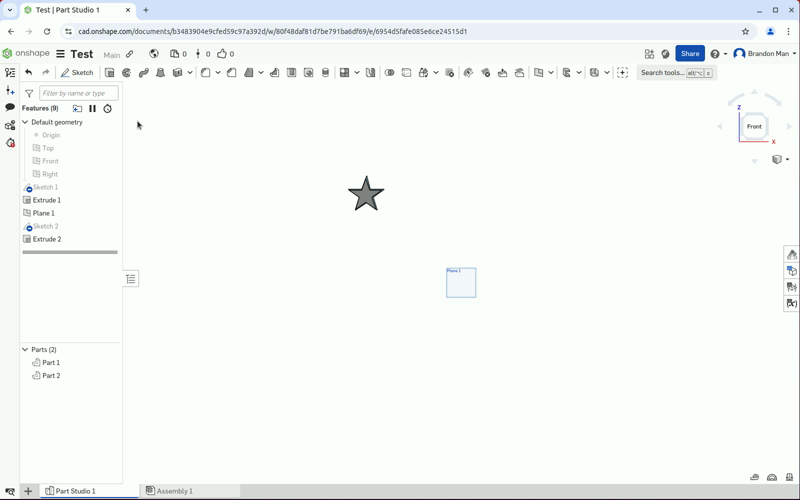
key(shift+h)
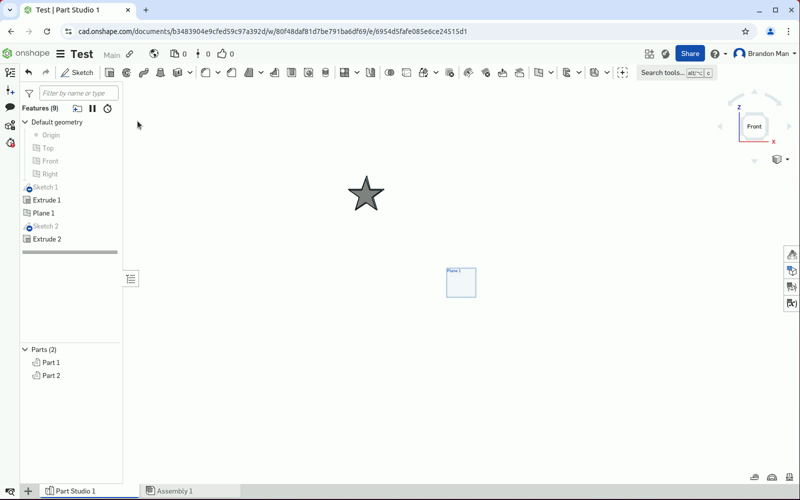
key(shift+h)
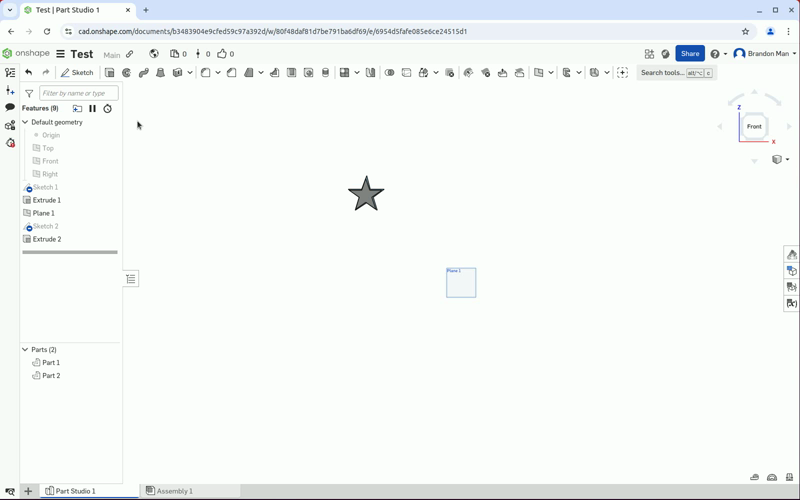
mouse_move(73, 189)
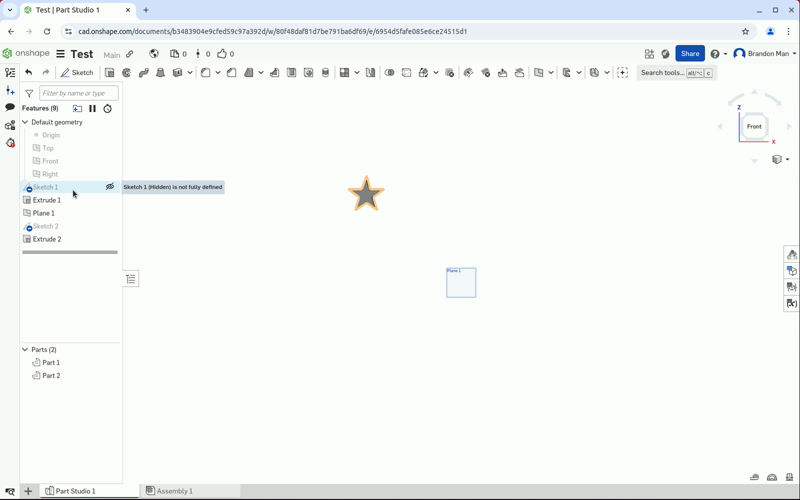
click(73, 189)
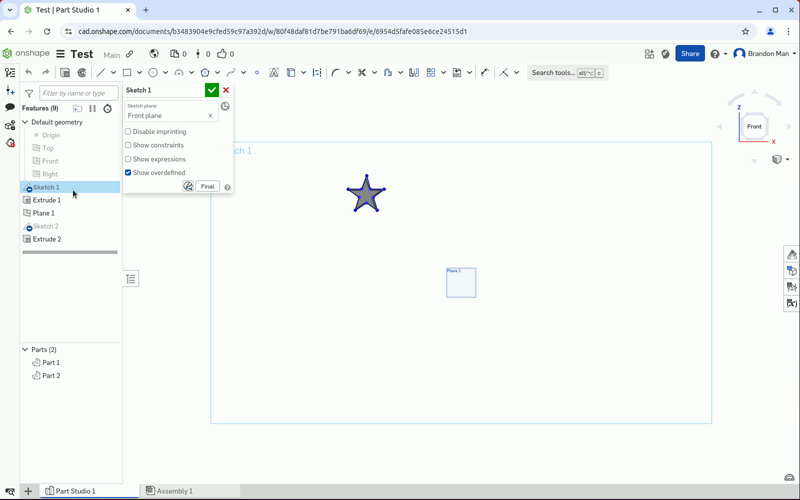
mouse_move(229, 92)
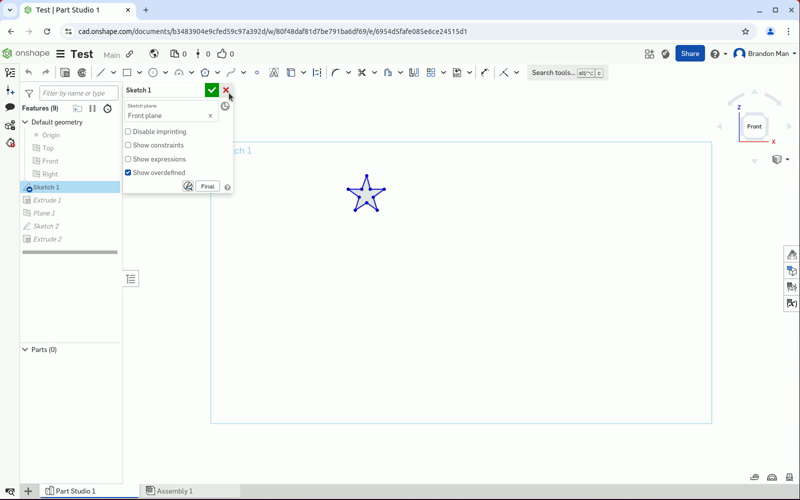
click(229, 92)
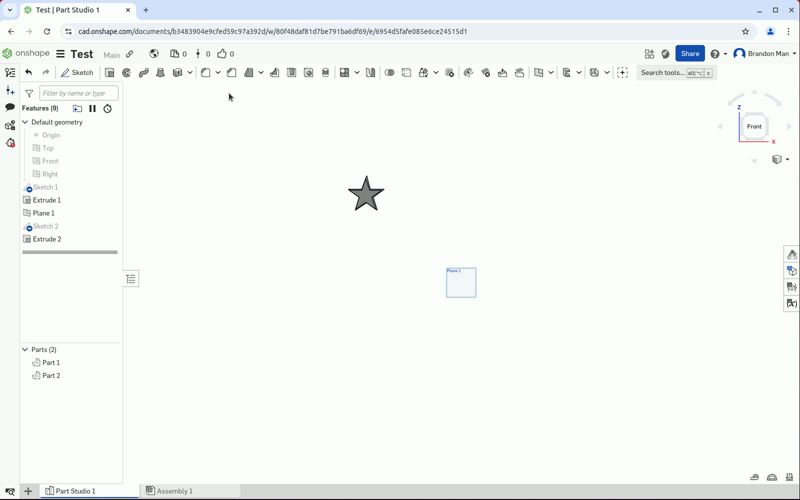
mouse_move(541, 75)
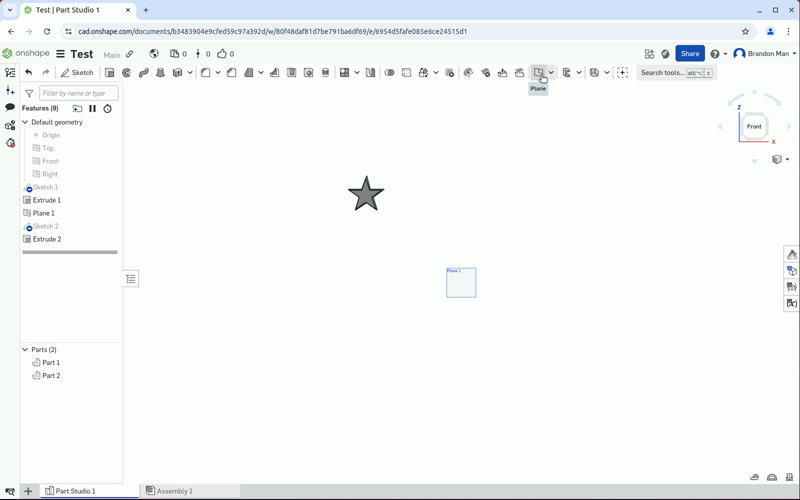
click(541, 75)
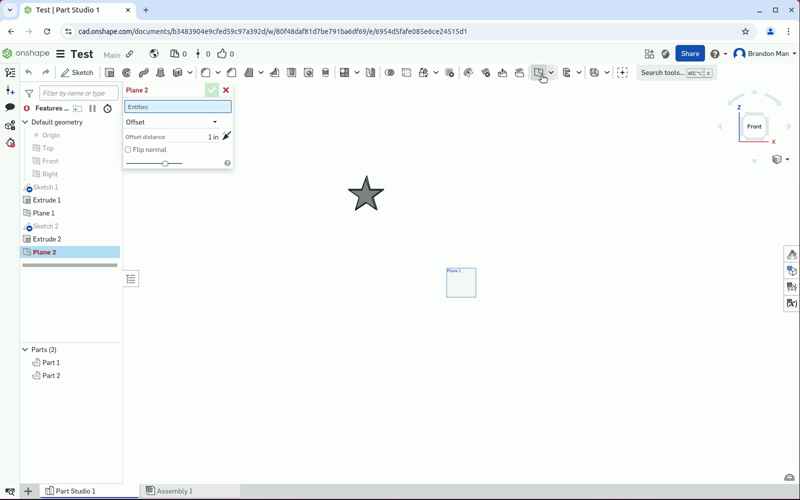
mouse_move(73, 163)
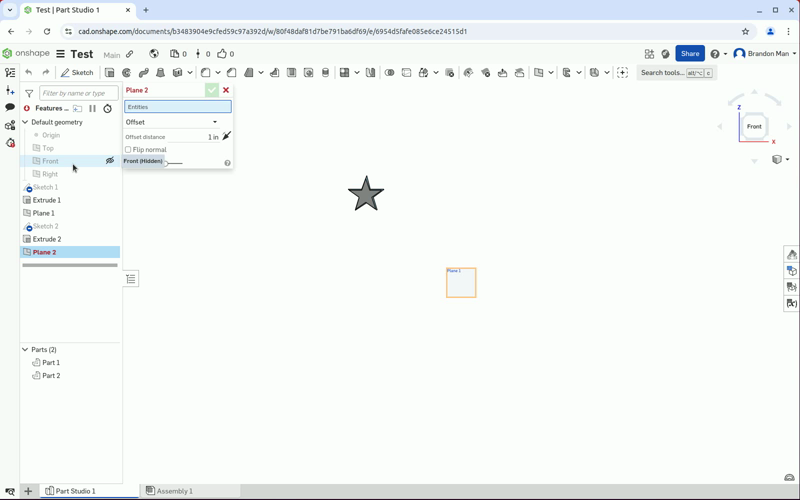
click(73, 163)
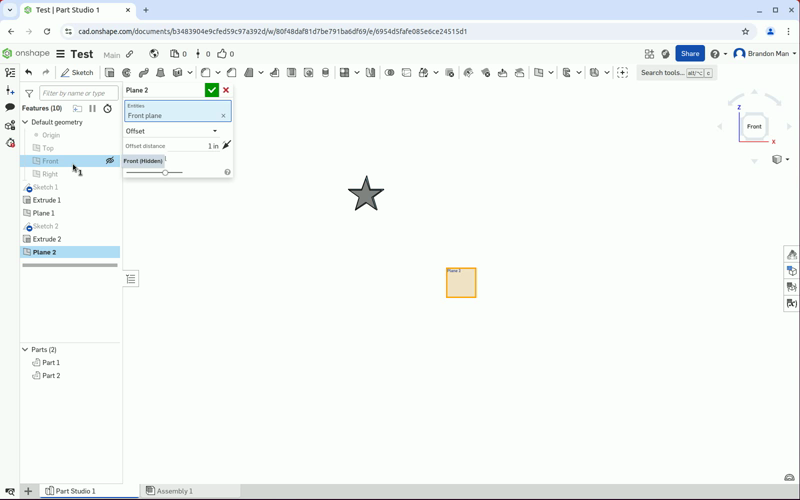
key(tab, 2)
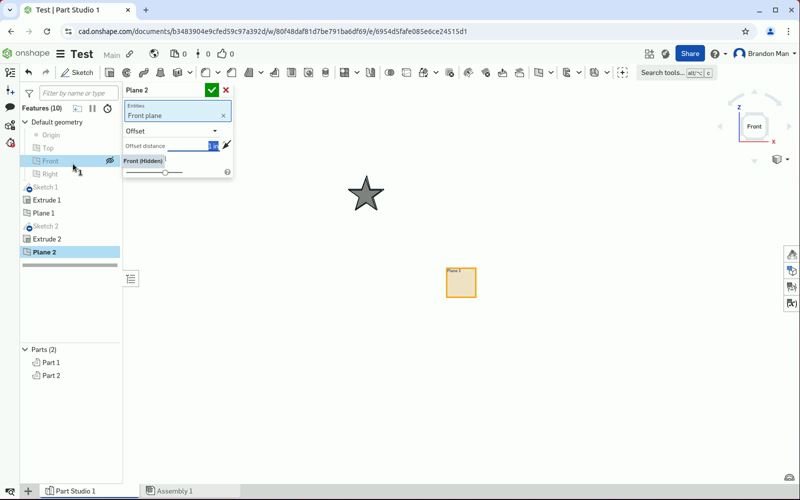
text(0.493)
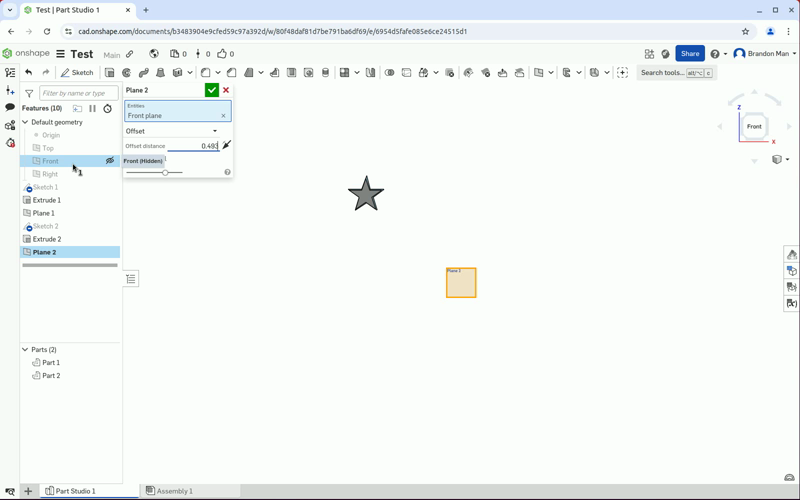
key(enter, 2)
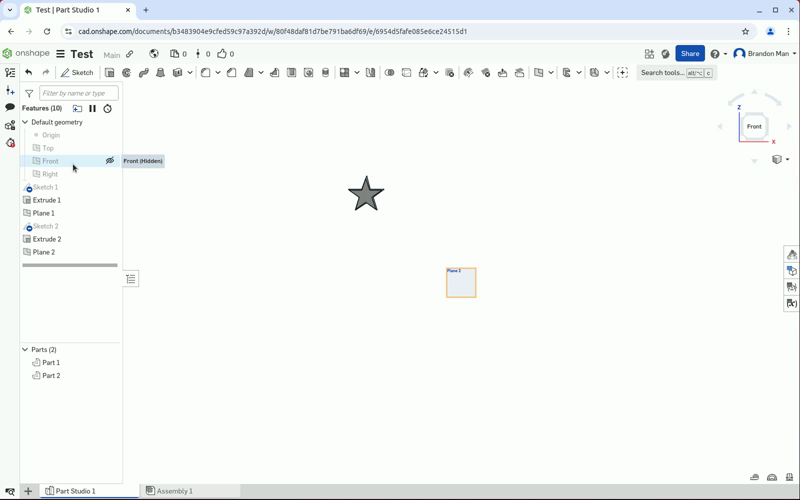
key(shift+s)
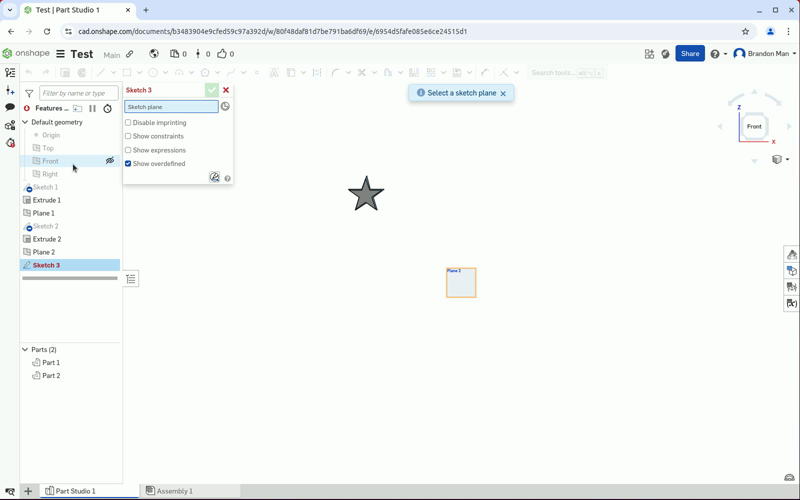
mouse_move(73, 254)
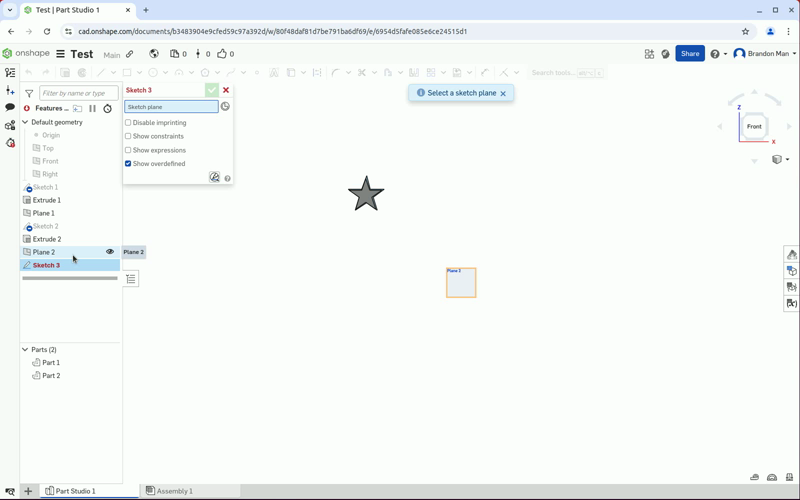
click(73, 254)
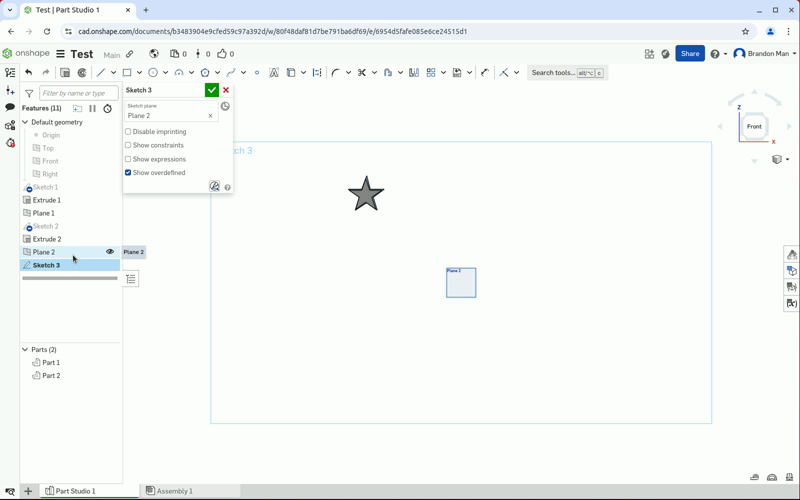
mouse_move(73, 352)
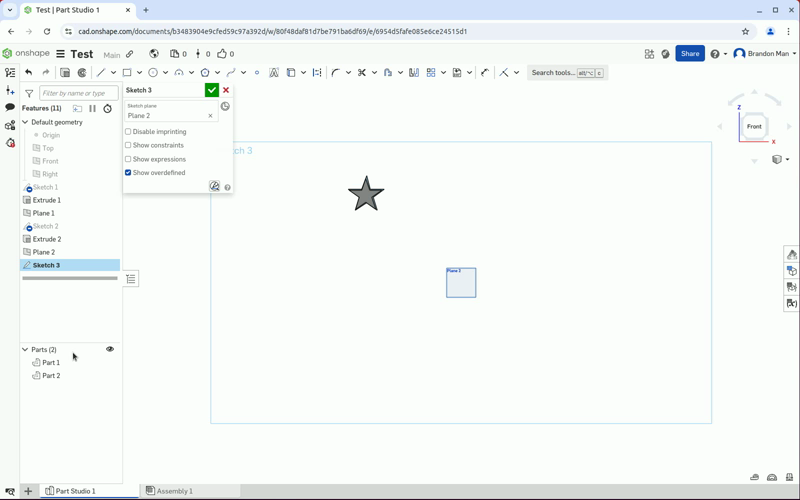
key(y)
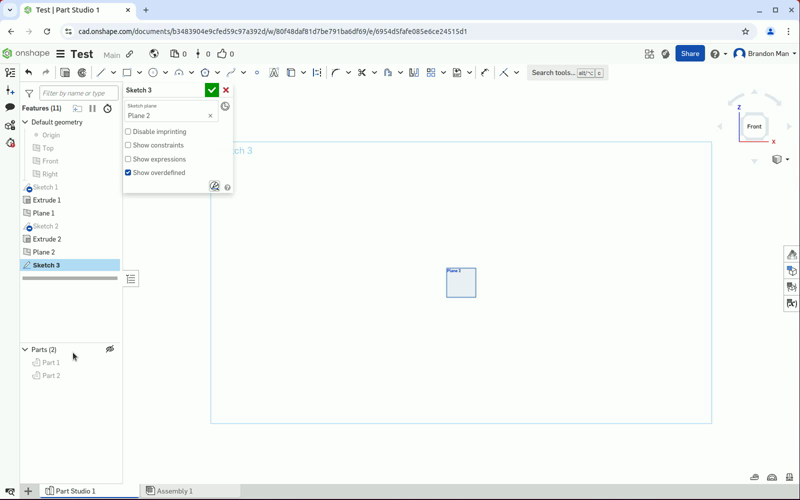
key(l)
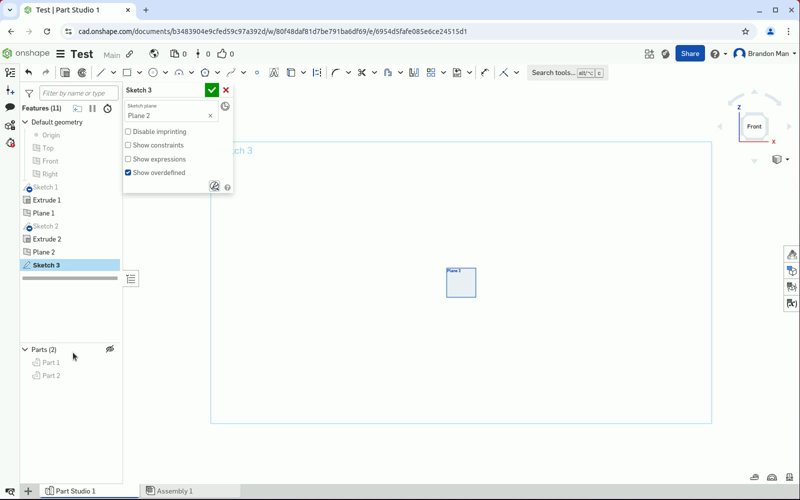
key_down(shift)
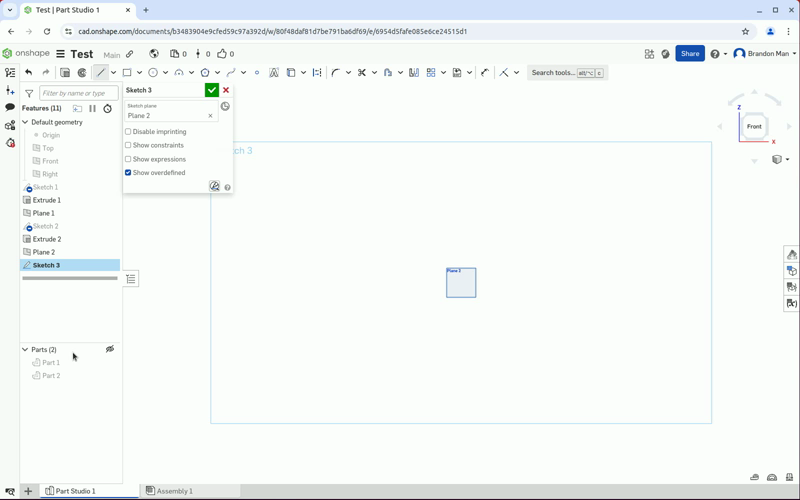
mouse_move(351, 190)
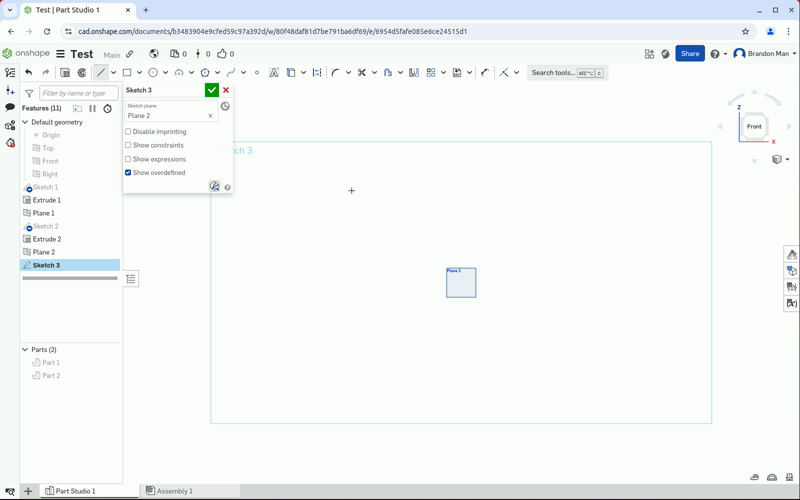
click(351, 190)
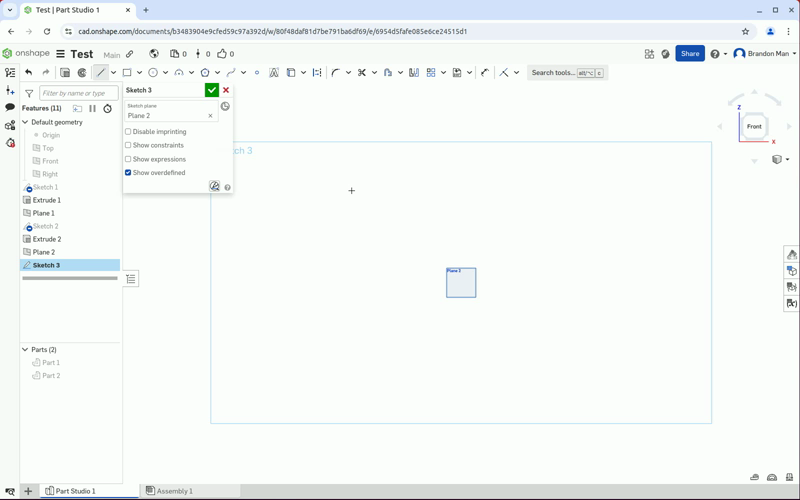
key_up(shift)
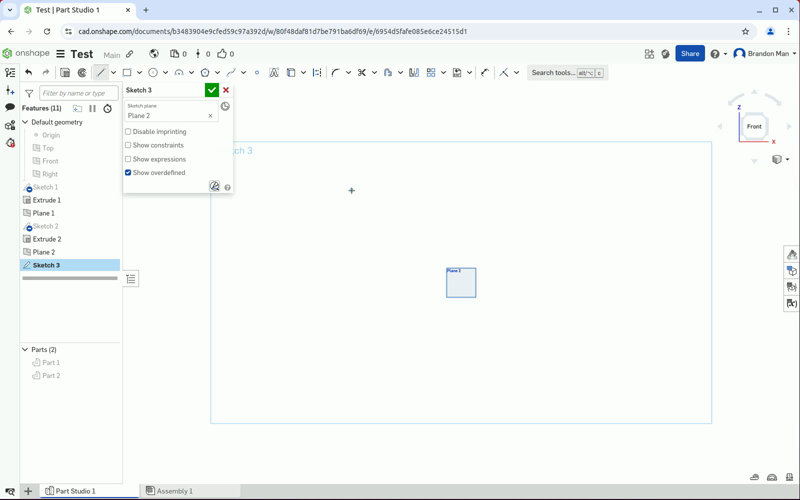
key_down(shift)
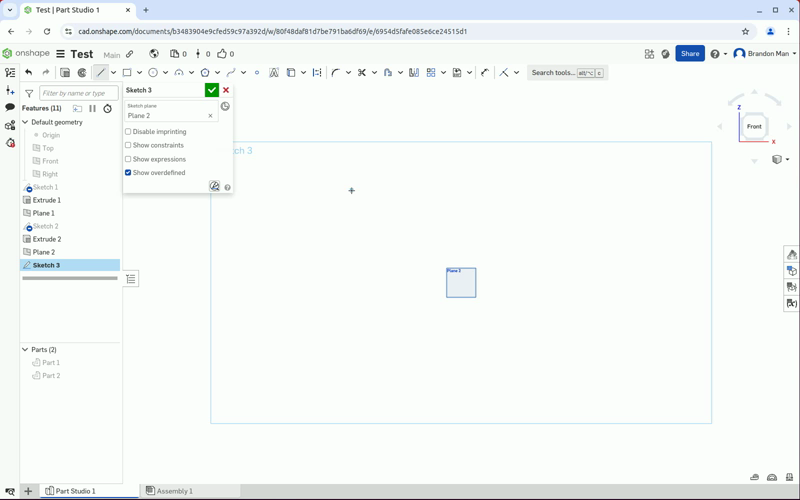
mouse_move(381, 190)
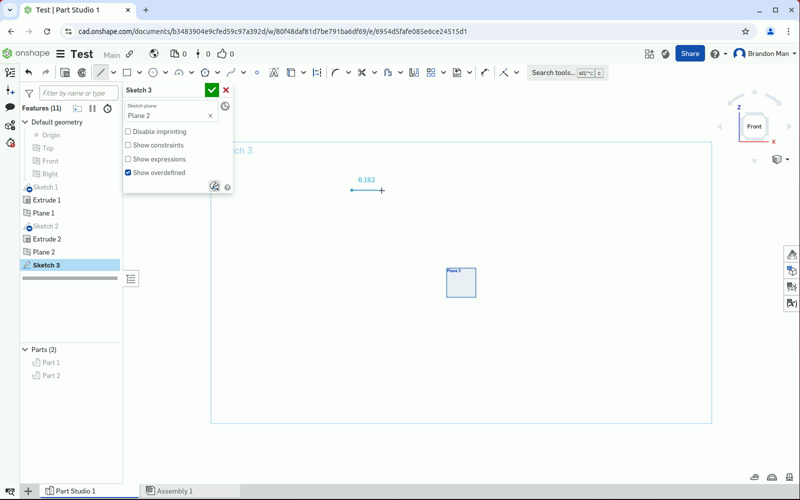
mouse_move(360, 196)
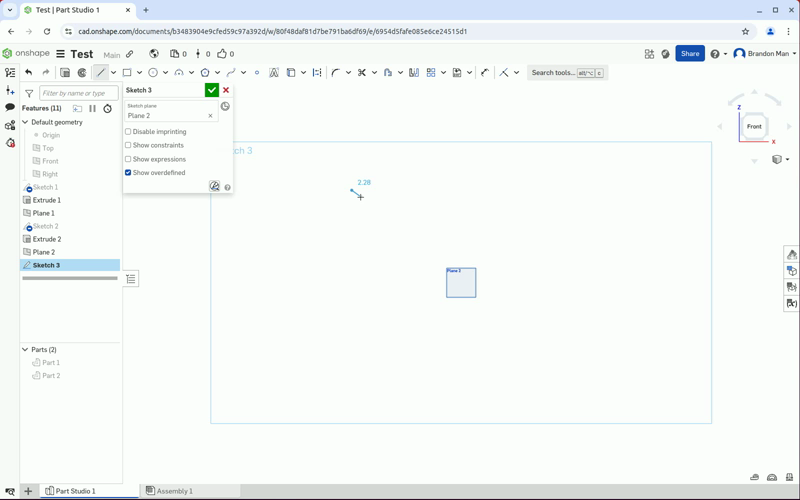
click(360, 196)
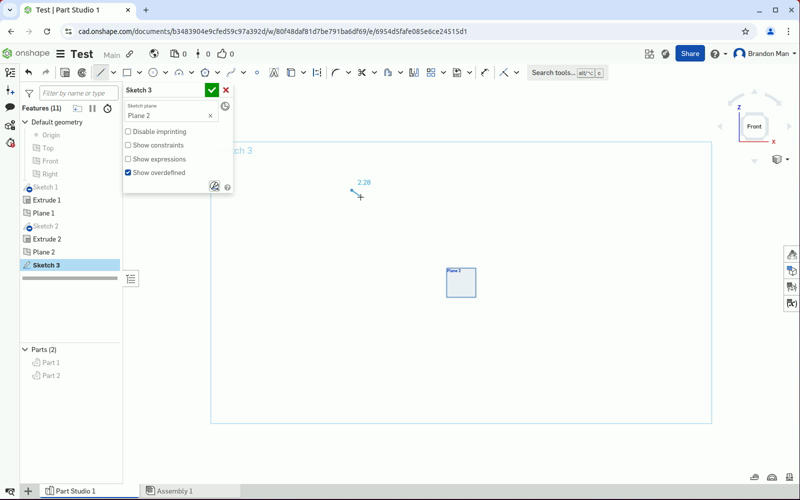
key_up(shift)
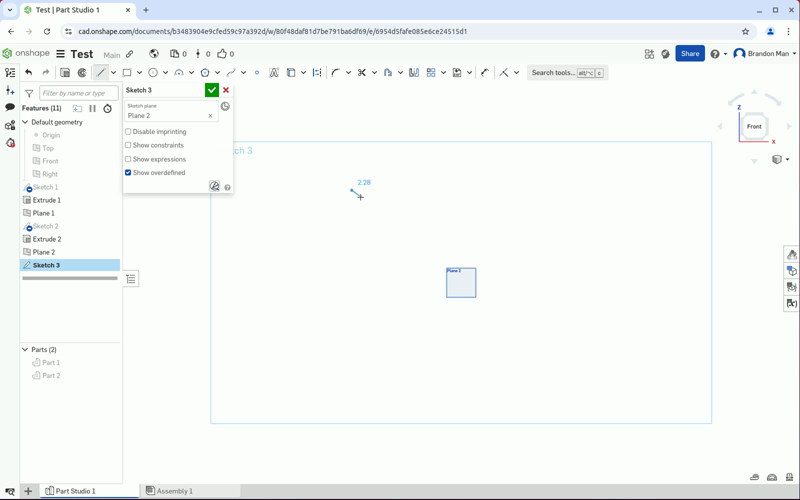
key_down(shift)
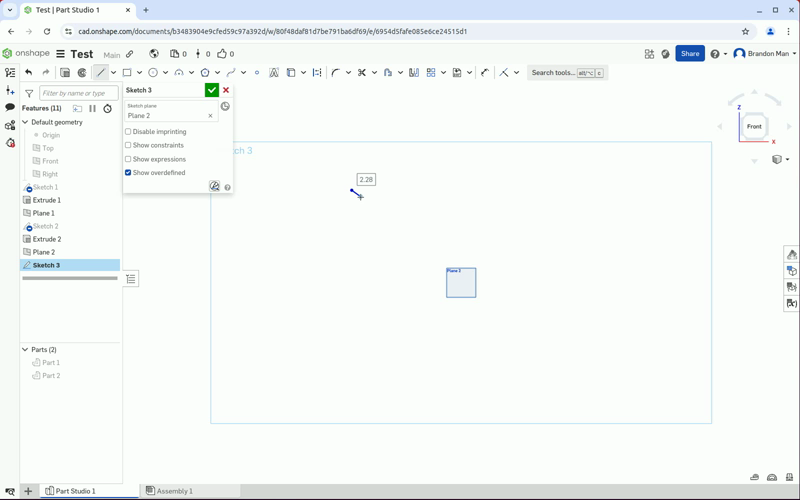
mouse_move(390, 196)
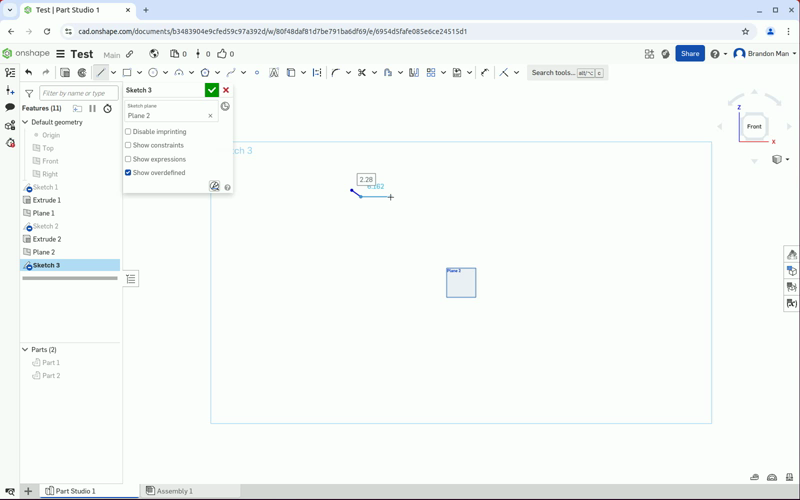
mouse_move(357, 207)
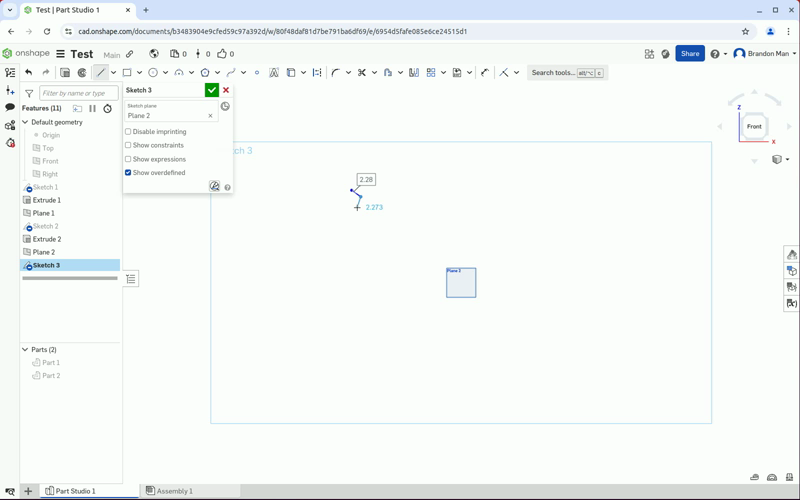
click(357, 207)
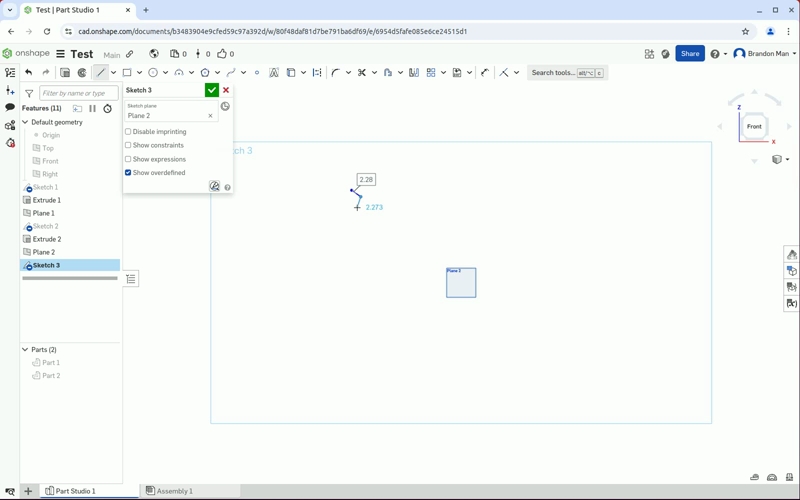
key_up(shift)
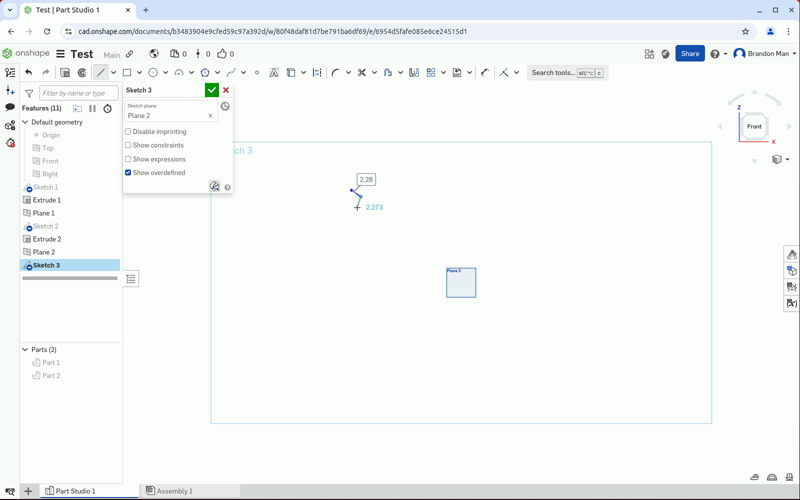
key_down(shift)
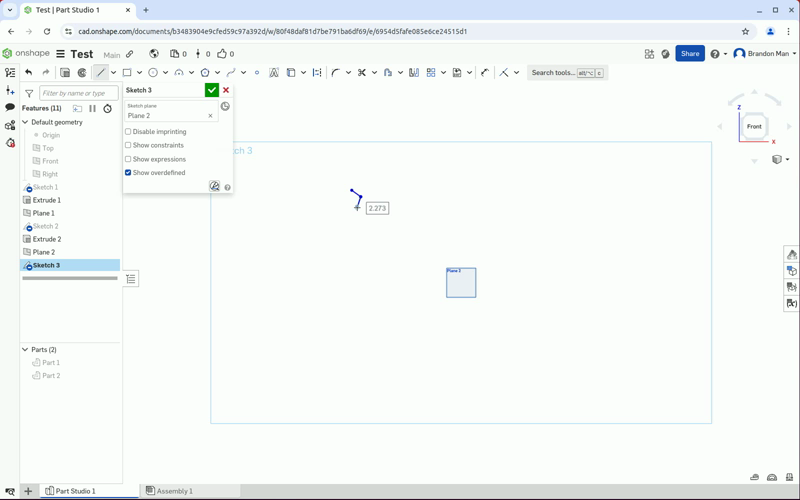
mouse_move(387, 207)
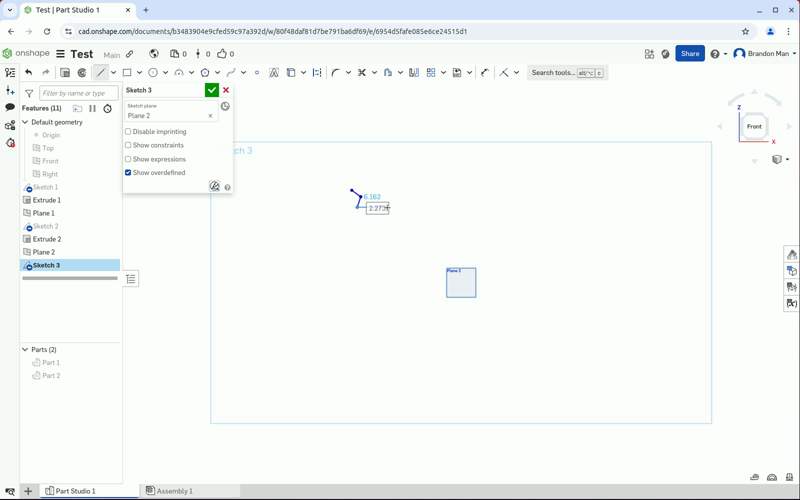
mouse_move(366, 201)
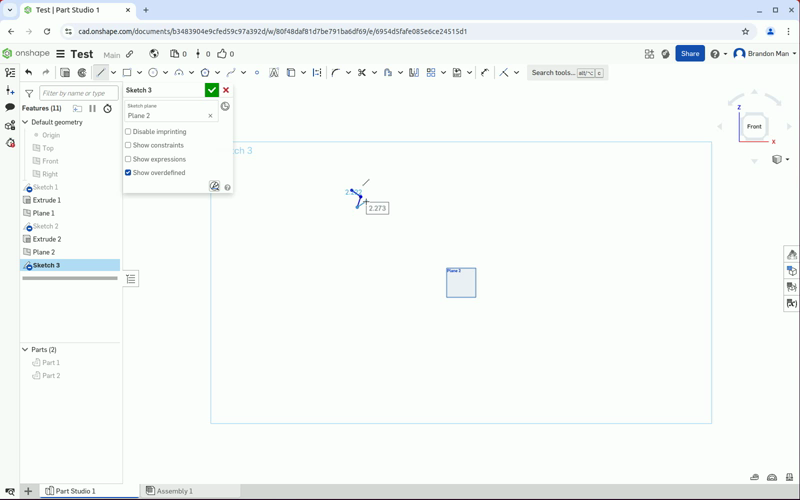
click(366, 201)
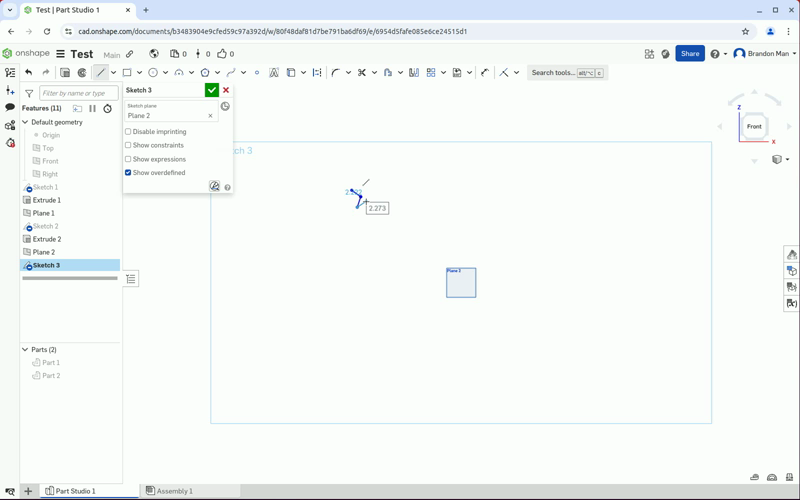
key_up(shift)
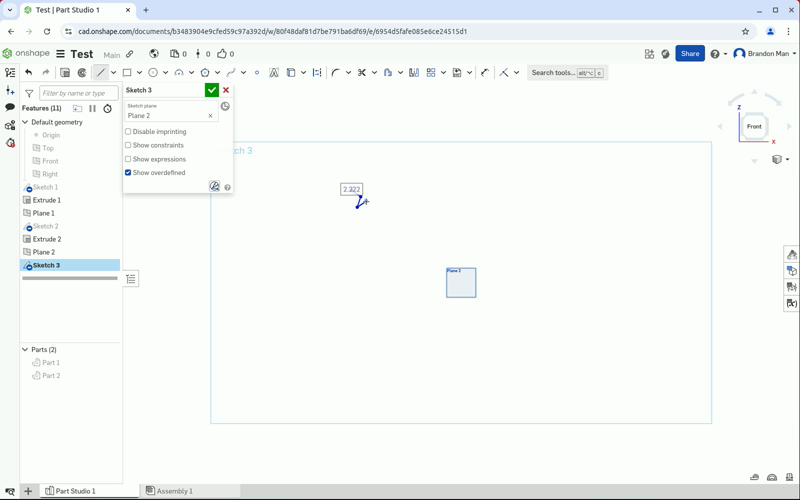
key_down(shift)
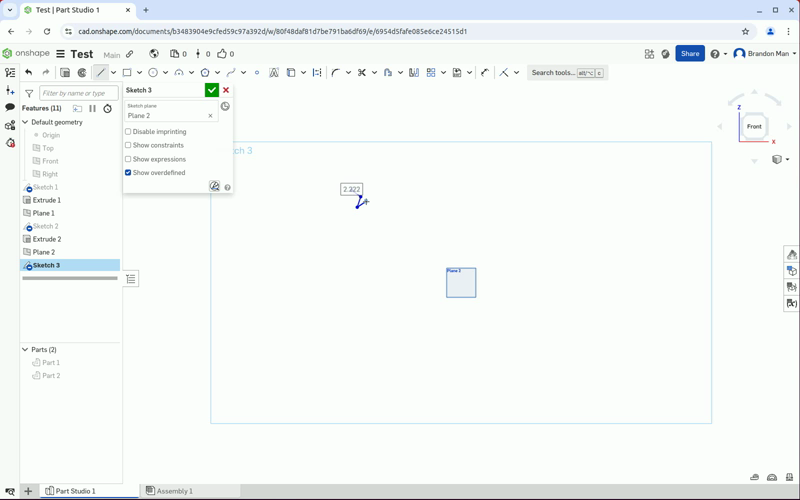
mouse_move(396, 201)
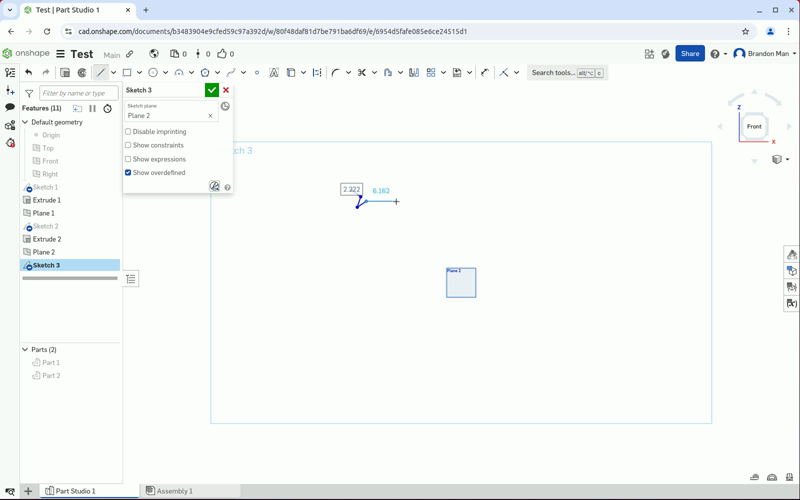
mouse_move(375, 207)
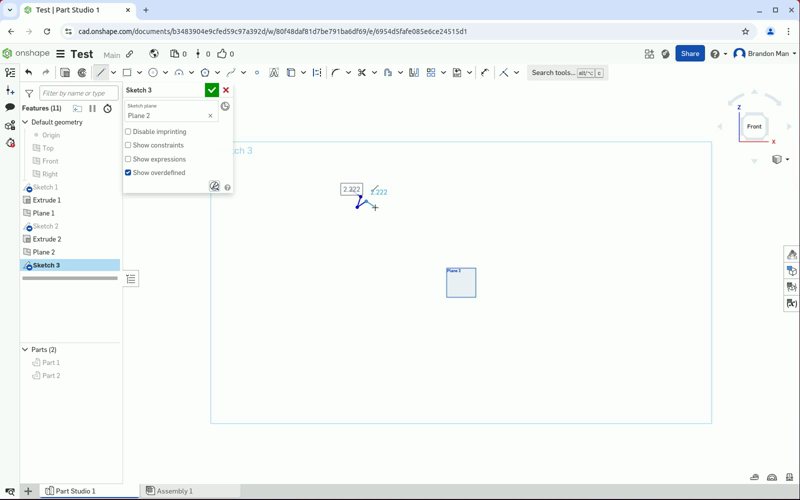
click(375, 207)
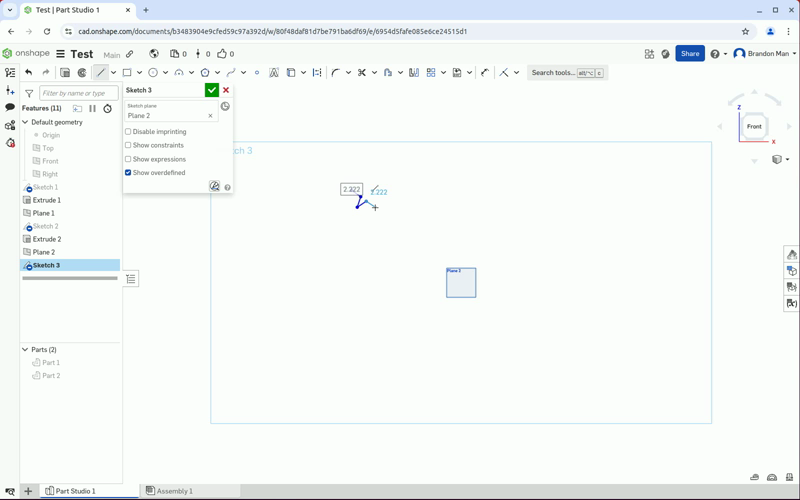
key_up(shift)
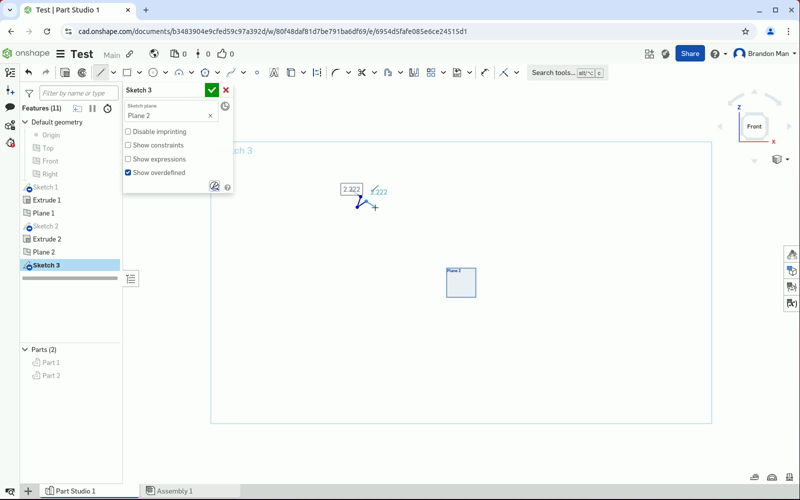
key_down(shift)
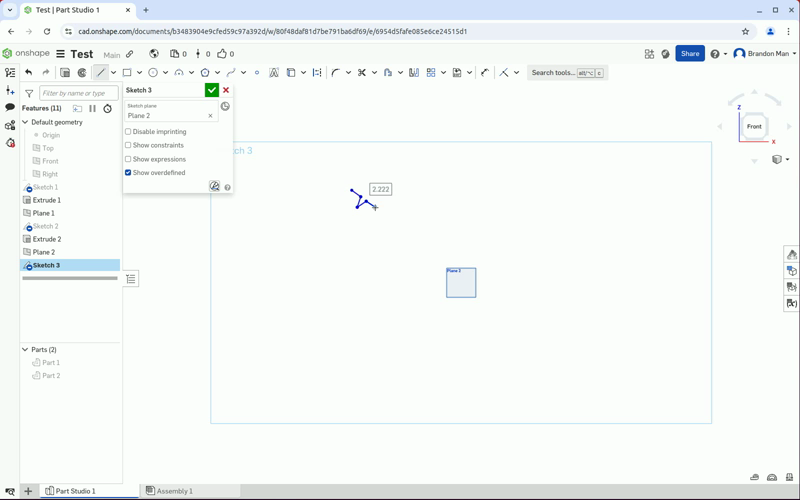
mouse_move(405, 207)
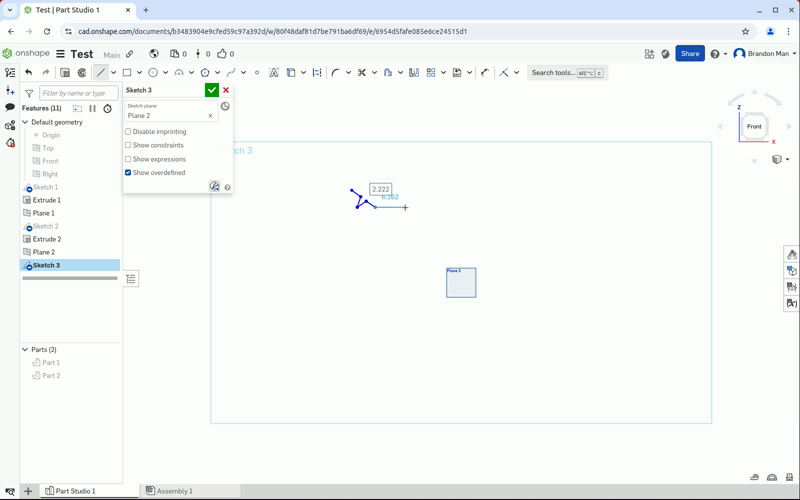
mouse_move(371, 196)
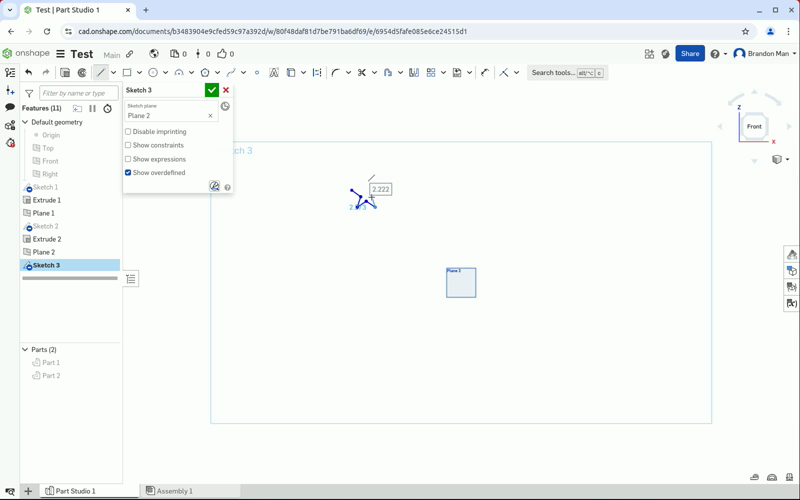
click(371, 196)
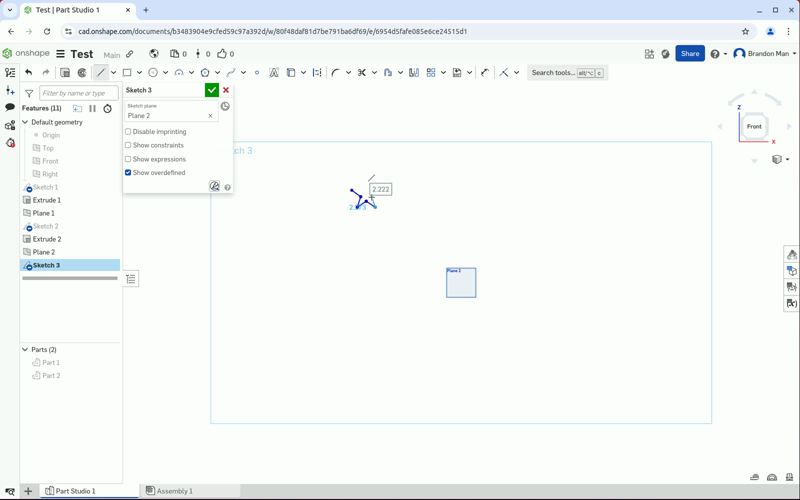
key_up(shift)
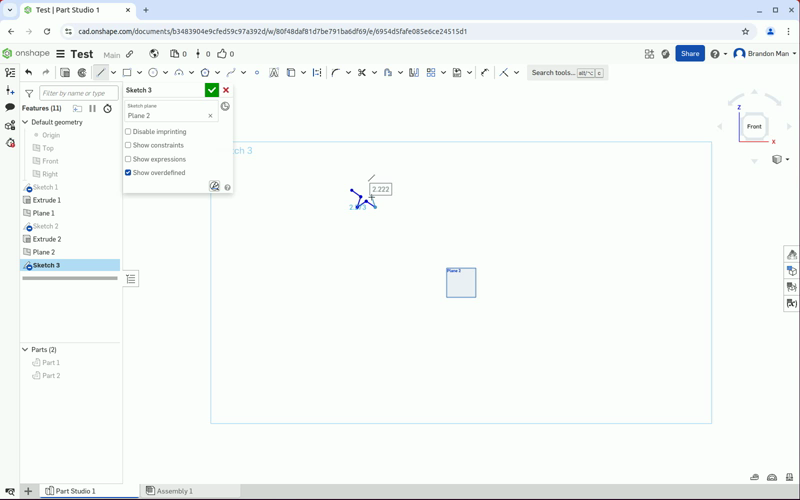
key_down(shift)
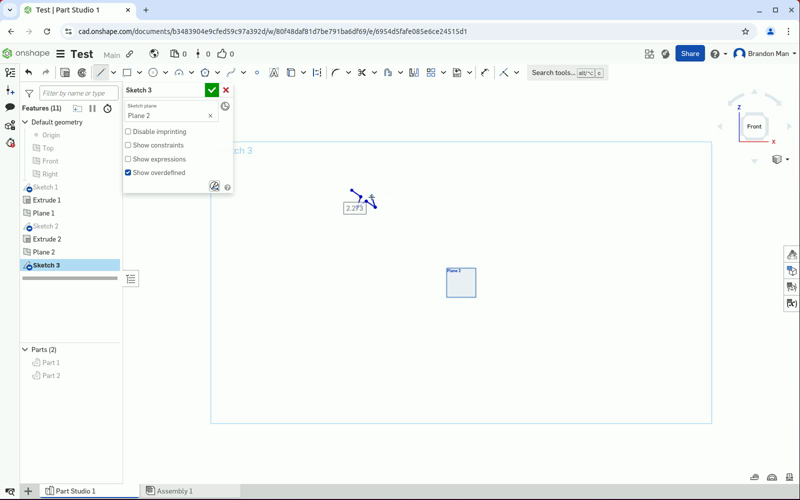
mouse_move(401, 196)
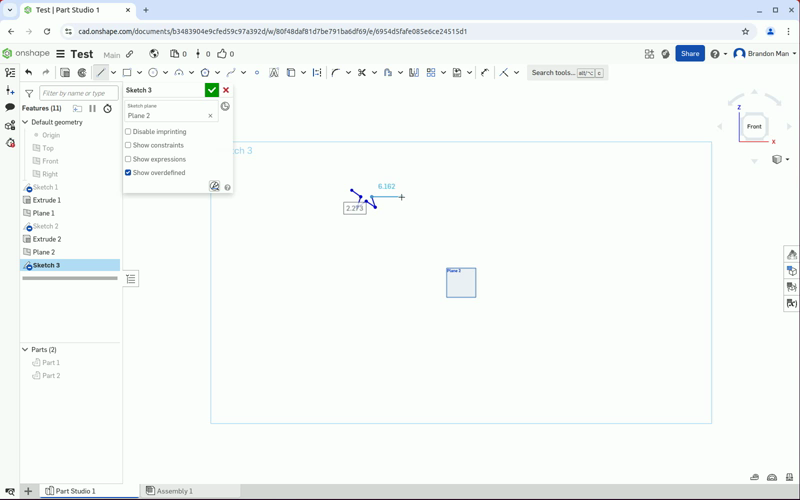
mouse_move(380, 190)
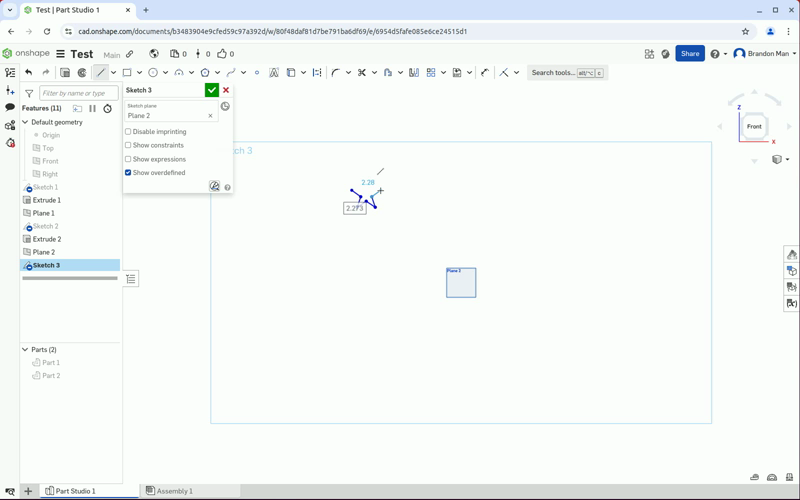
click(380, 190)
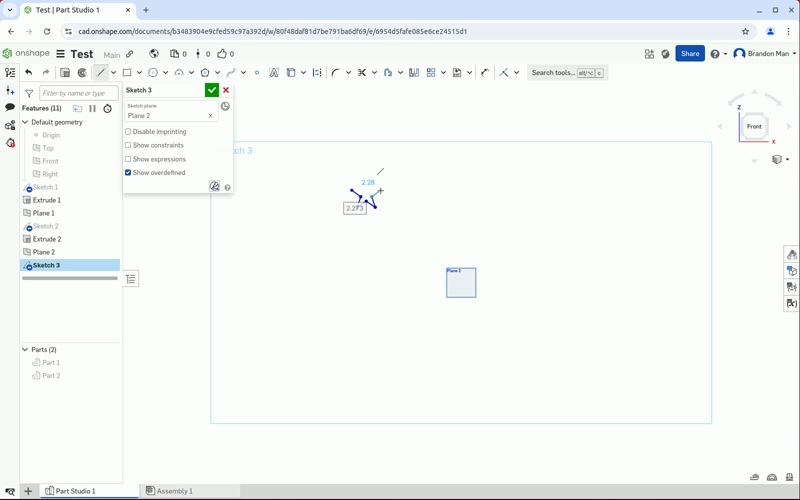
key_up(shift)
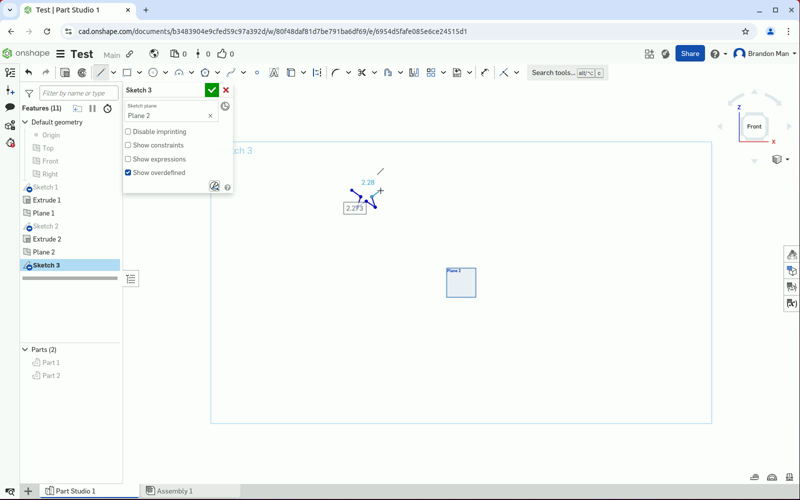
key_down(shift)
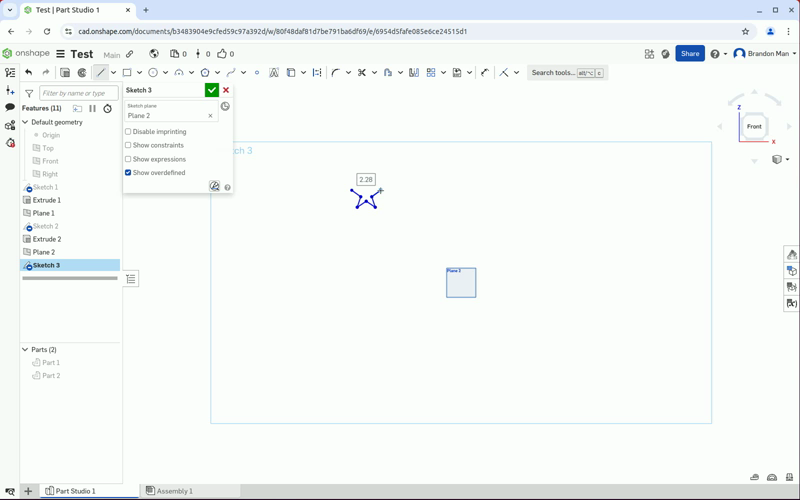
mouse_move(410, 190)
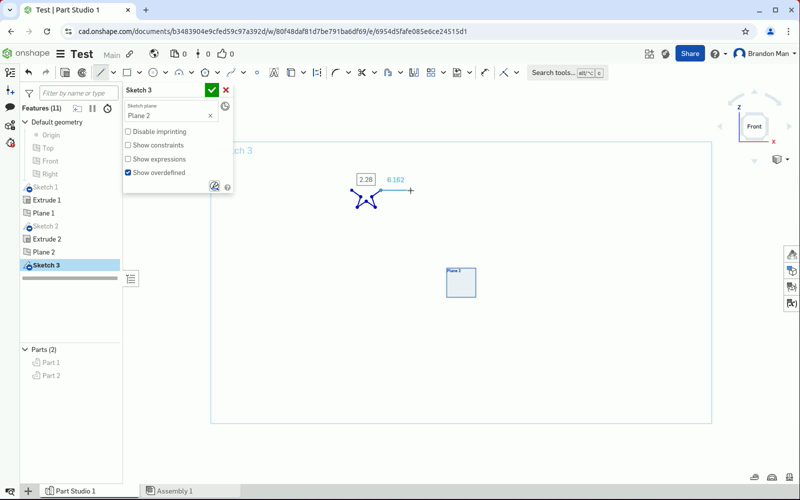
mouse_move(369, 190)
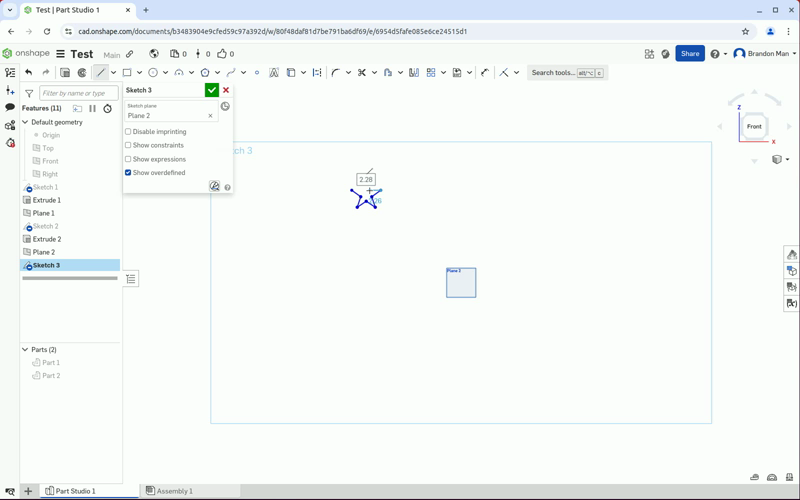
click(369, 190)
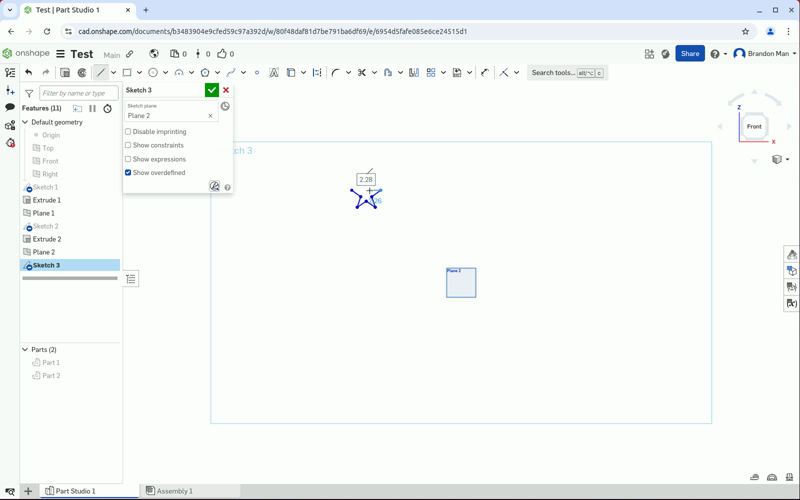
key_up(shift)
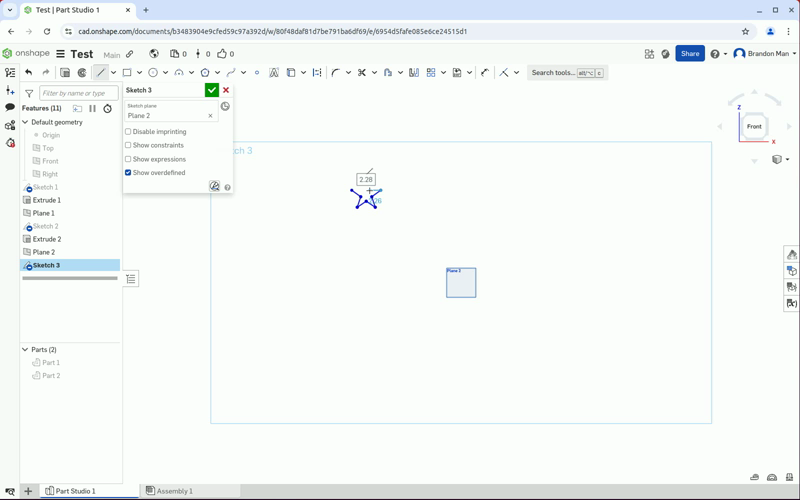
key_down(shift)
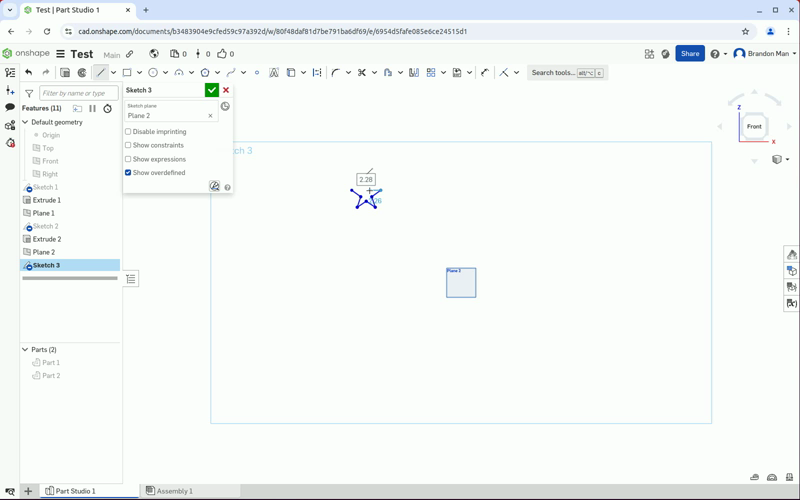
mouse_move(399, 190)
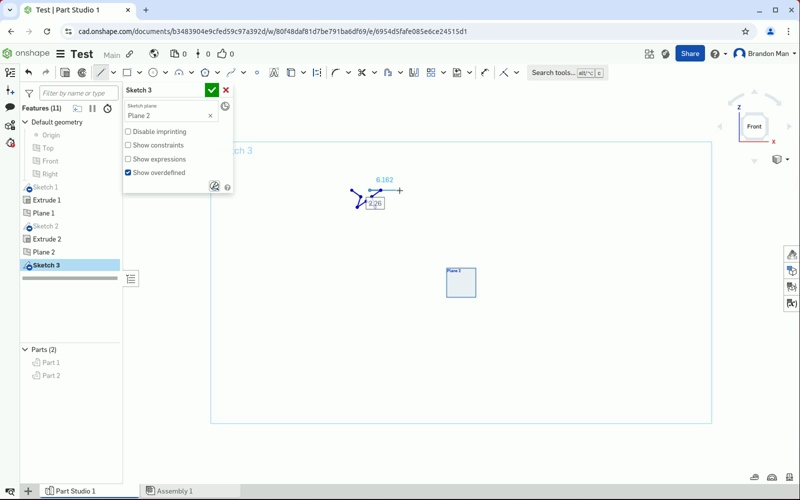
mouse_move(366, 179)
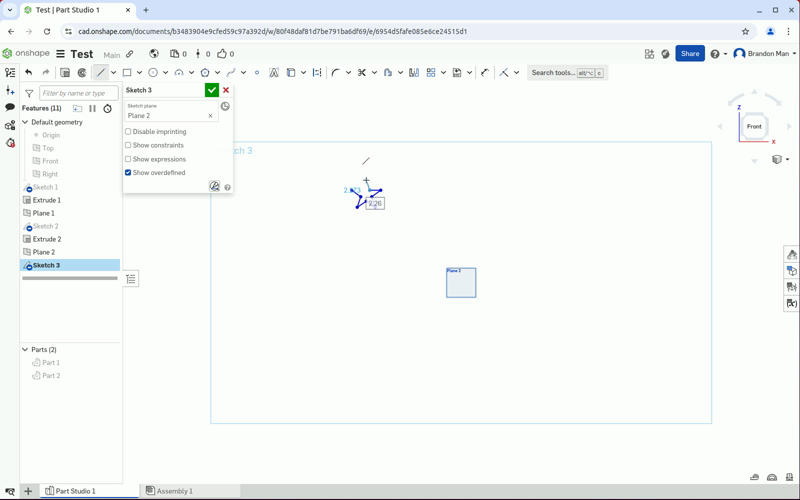
click(366, 179)
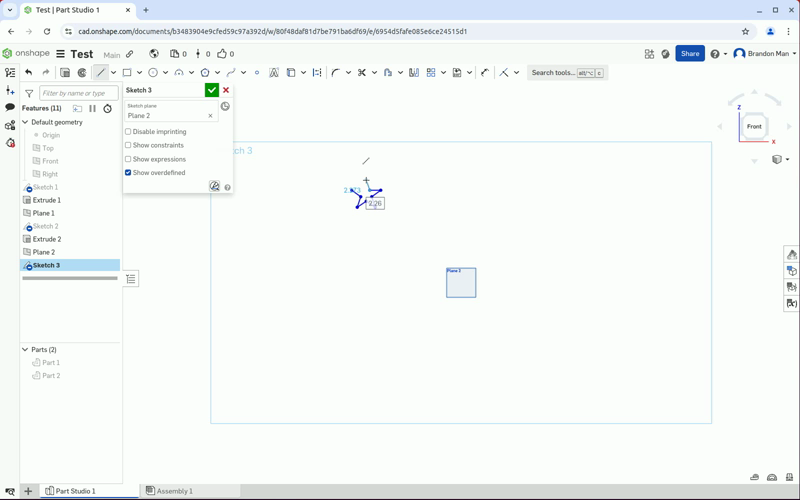
key_up(shift)
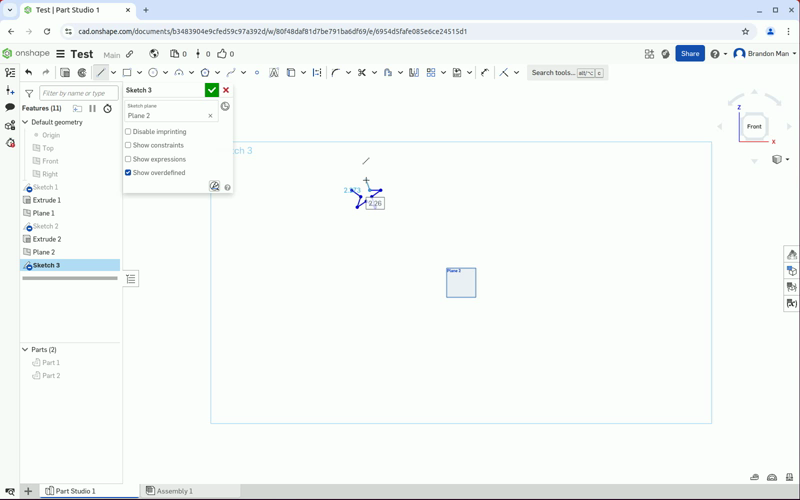
key_down(shift)
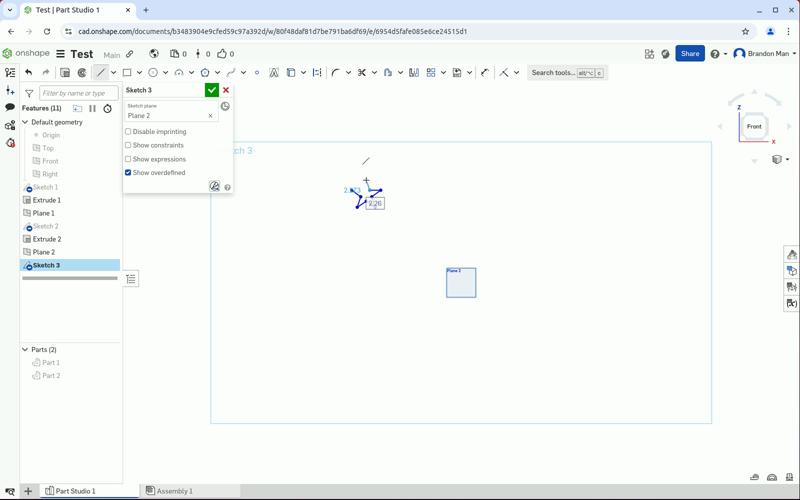
mouse_move(396, 179)
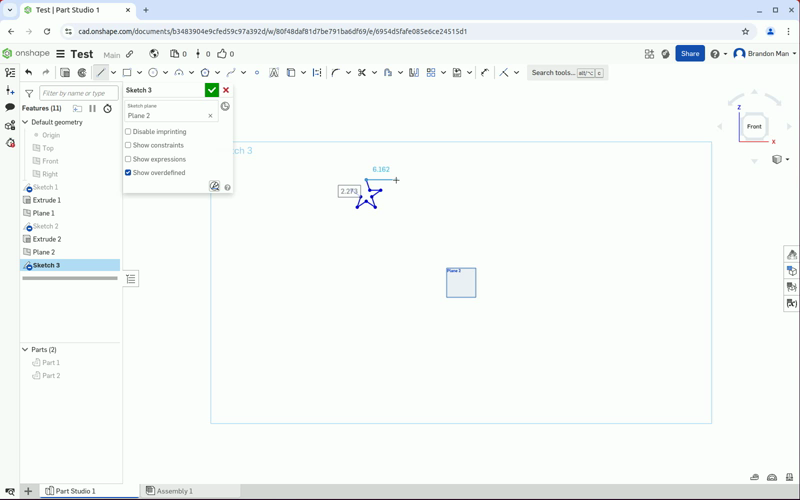
mouse_move(362, 190)
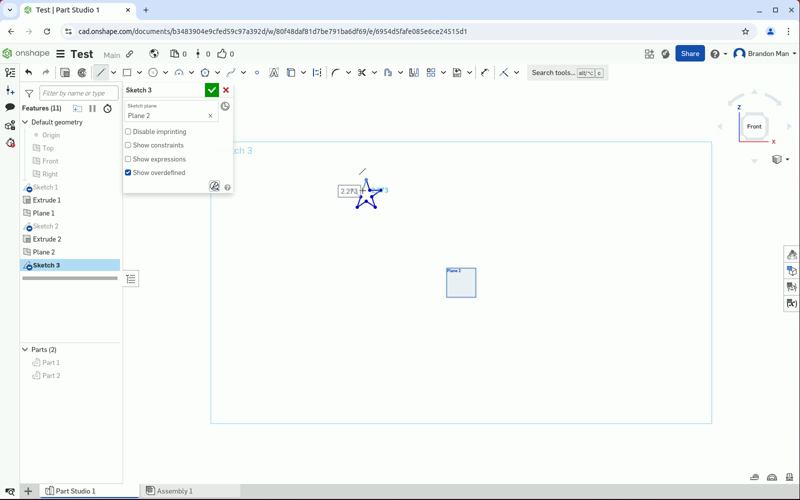
click(362, 190)
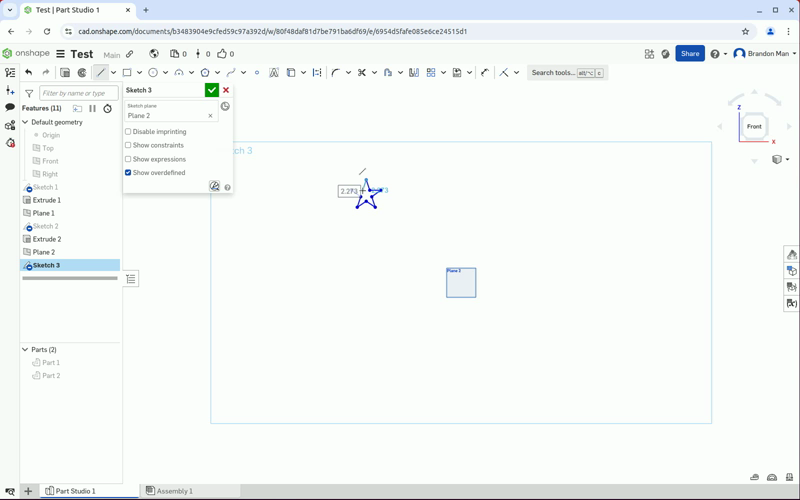
key_up(shift)
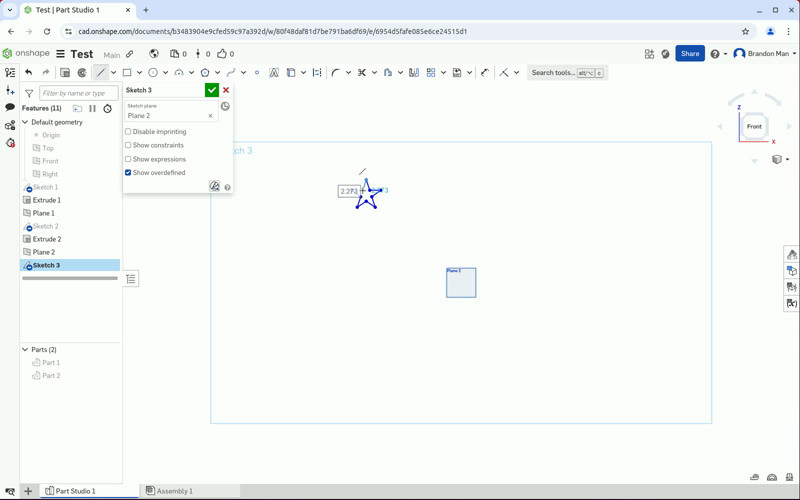
mouse_move(392, 190)
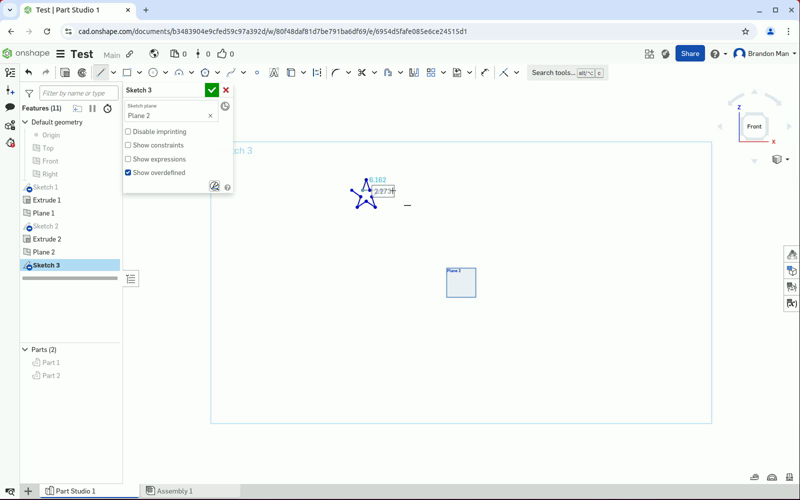
key_down(shift)
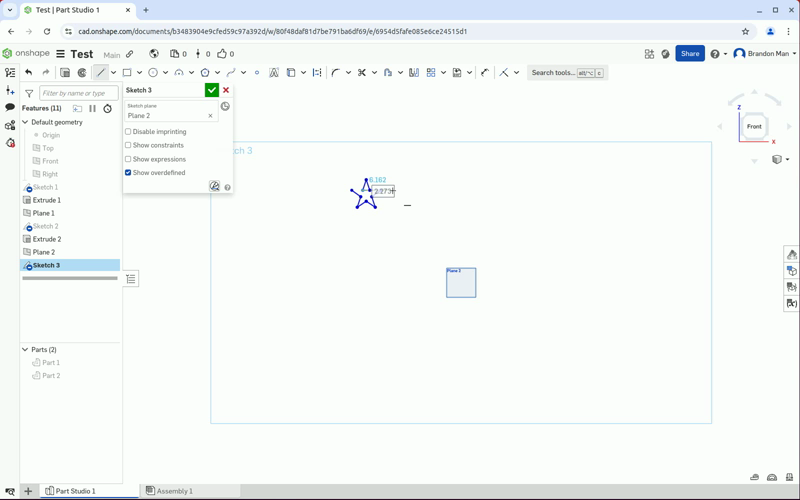
mouse_move(351, 190)
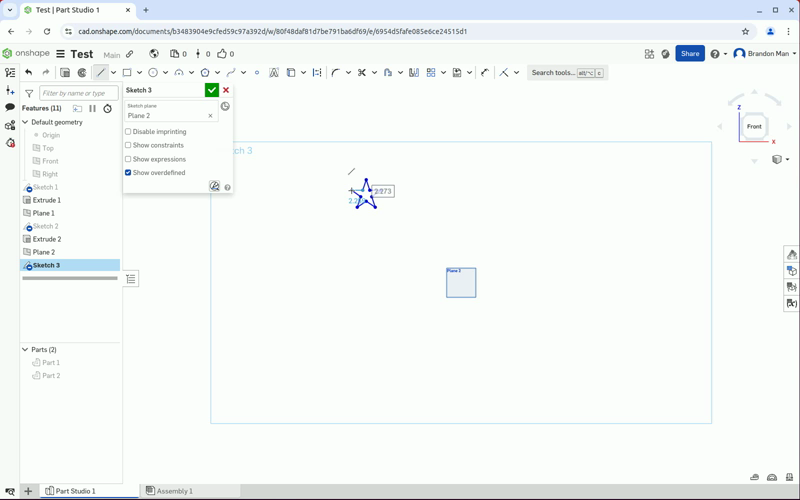
key_up(shift)
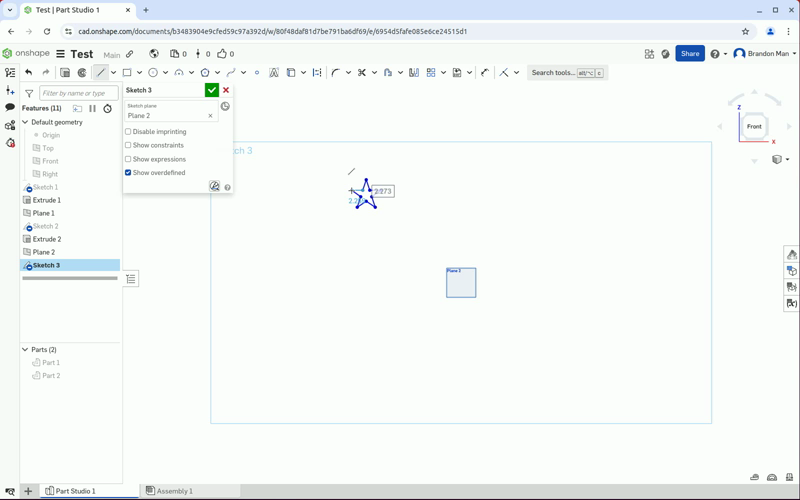
click(351, 190)
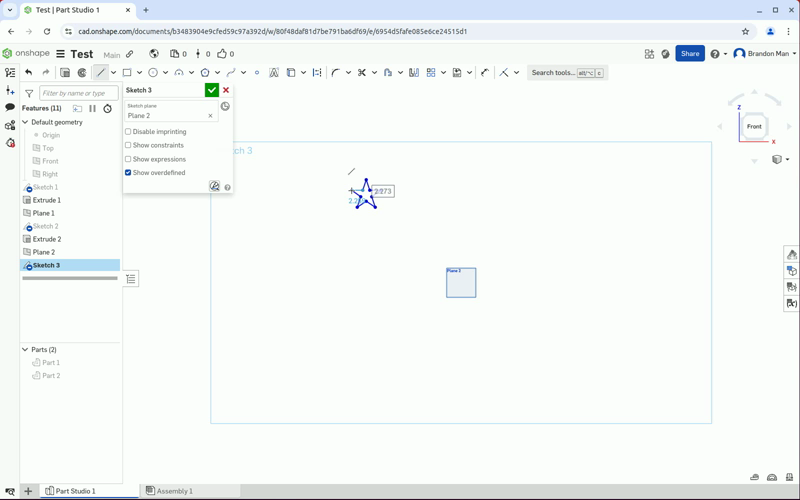
key(esc)
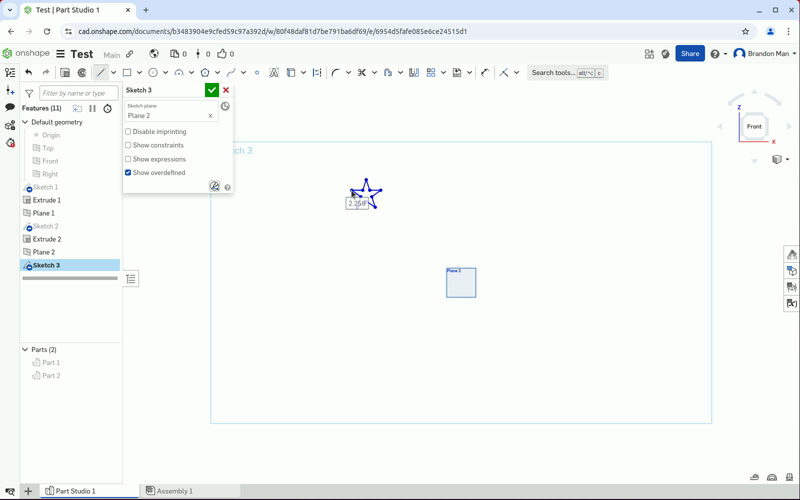
mouse_move(369, 193)
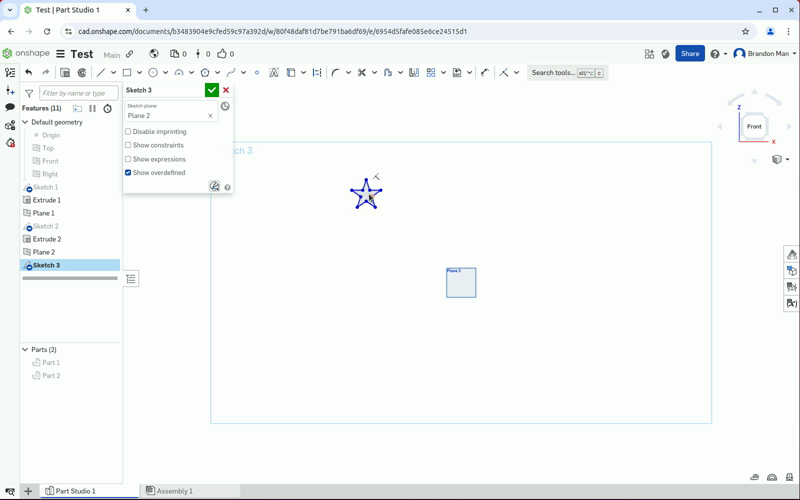
scroll(6)
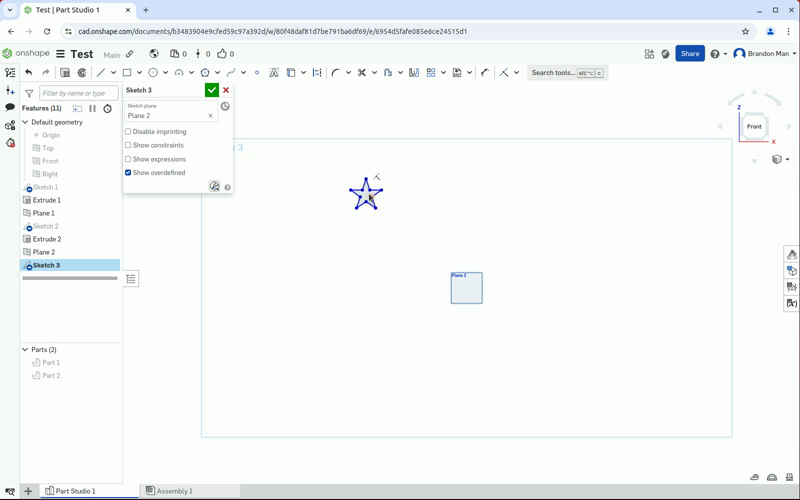
scroll(6)
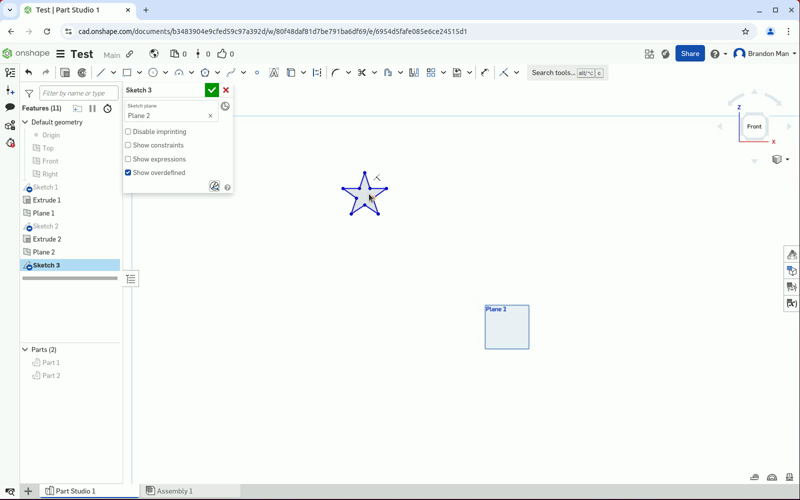
scroll(6)
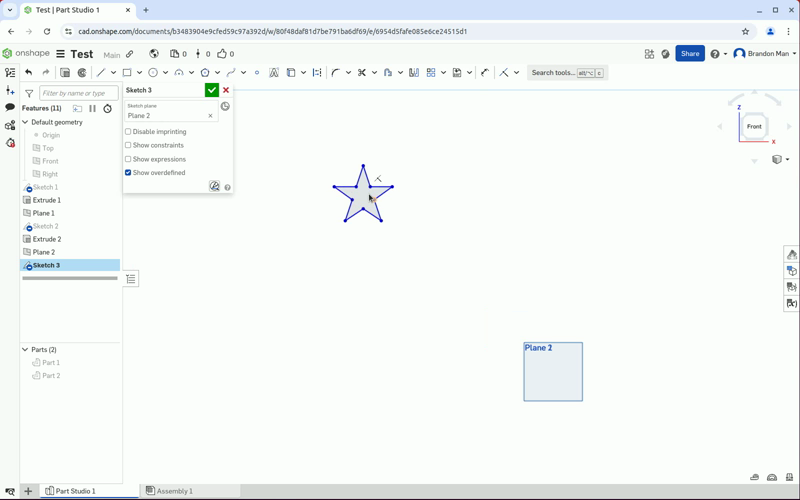
scroll(6)
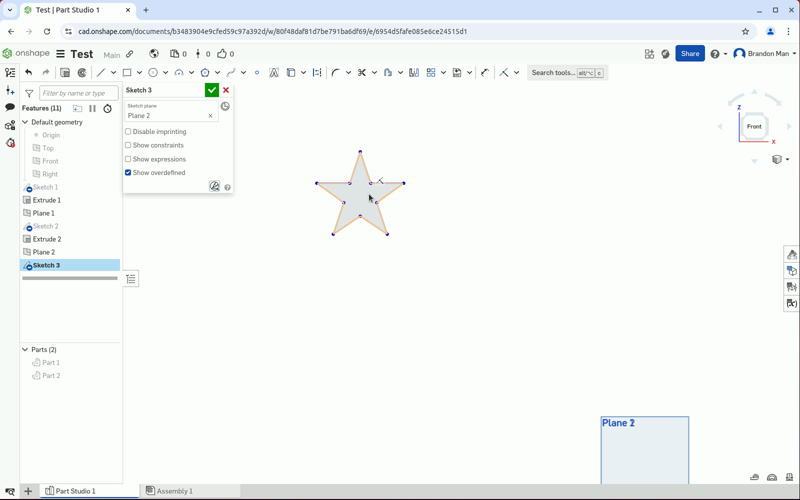
scroll(6)
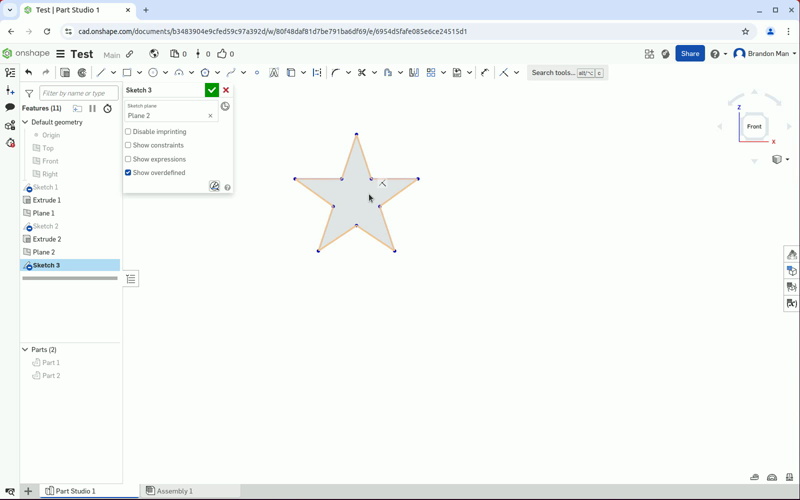
scroll(6)
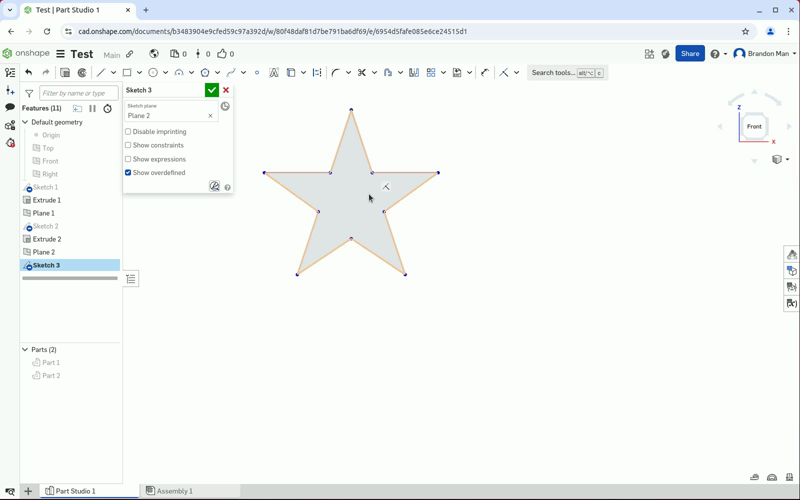
scroll(6)
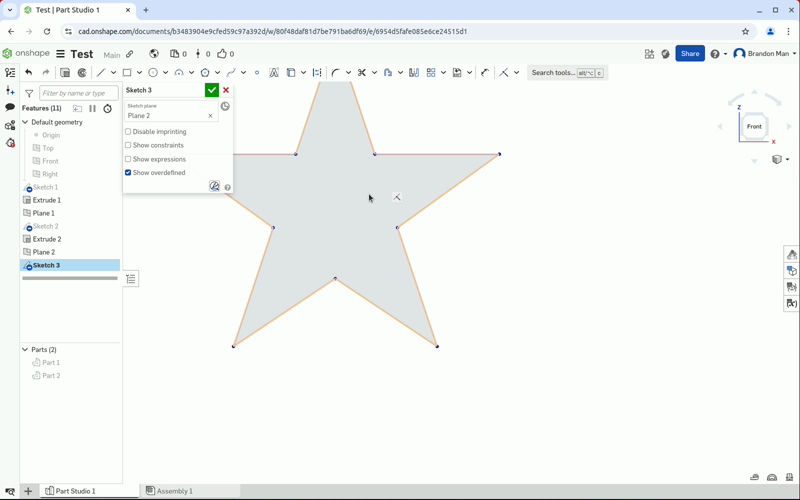
click(369, 193)
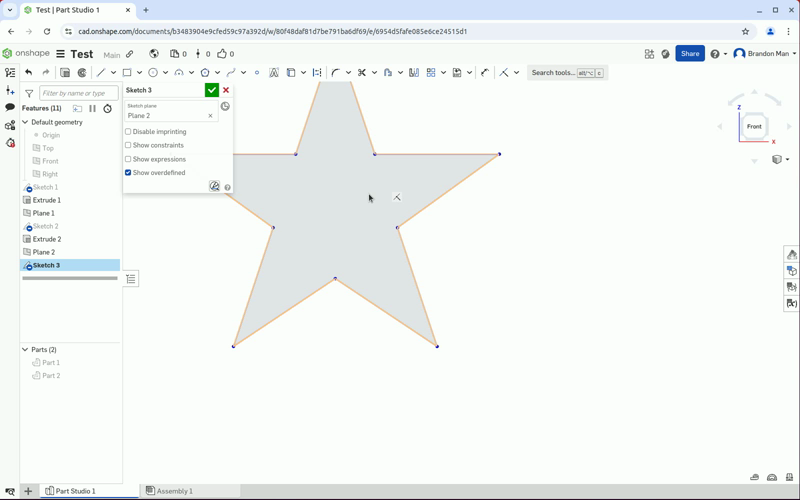
scroll(-6)
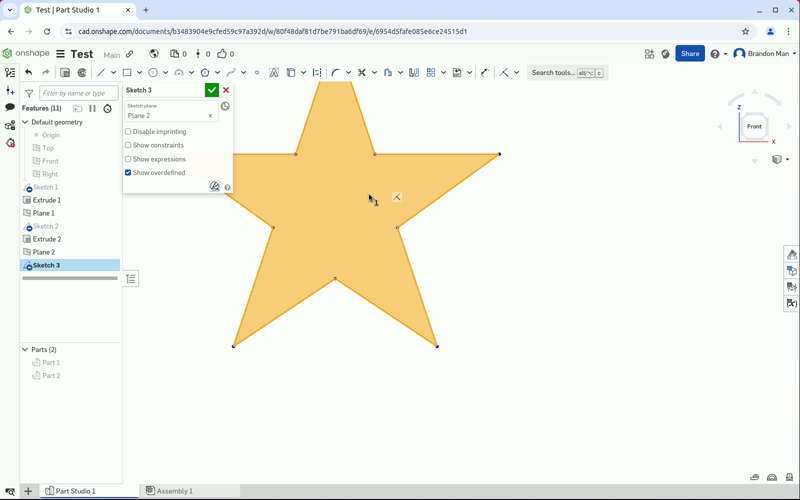
scroll(-6)
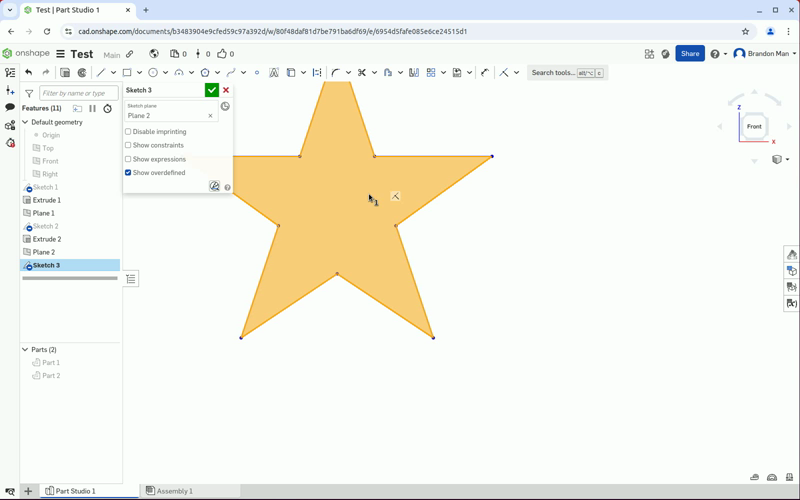
scroll(-6)
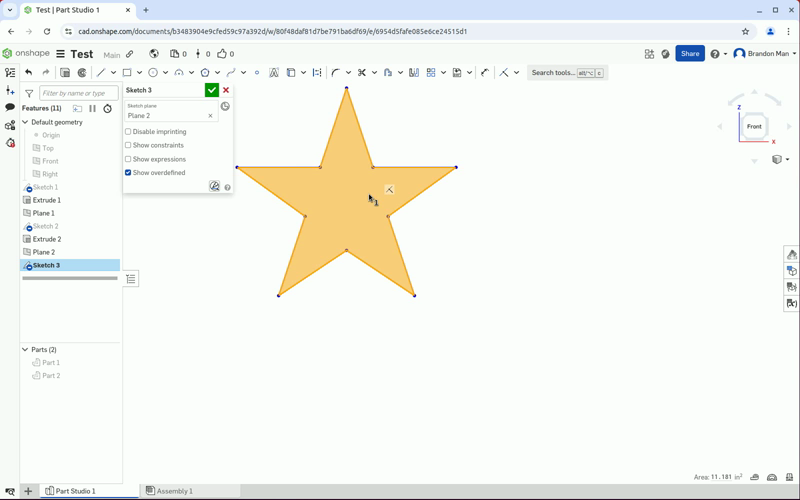
scroll(-6)
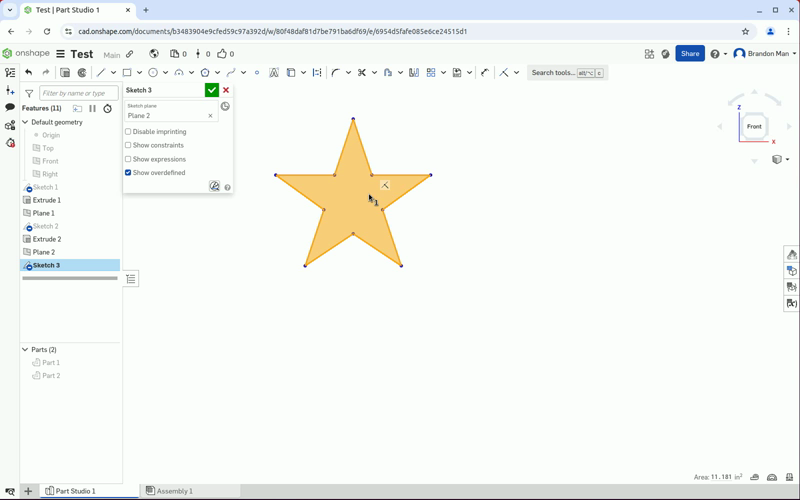
scroll(-6)
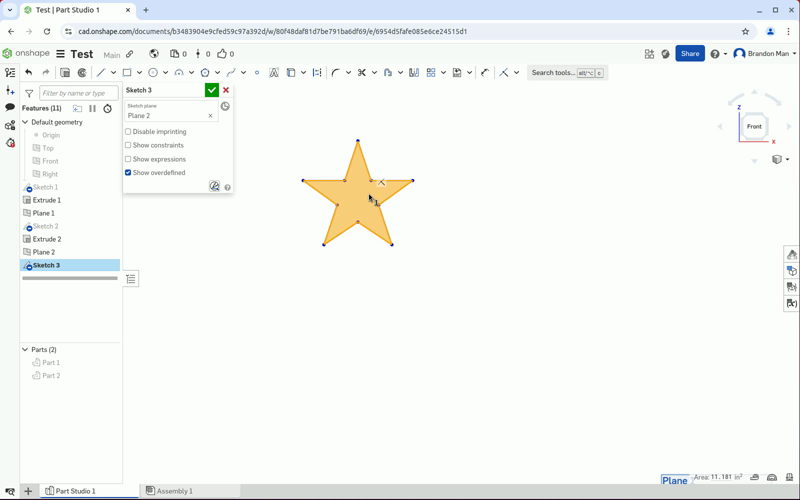
scroll(-6)
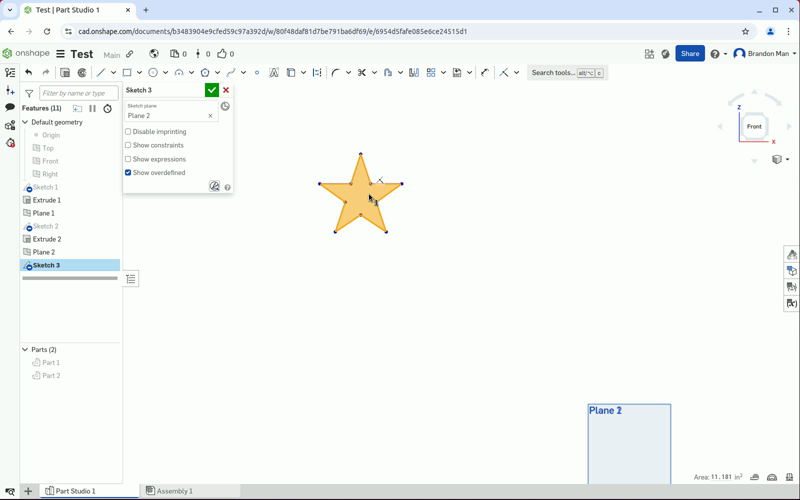
scroll(-6)
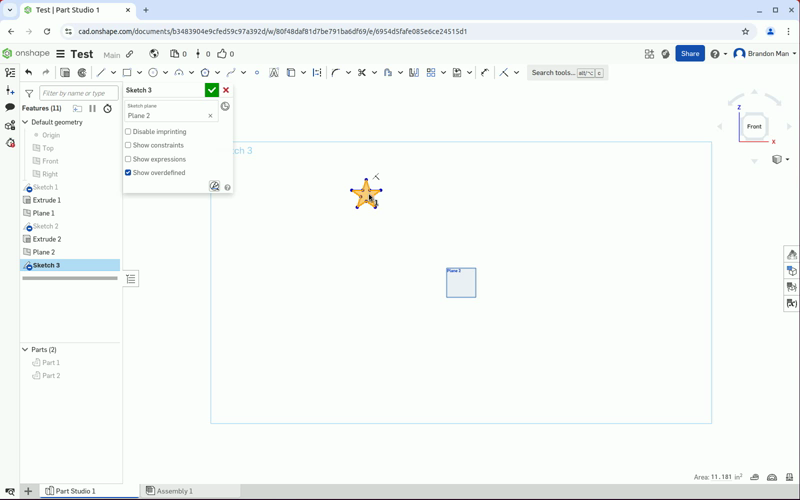
mouse_move(73, 352)
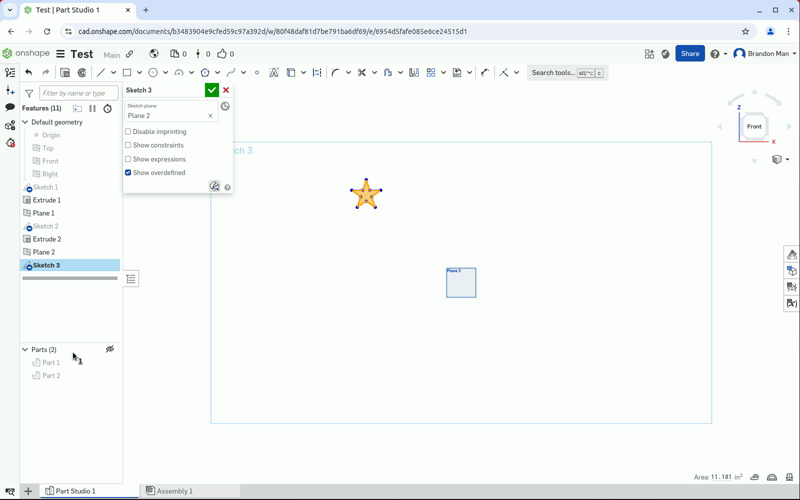
key(shift+y)
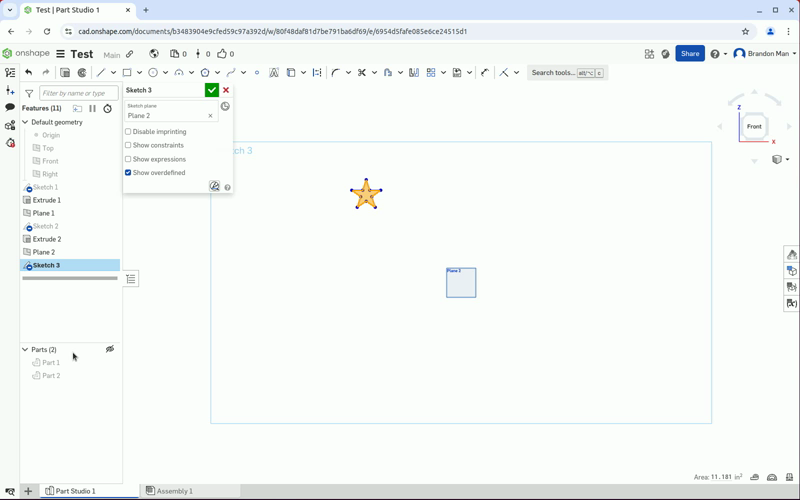
key(shift+e)
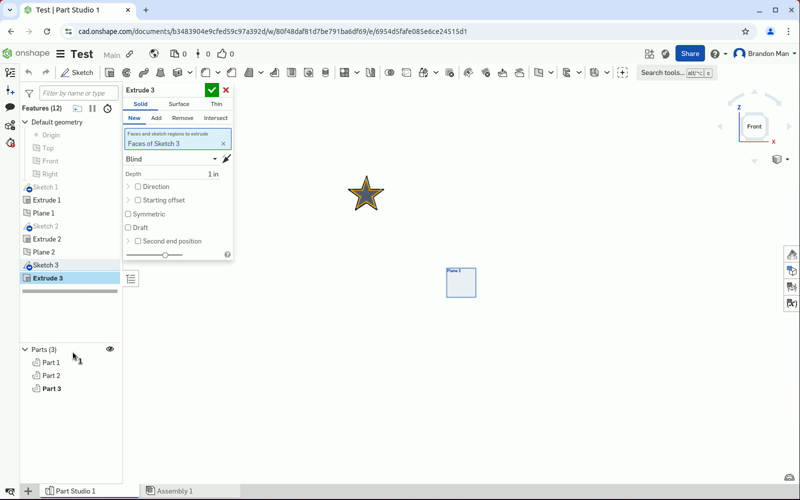
mouse_move(143, 106)
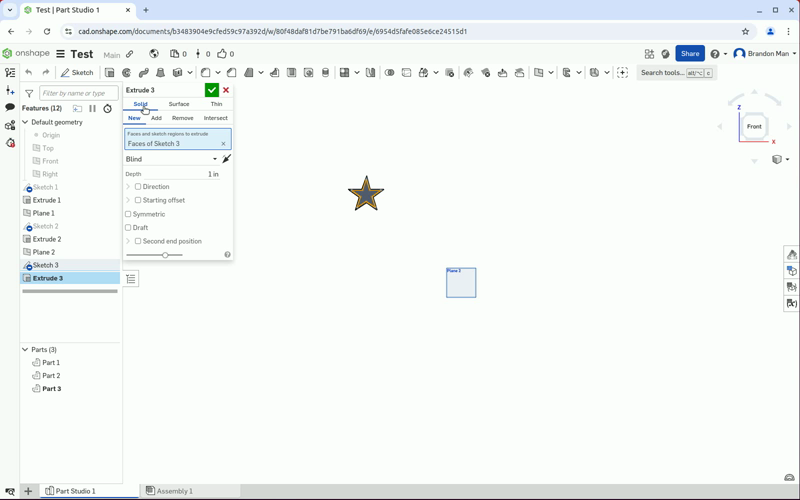
click(143, 106)
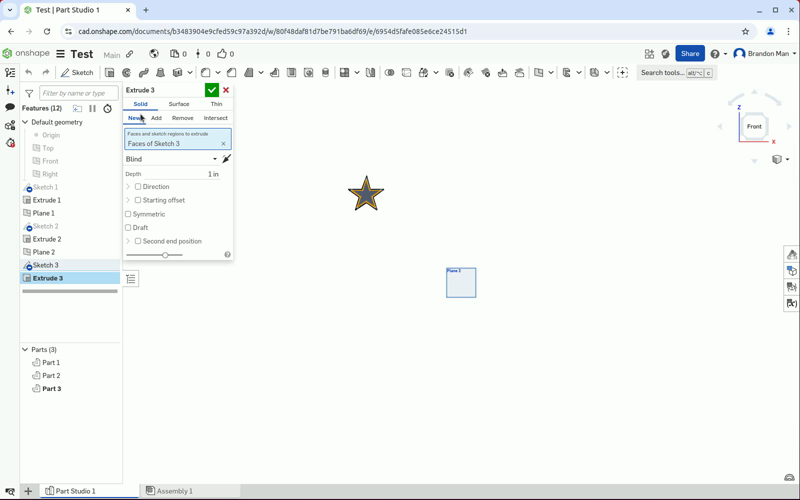
mouse_move(137, 120)
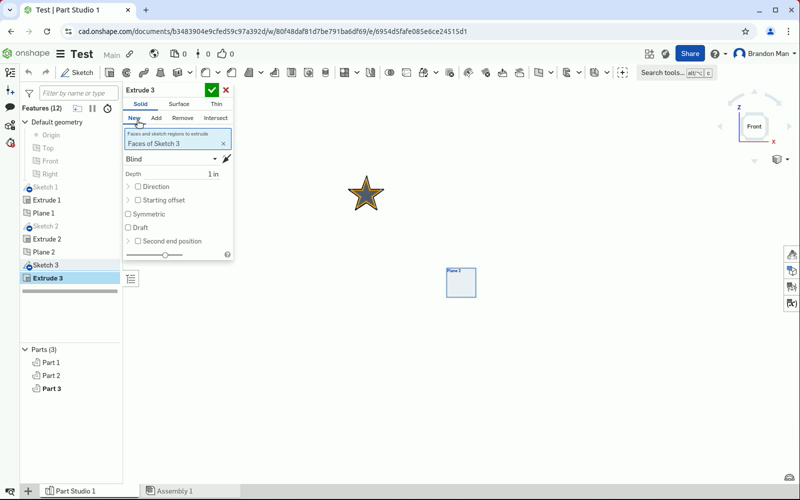
click(137, 120)
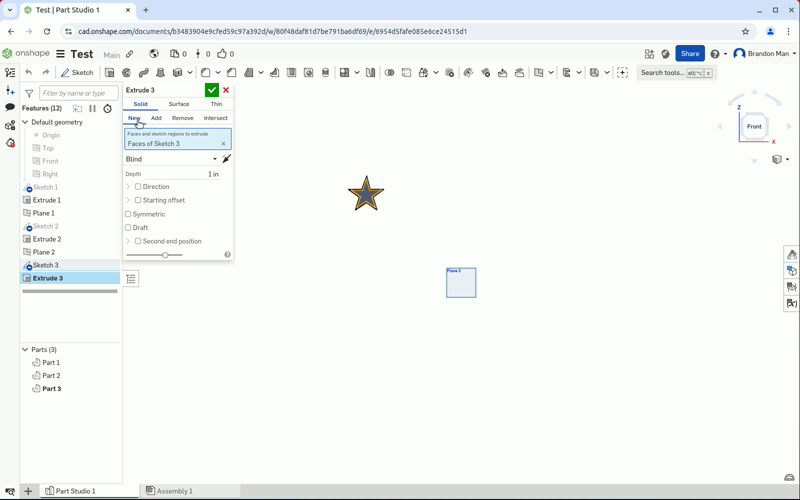
key(tab, 4)
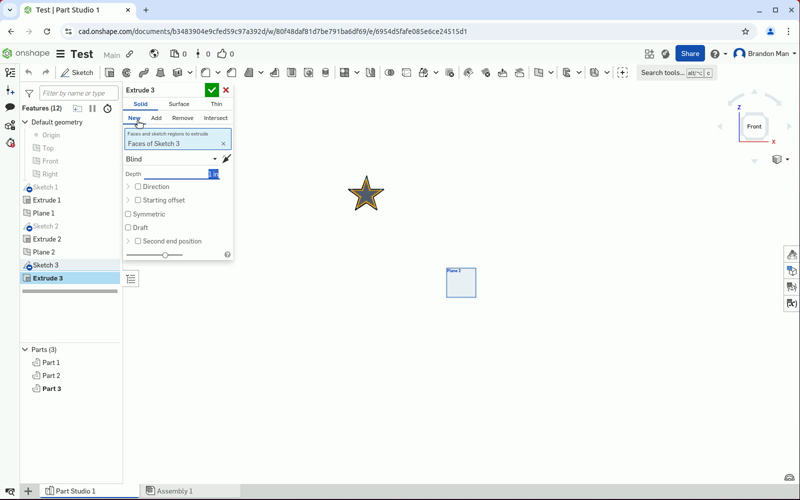
text(0.241)
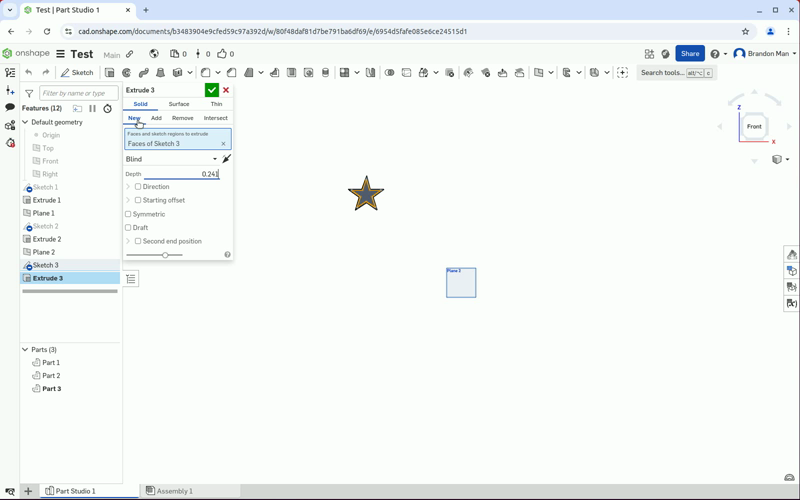
key(enter)
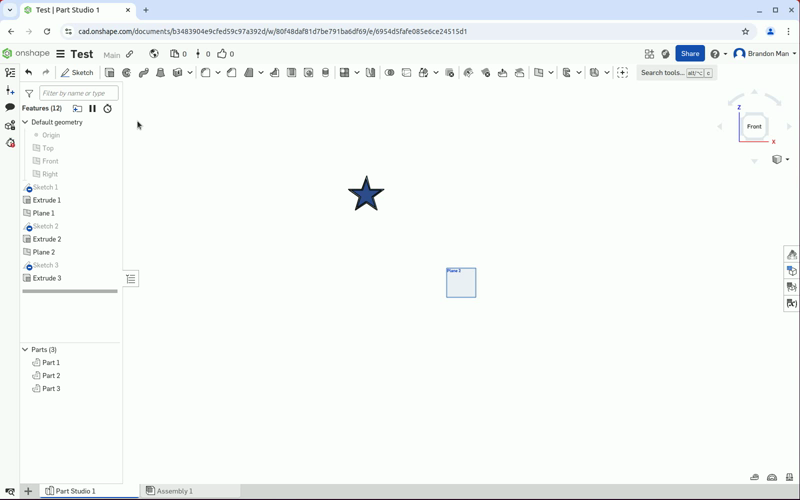
key(shift+h)
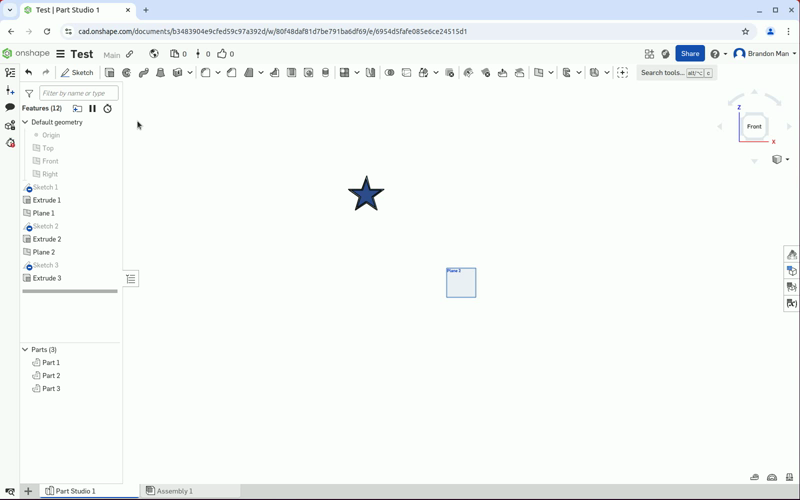
key(shift+h)
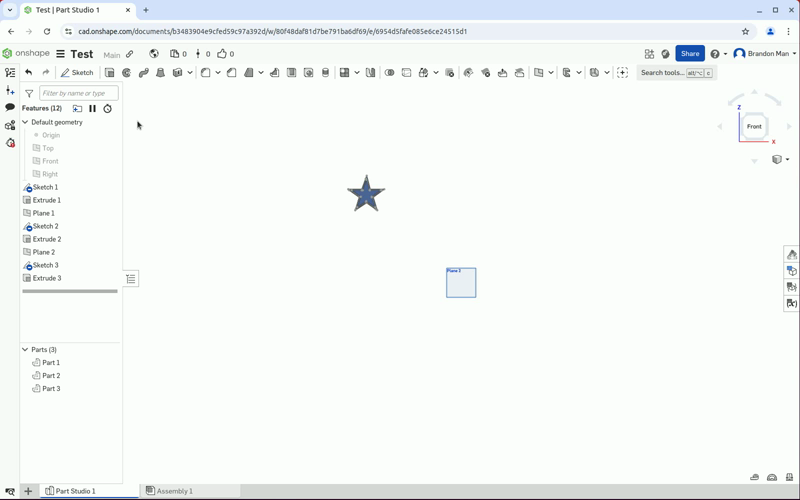
key(shift+7)
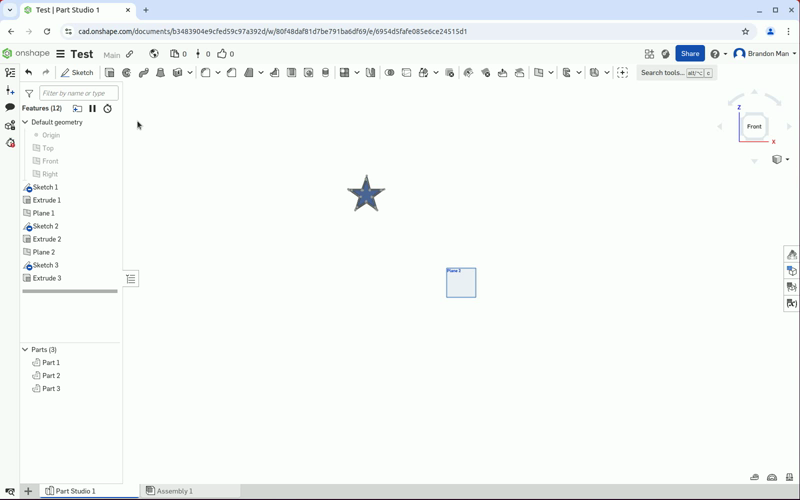
key(left, 2)
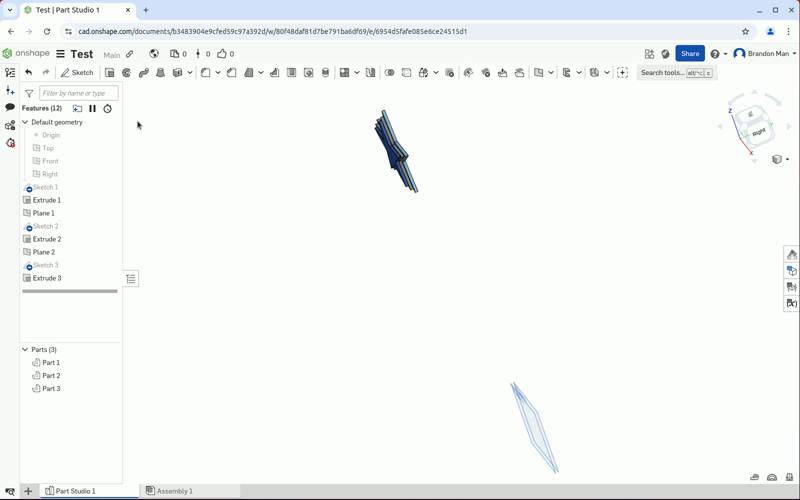
key(down, 2)
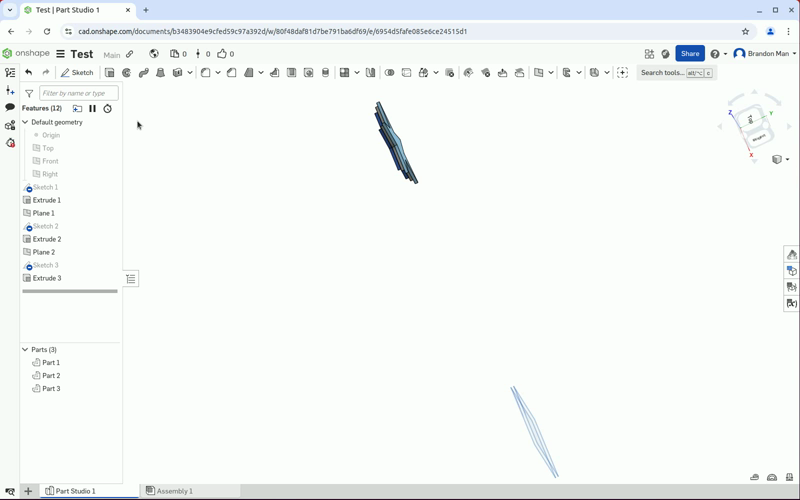
key(up, 2)
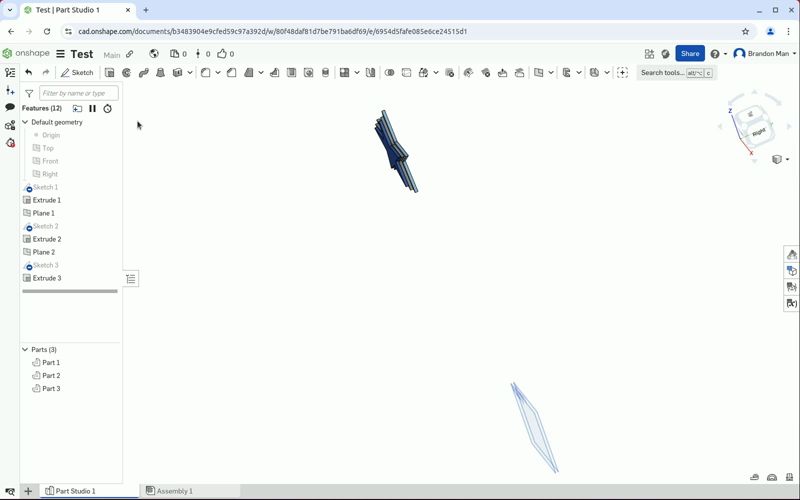
key(right, 2)
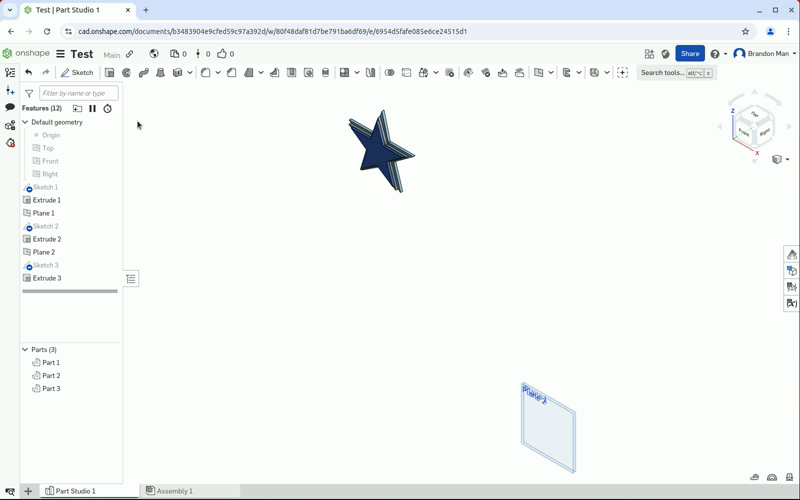
mouse_move(73, 189)
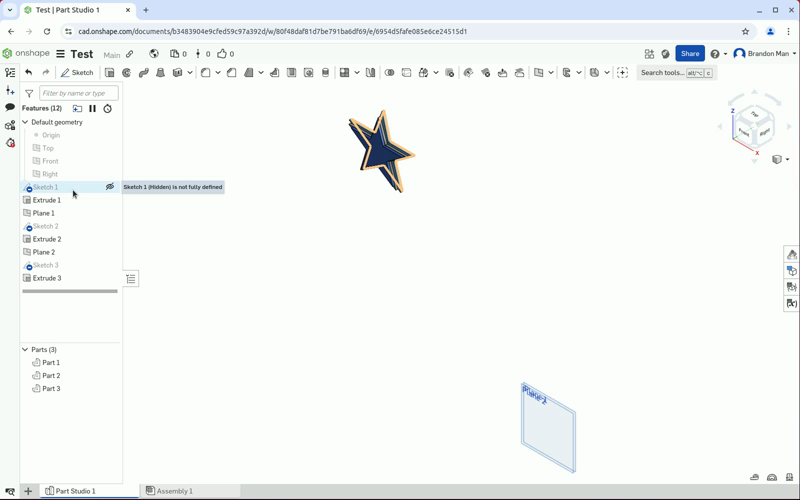
click(73, 189)